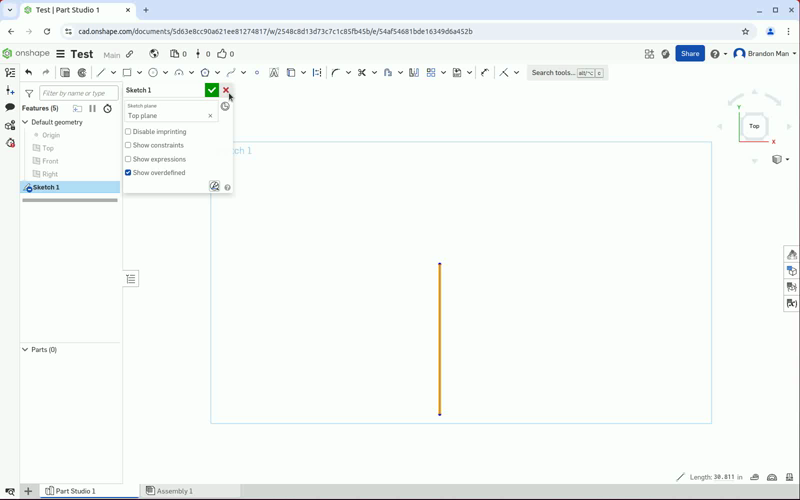
key(shift+h)
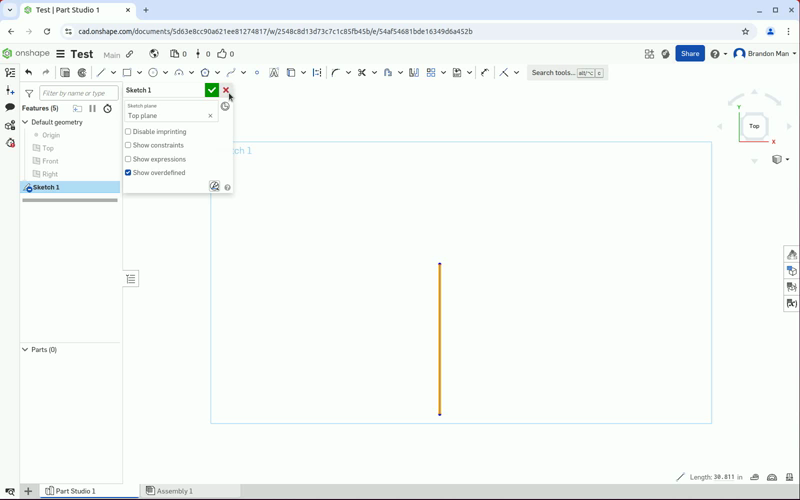
key(shift+s)
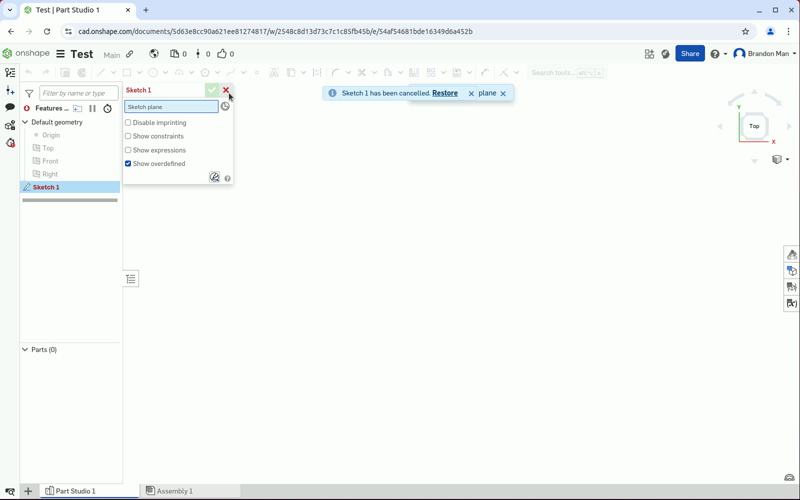
mouse_move(73, 150)
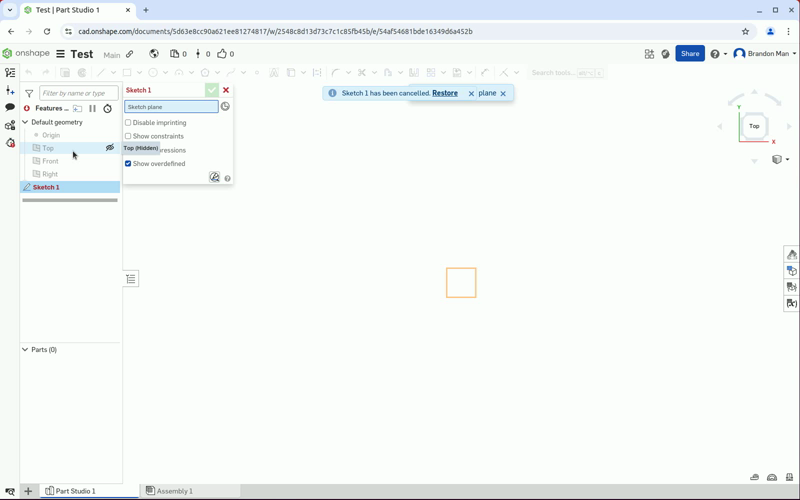
click(73, 150)
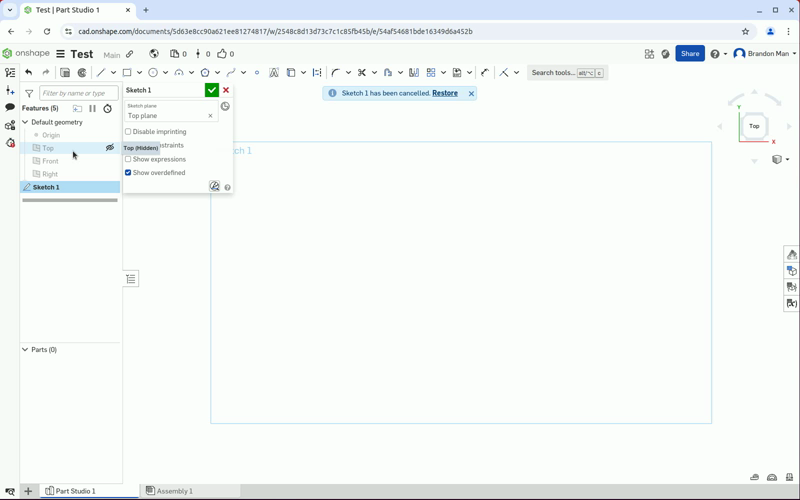
mouse_move(73, 352)
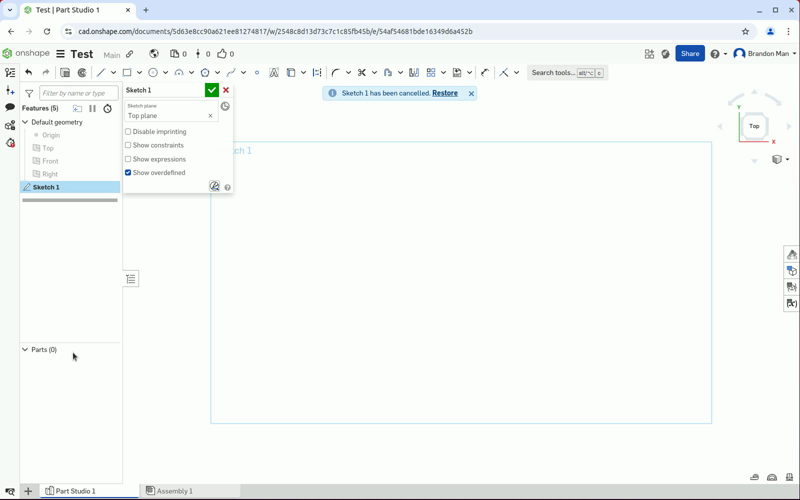
key(y)
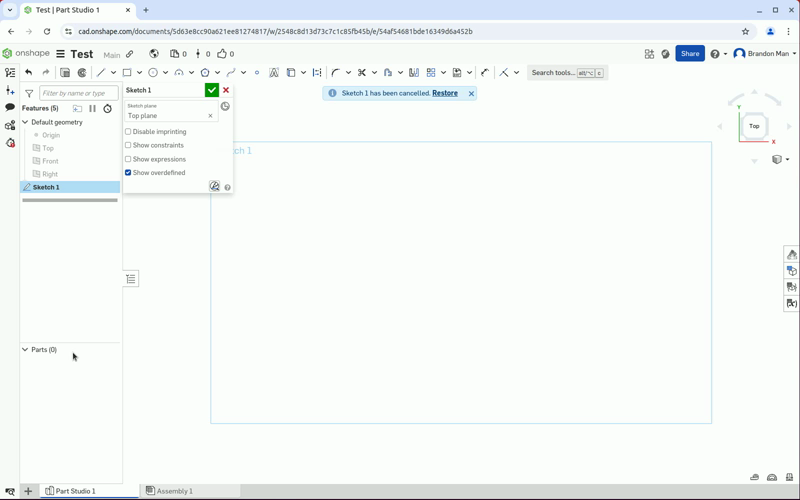
key(l)
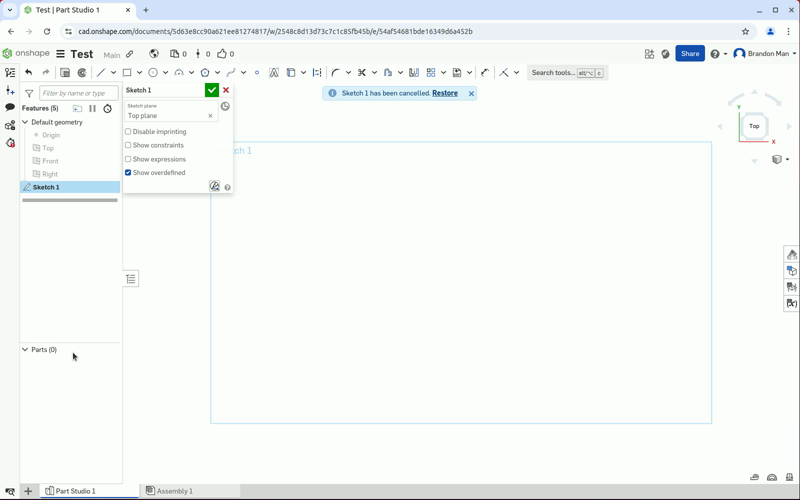
key_down(shift)
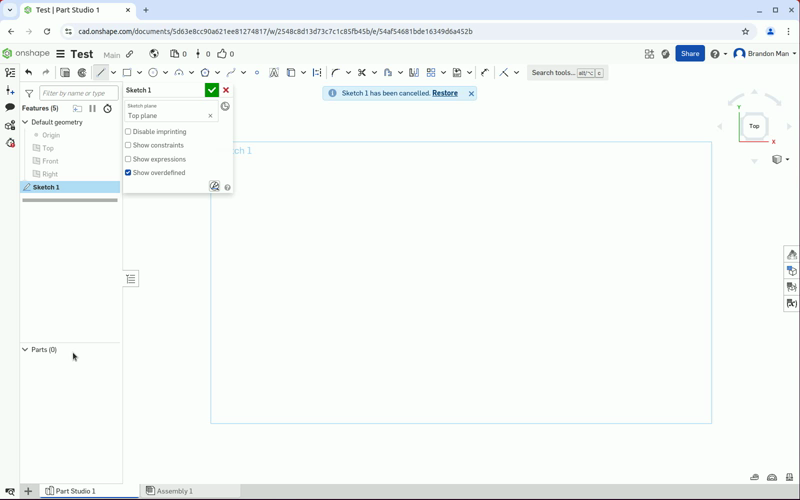
mouse_move(348, 336)
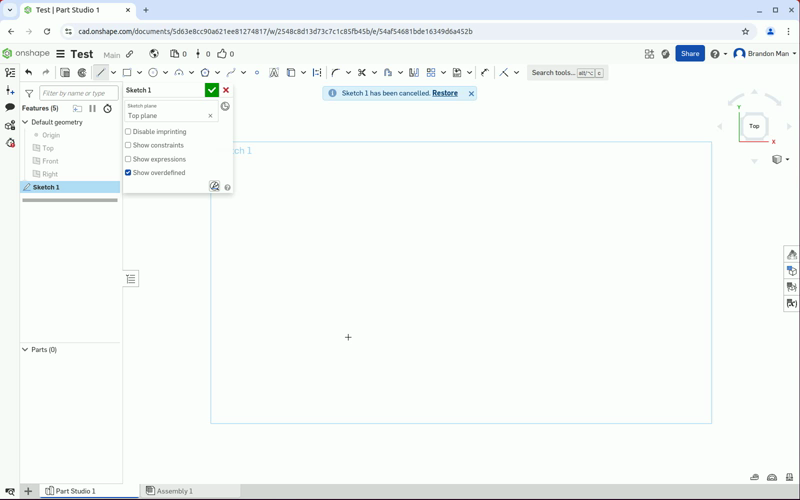
click(348, 336)
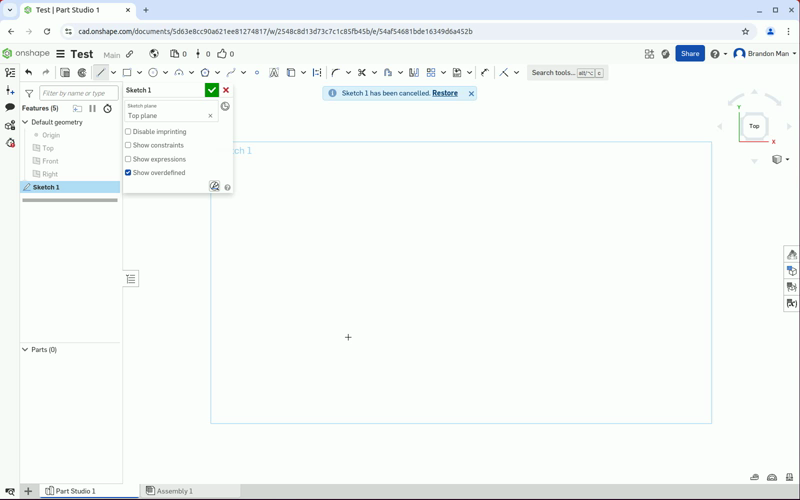
key_up(shift)
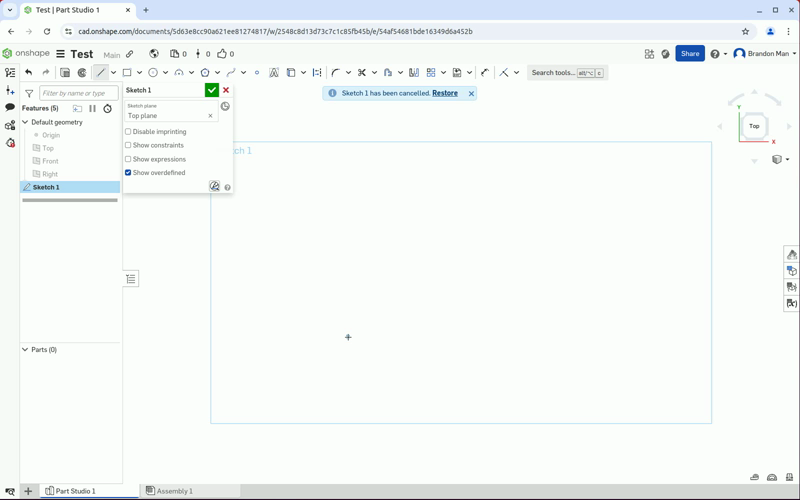
key_down(shift)
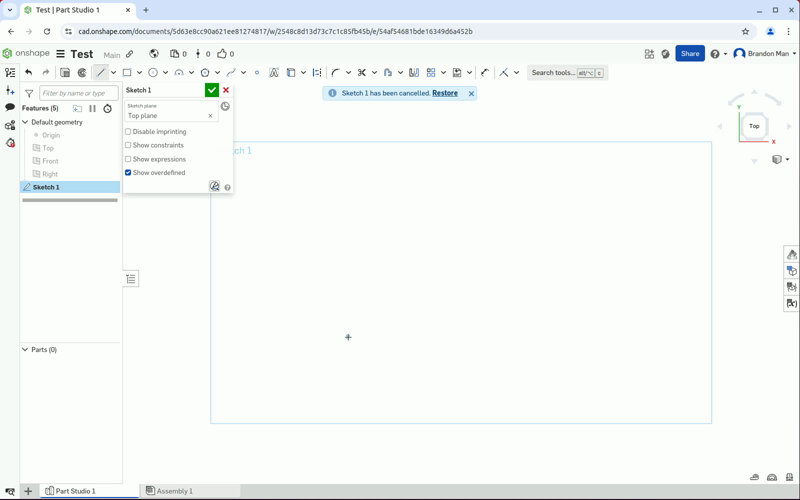
mouse_move(572, 336)
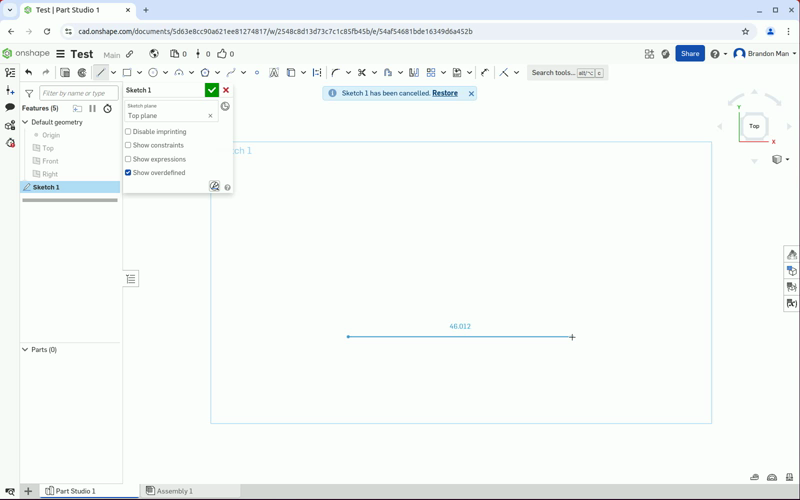
click(572, 336)
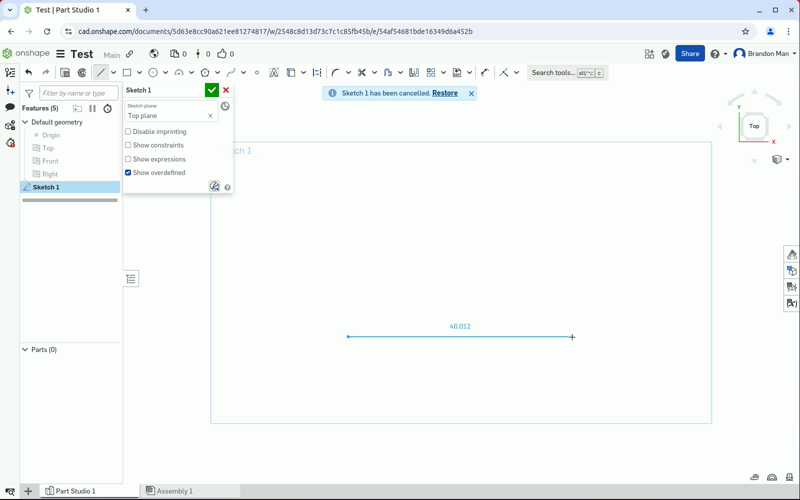
key_up(shift)
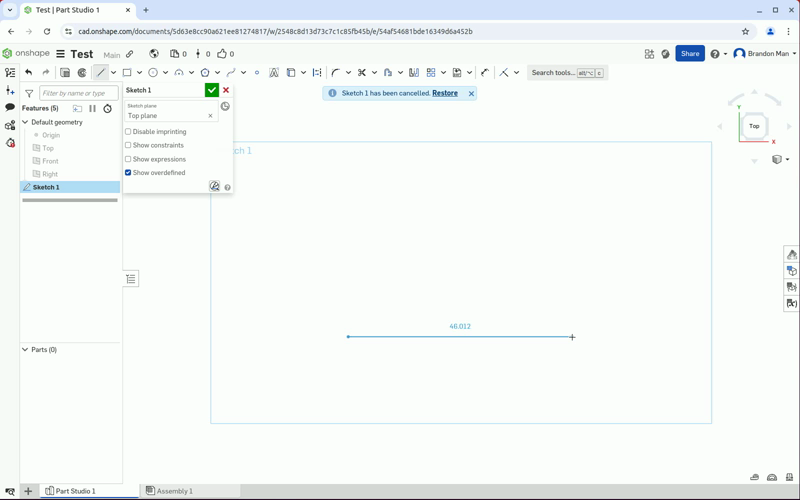
key_down(shift)
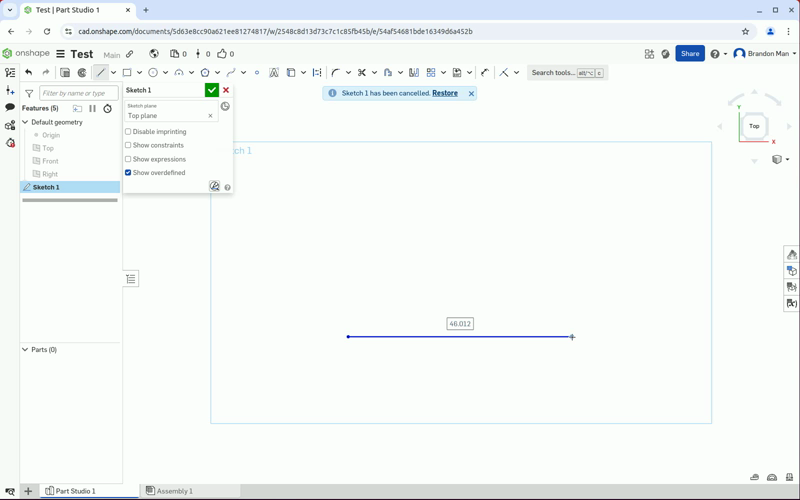
mouse_move(589, 336)
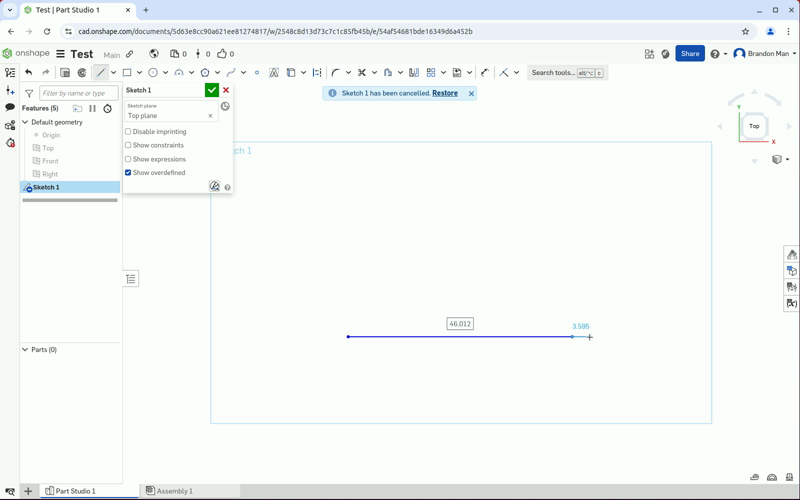
mouse_move(572, 308)
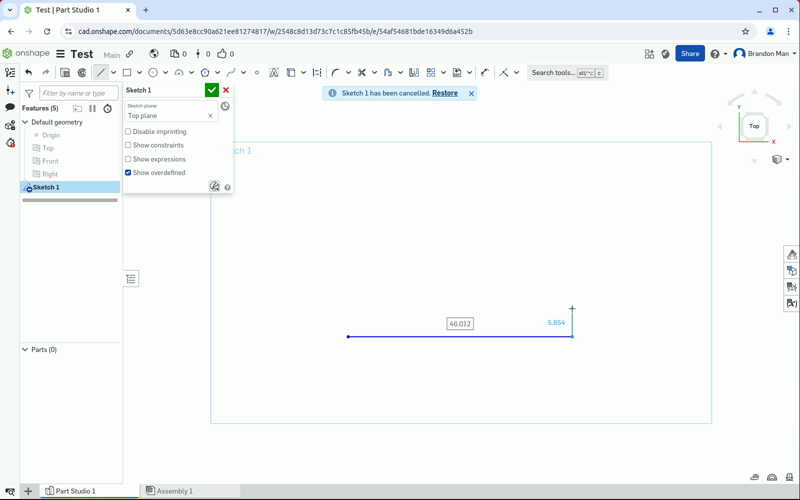
click(572, 308)
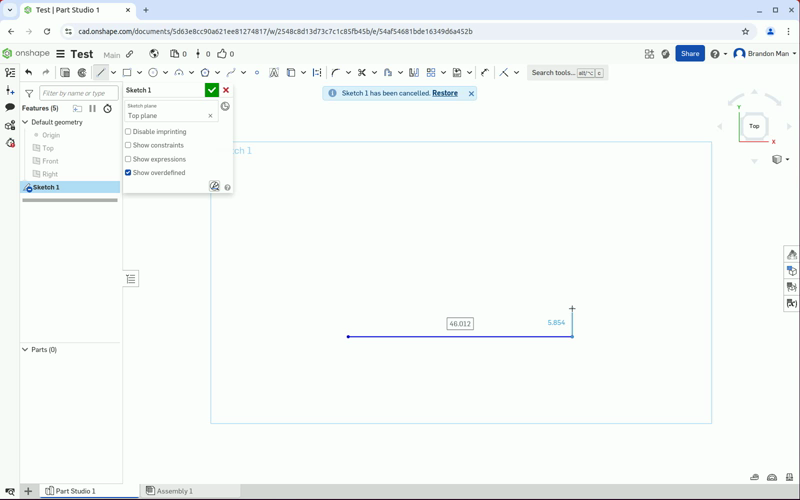
key_up(shift)
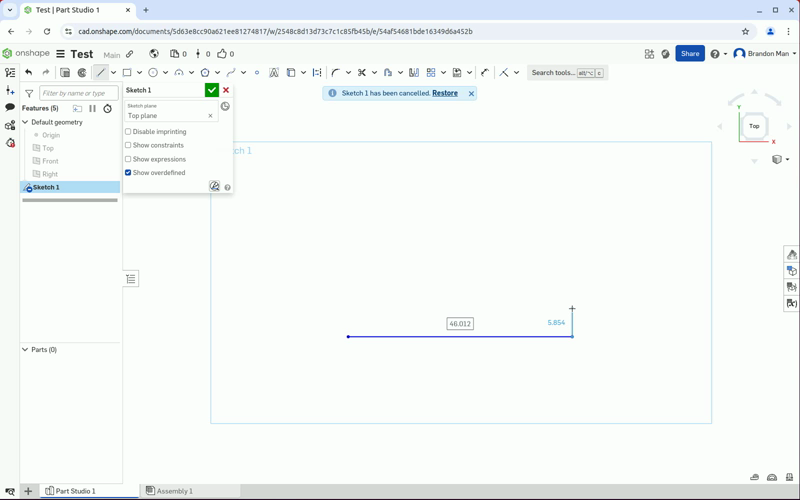
key_down(shift)
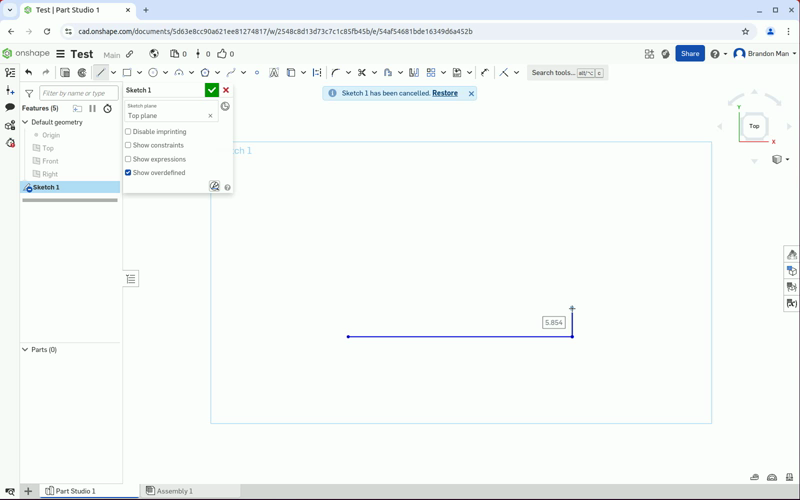
mouse_move(348, 308)
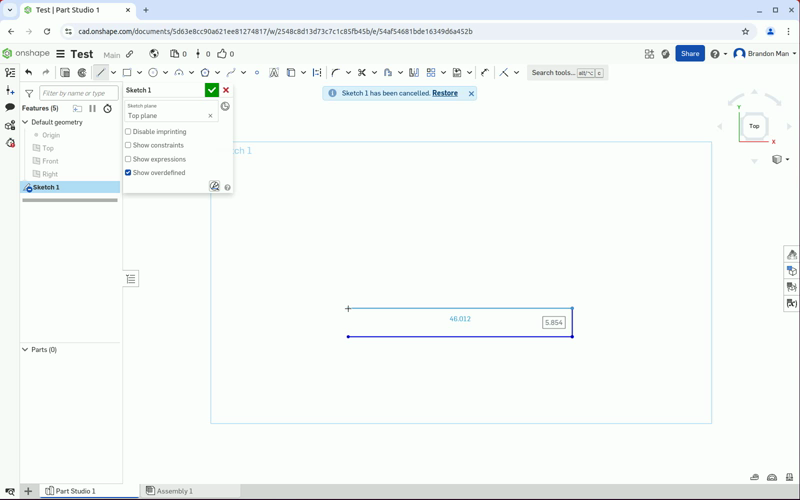
click(348, 308)
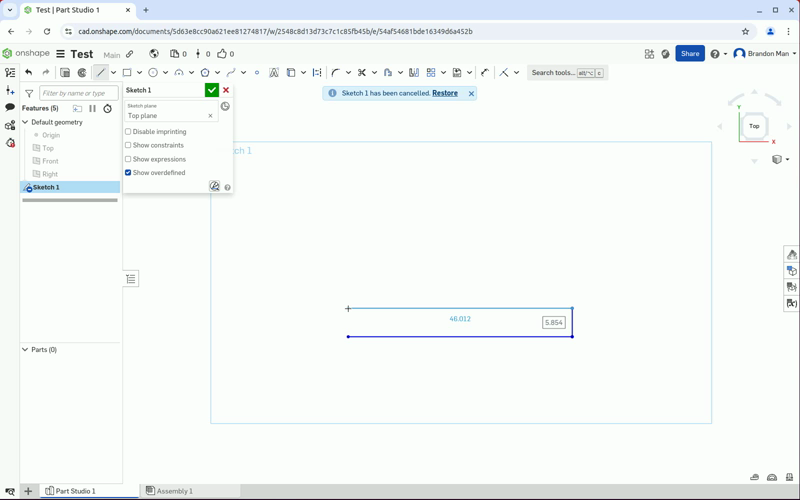
key_up(shift)
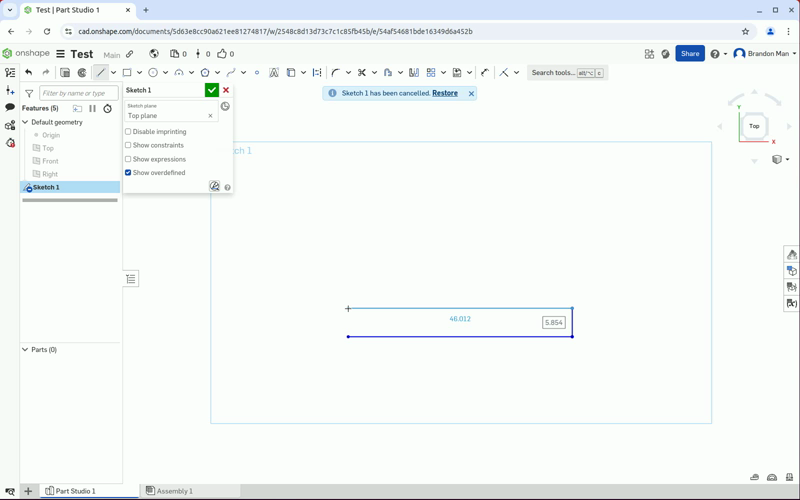
mouse_move(378, 308)
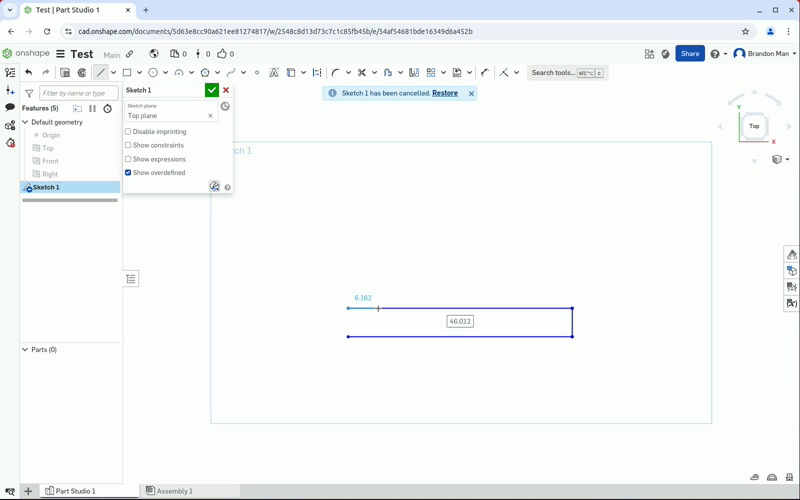
key_down(shift)
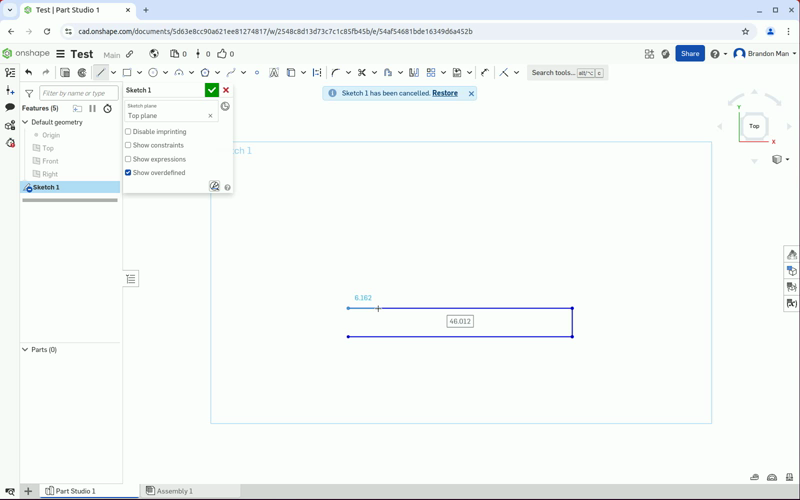
mouse_move(348, 336)
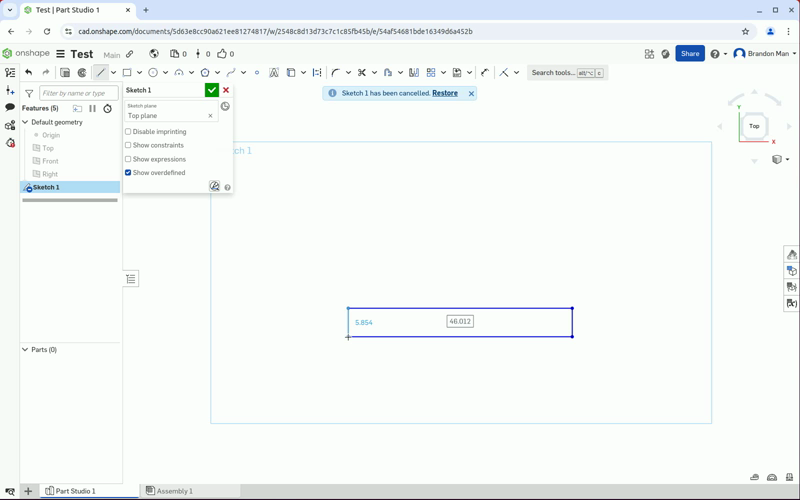
key_up(shift)
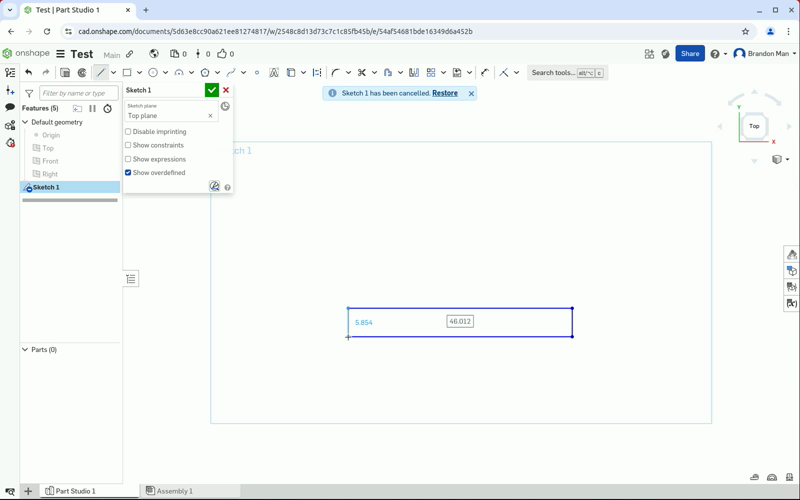
click(348, 336)
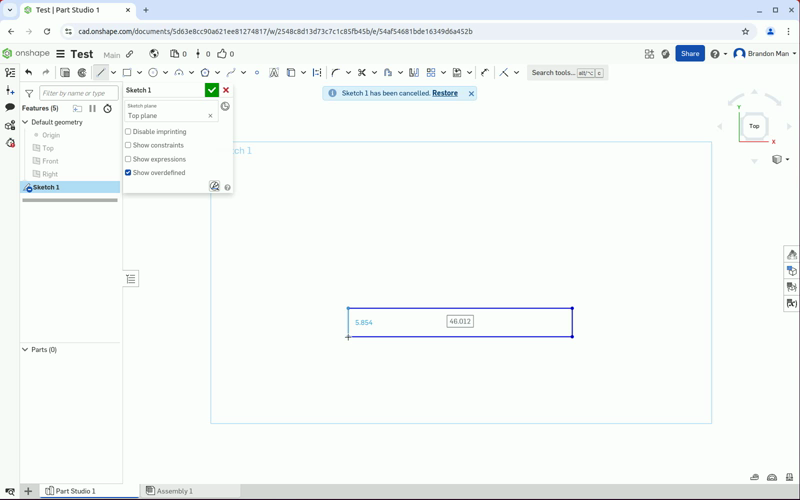
key(esc)
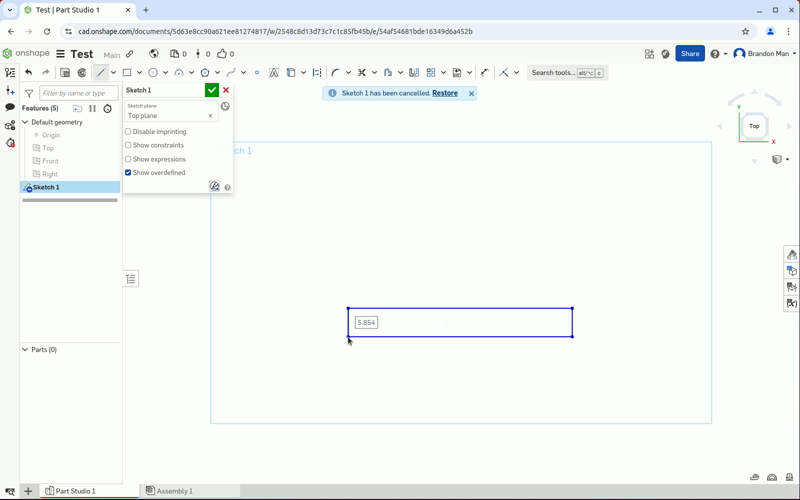
mouse_move(441, 319)
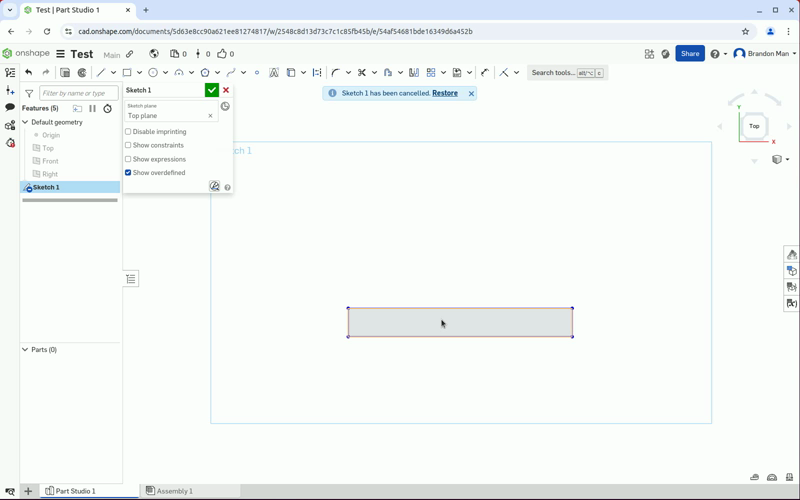
click(441, 319)
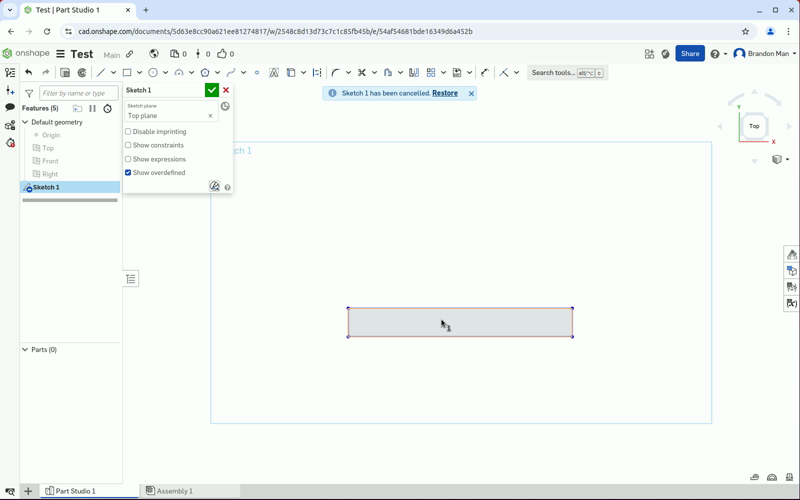
mouse_move(73, 352)
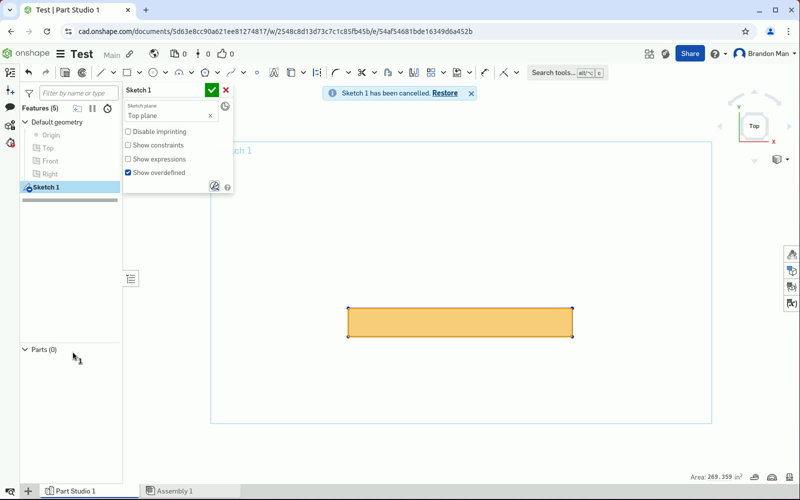
key(shift+y)
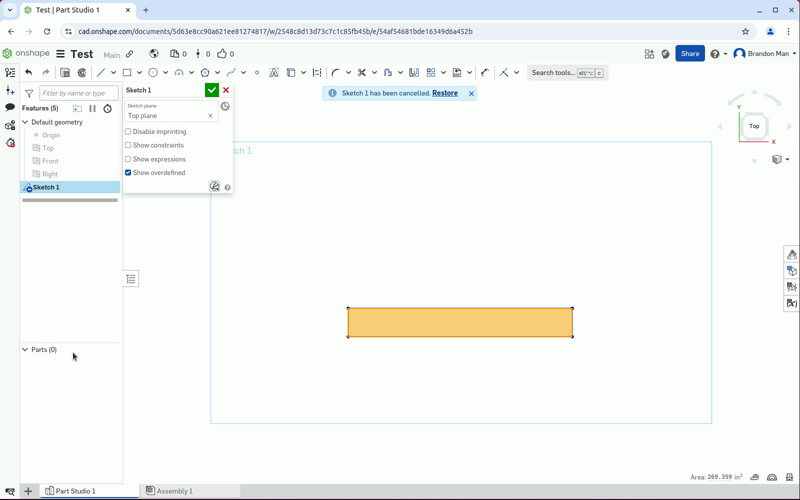
key(shift+e)
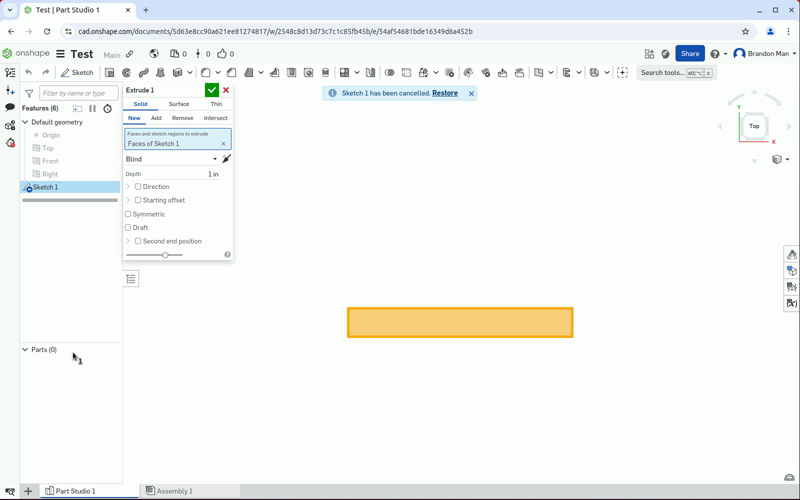
mouse_move(143, 106)
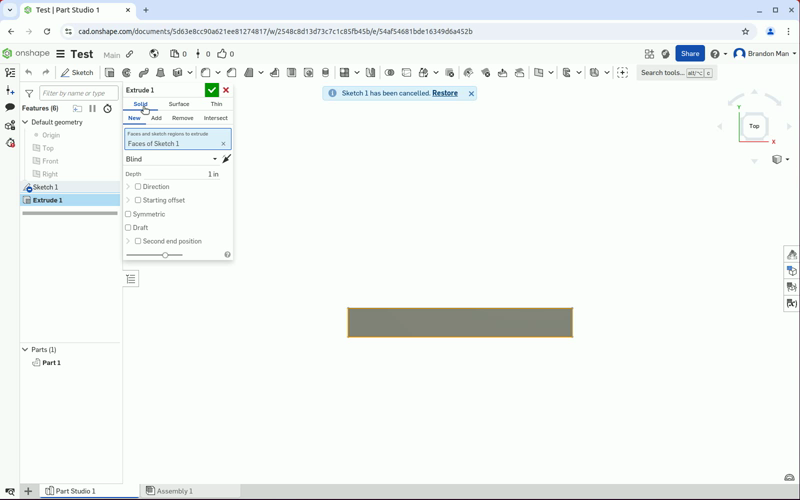
click(143, 106)
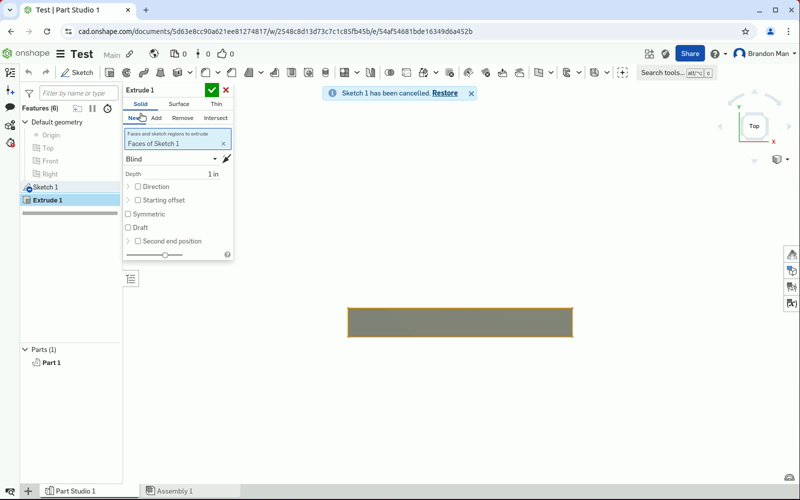
mouse_move(137, 120)
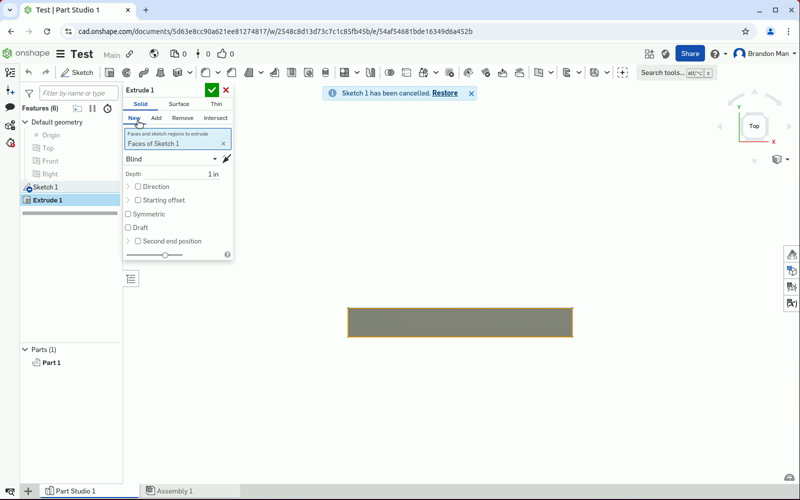
click(137, 120)
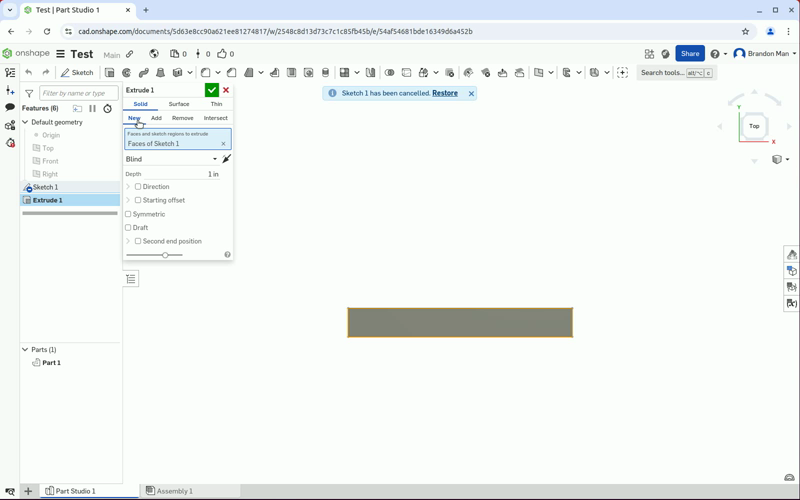
key(tab, 4)
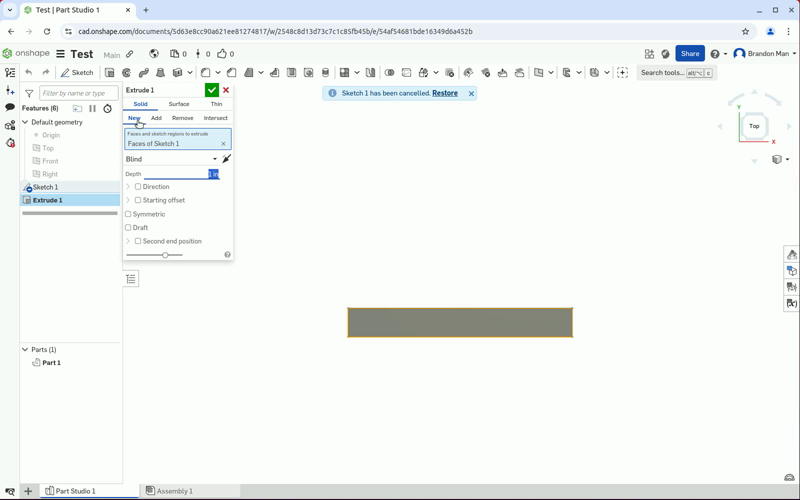
text(-0.481)
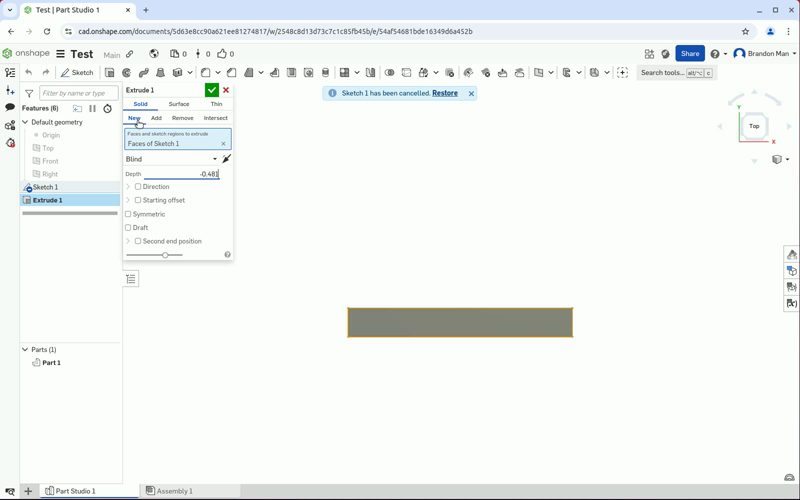
key(enter)
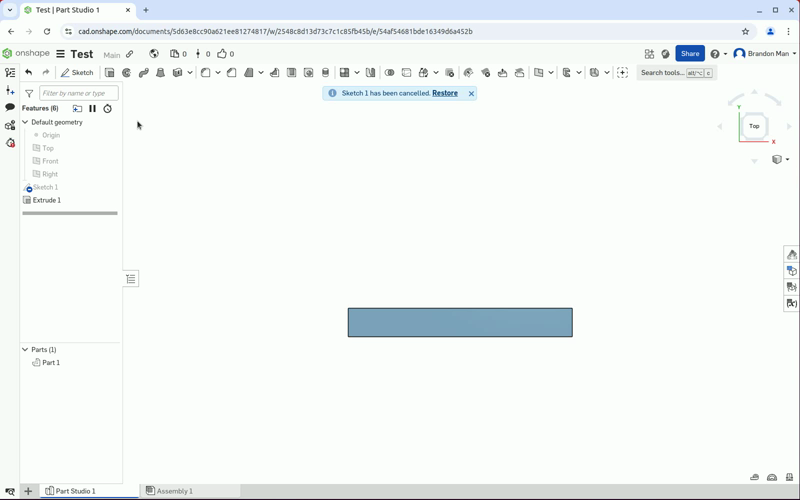
key(shift+h)
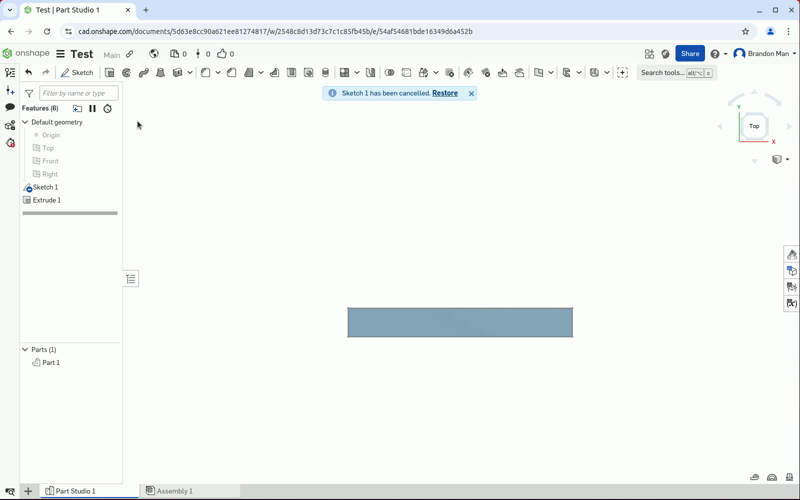
key(shift+h)
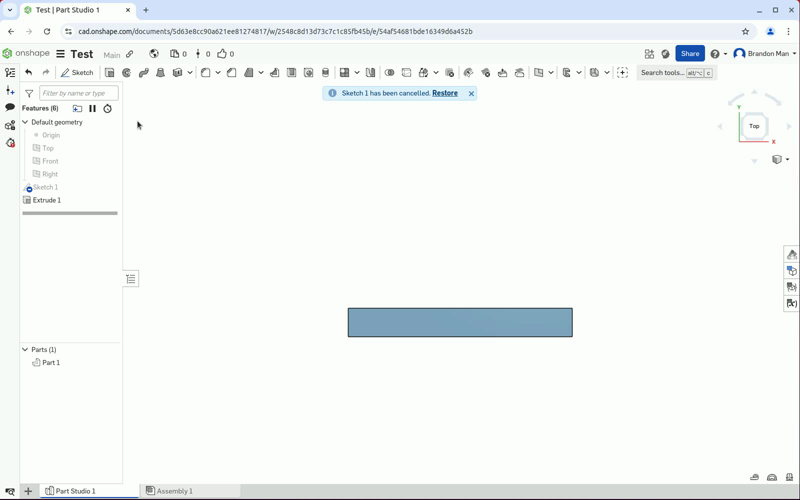
mouse_move(73, 189)
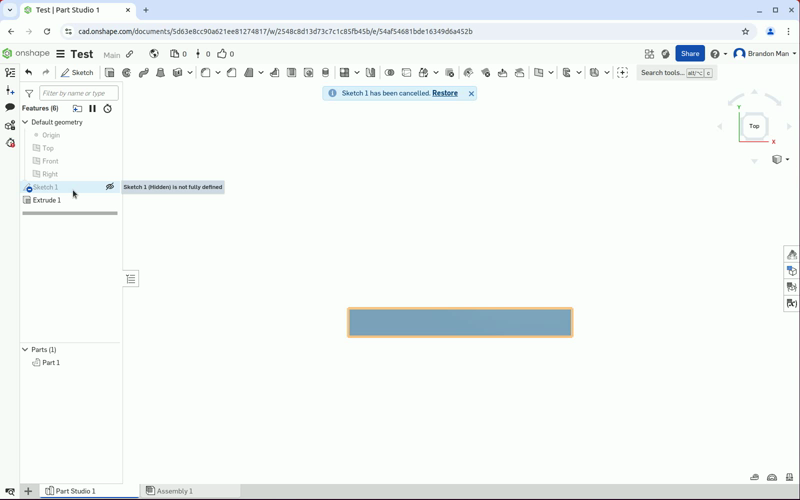
click(73, 189)
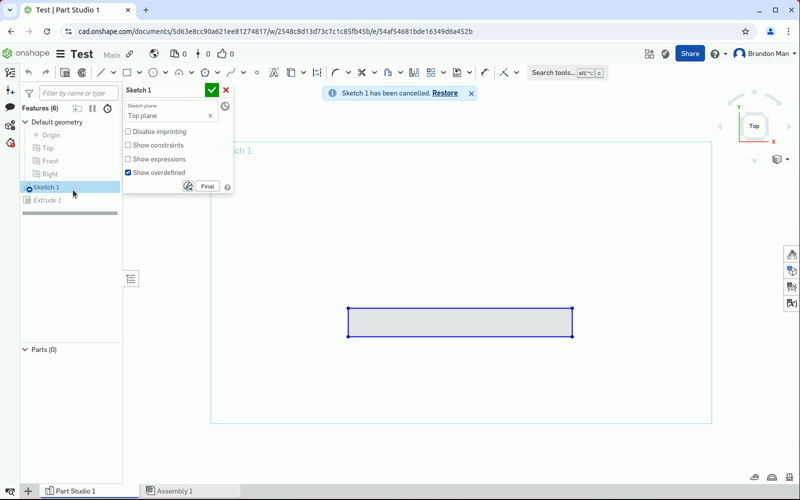
mouse_move(229, 92)
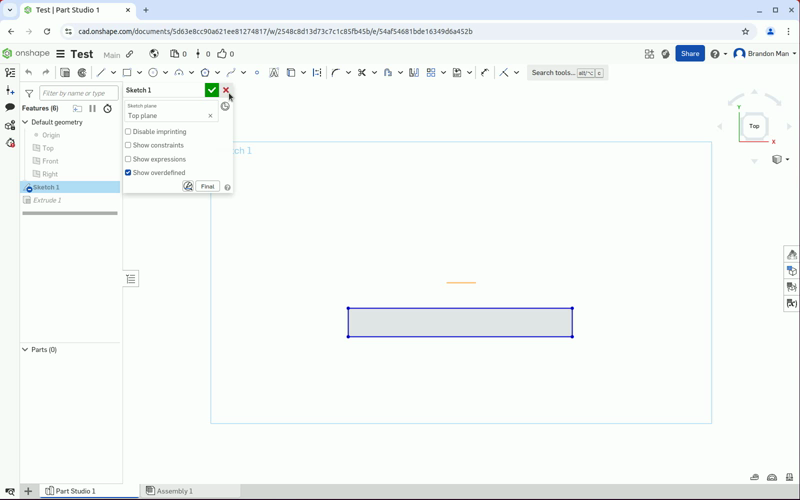
click(229, 92)
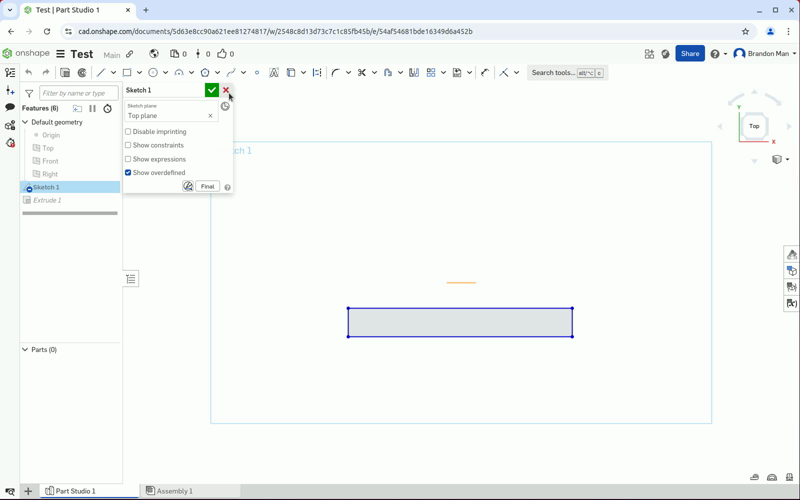
key(shift+s)
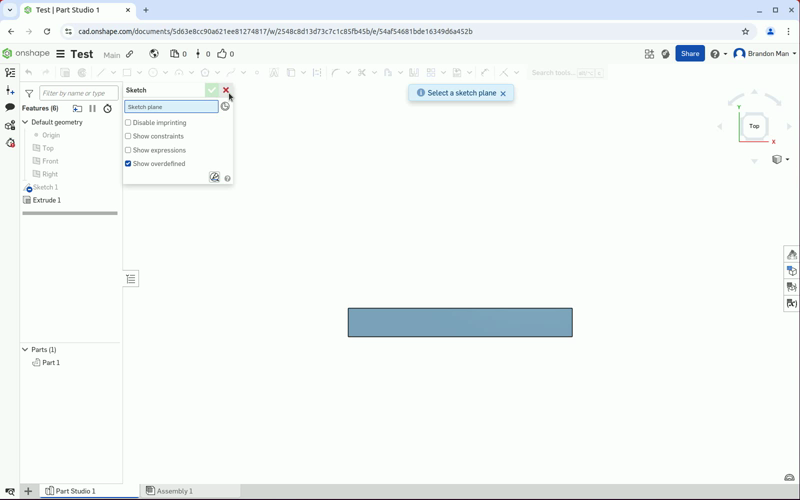
mouse_move(73, 150)
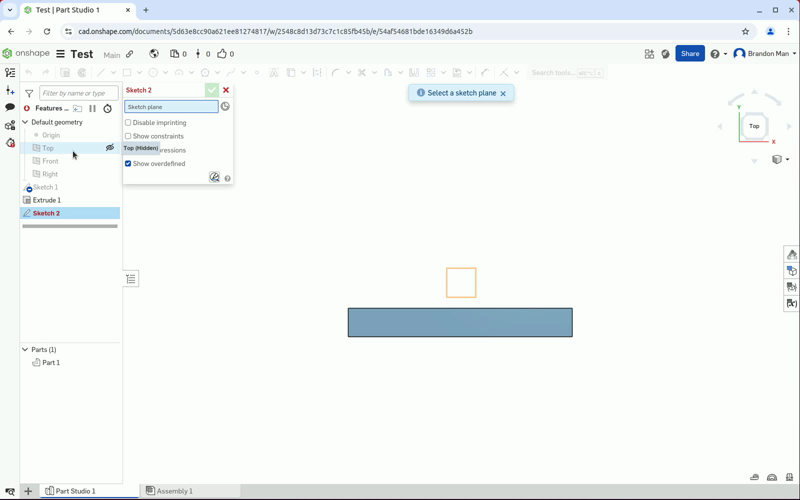
click(73, 150)
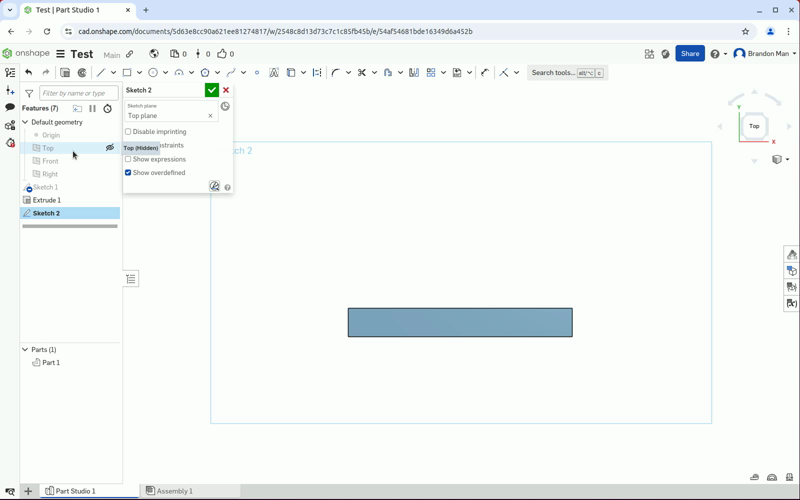
mouse_move(73, 352)
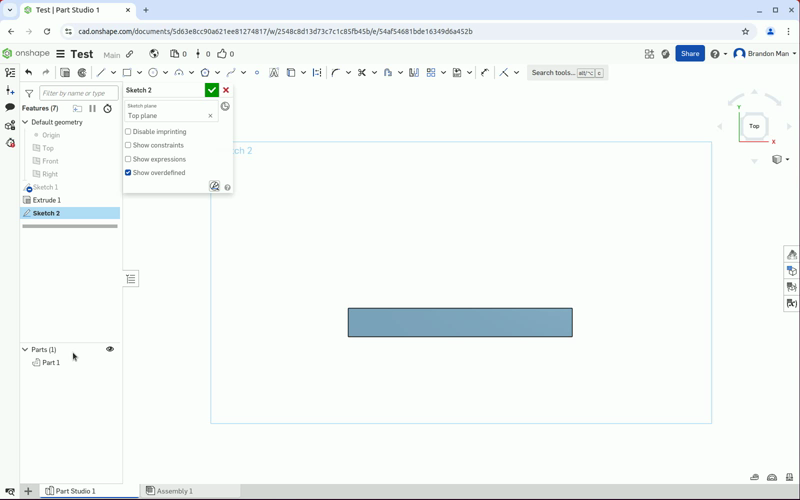
key(y)
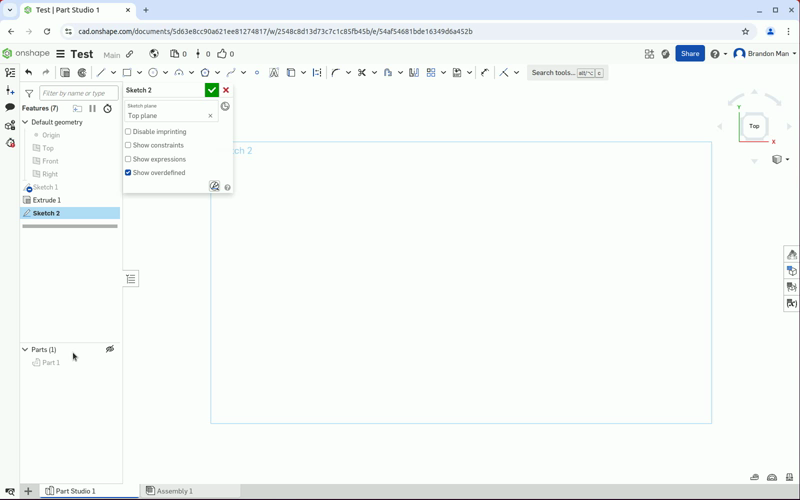
key(l)
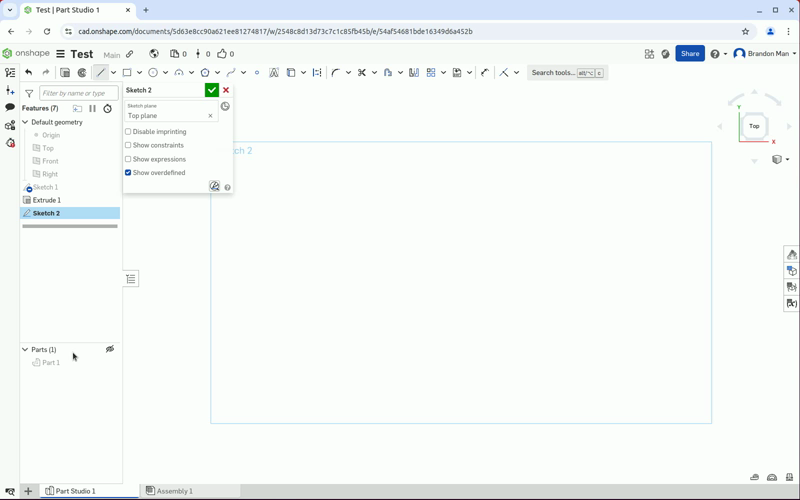
key_down(shift)
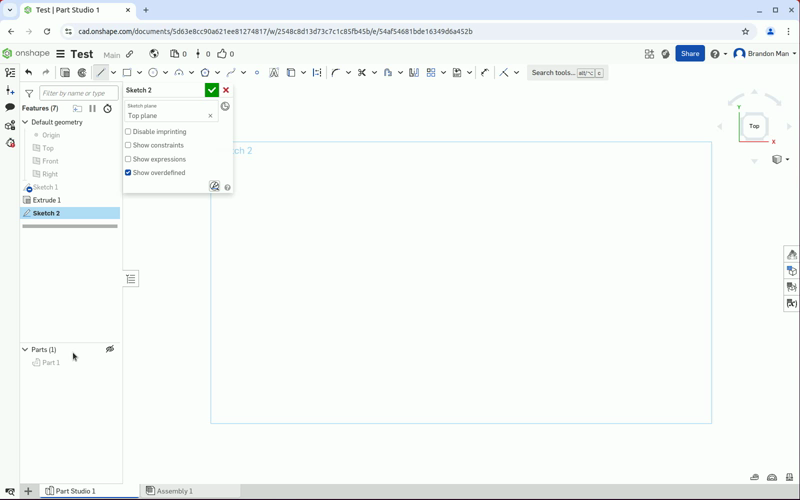
mouse_move(348, 308)
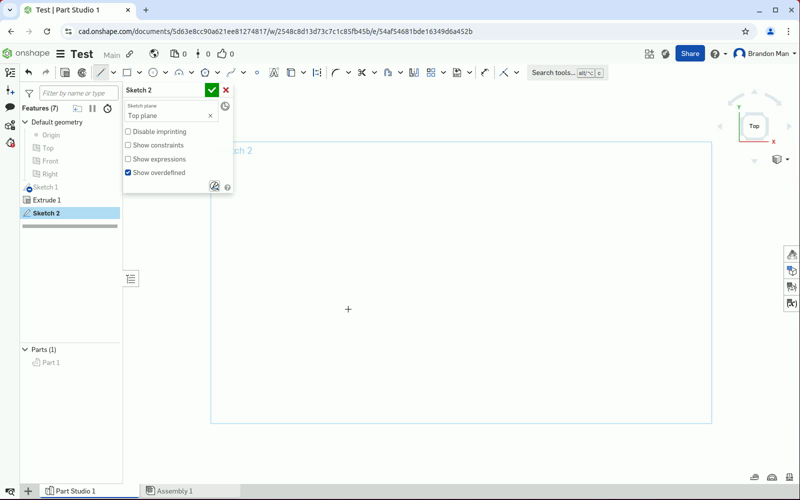
click(348, 308)
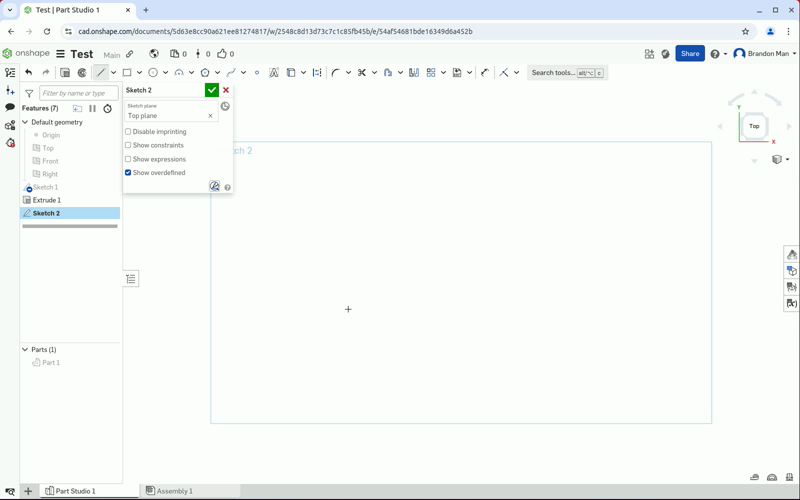
key_up(shift)
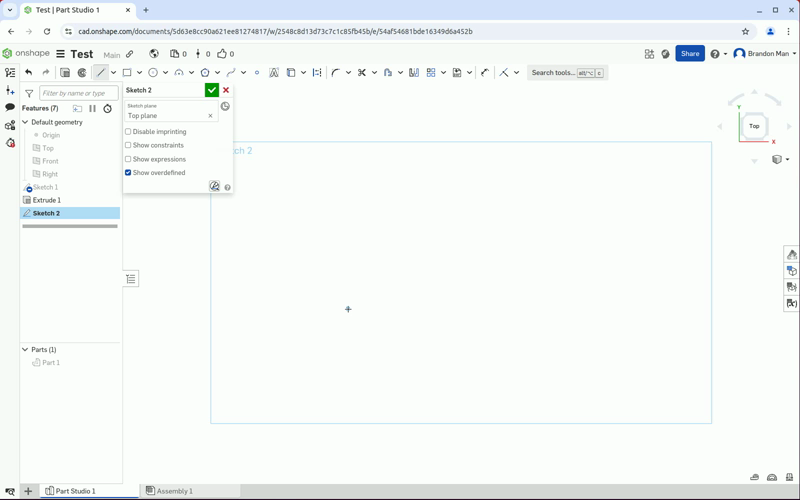
key_down(shift)
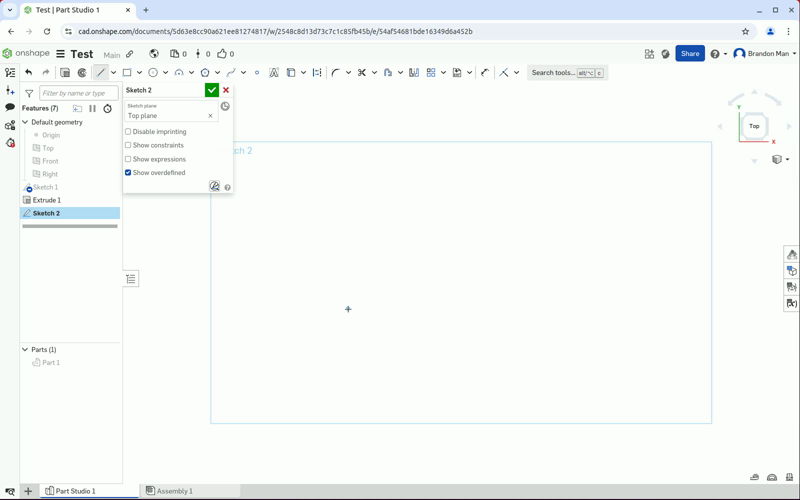
mouse_move(572, 308)
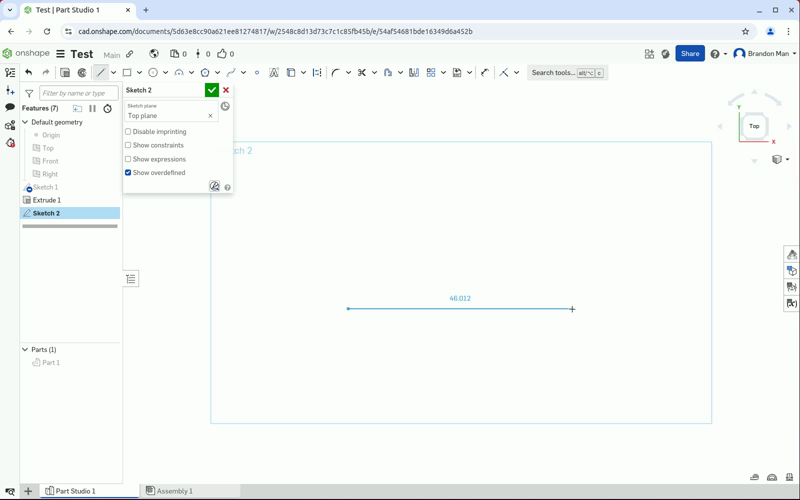
click(572, 308)
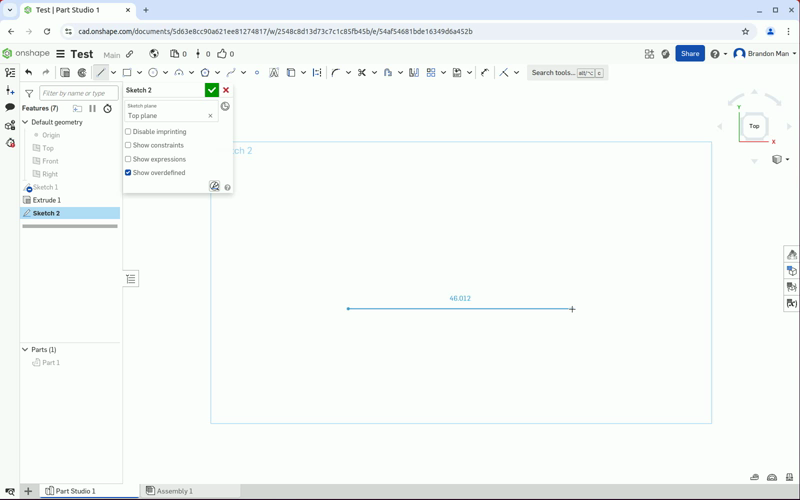
key_up(shift)
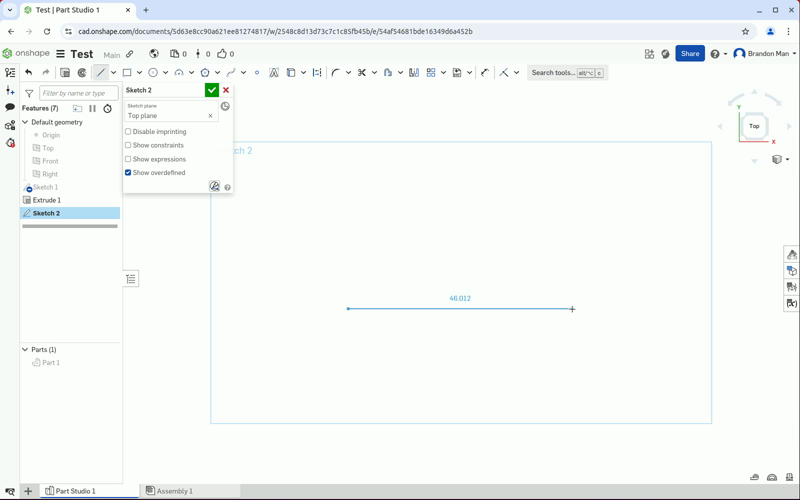
key_down(shift)
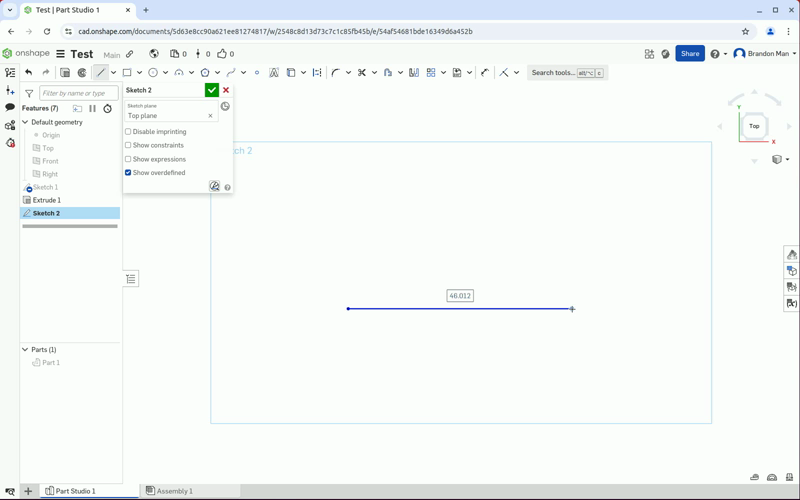
mouse_move(589, 308)
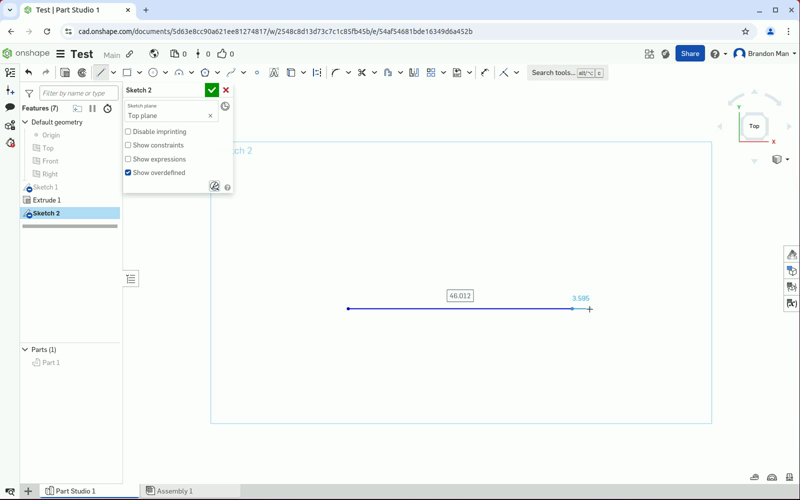
mouse_move(572, 306)
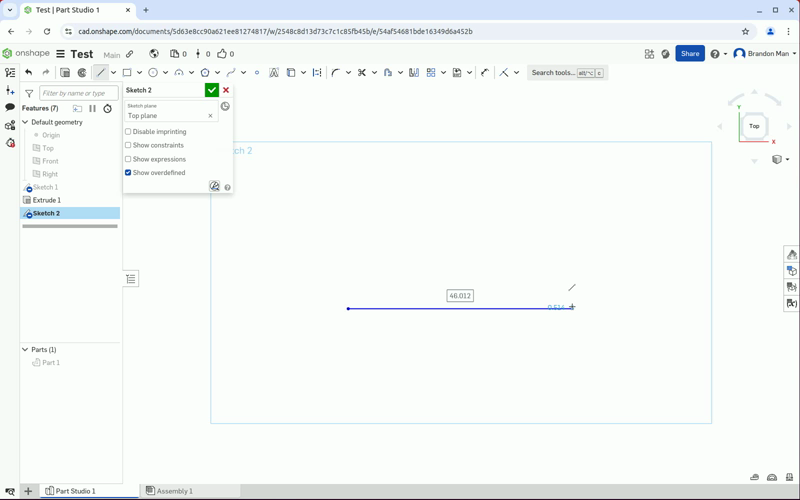
scroll(6)
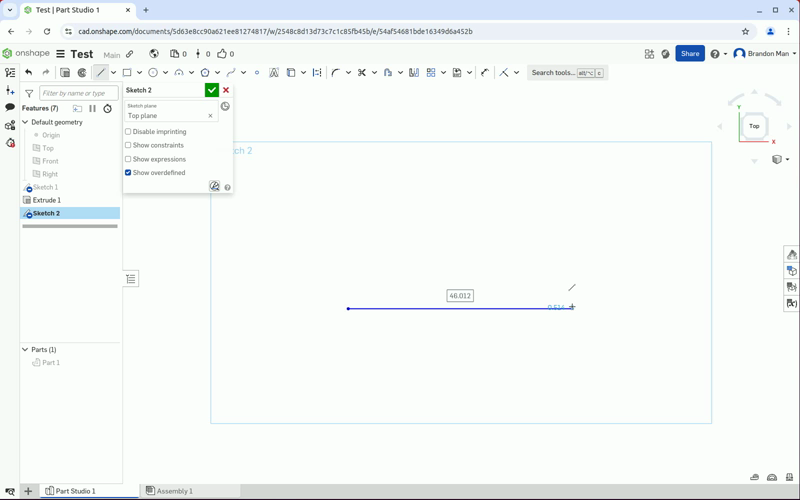
scroll(6)
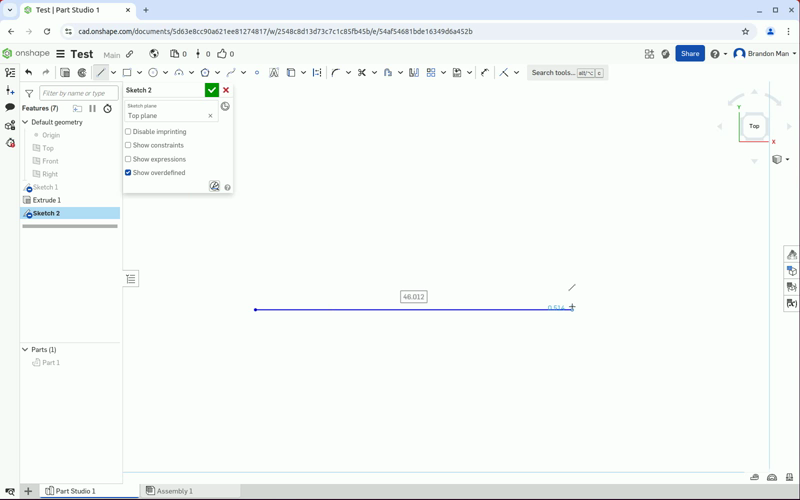
scroll(6)
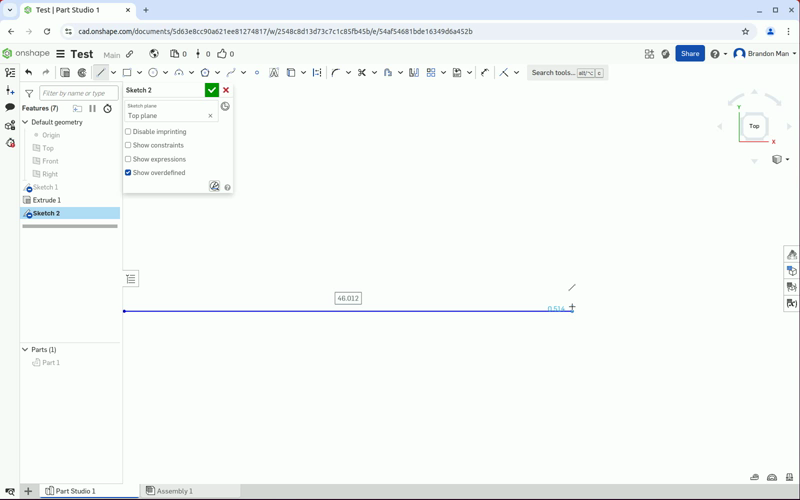
scroll(6)
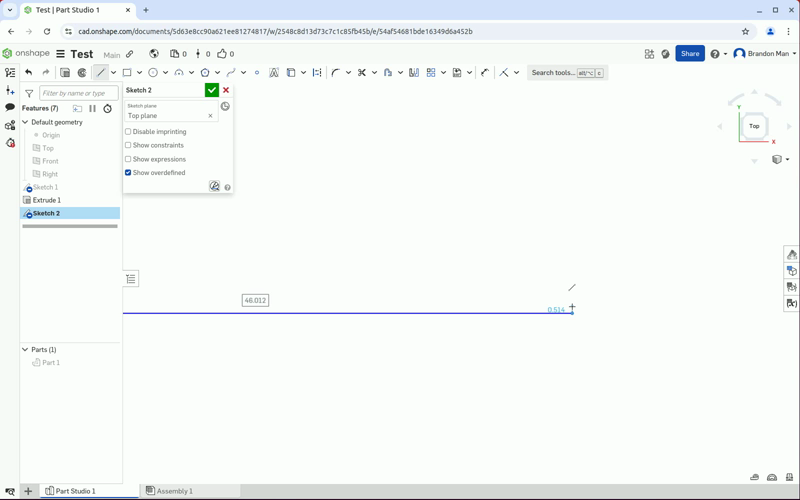
scroll(6)
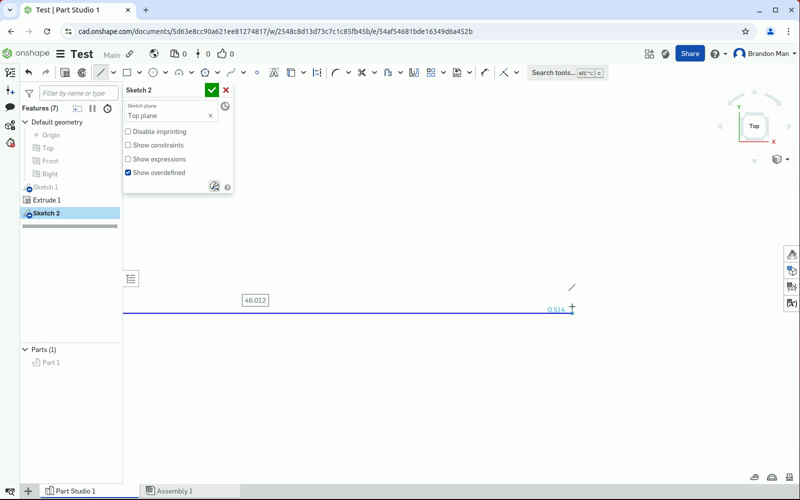
scroll(6)
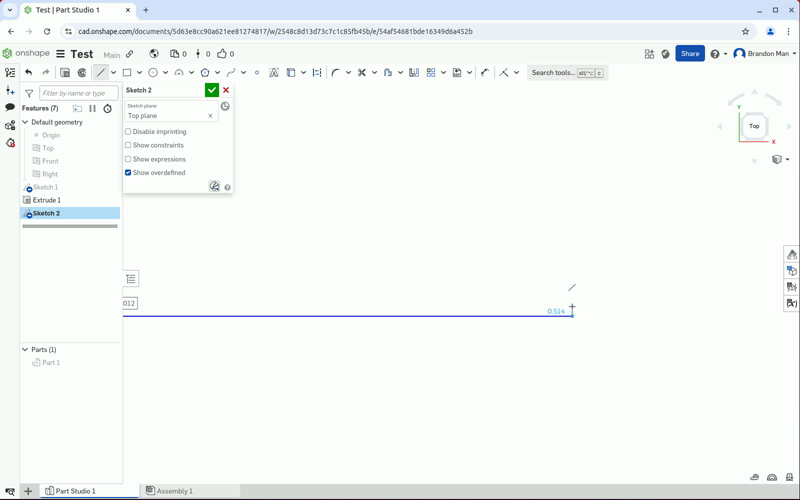
scroll(6)
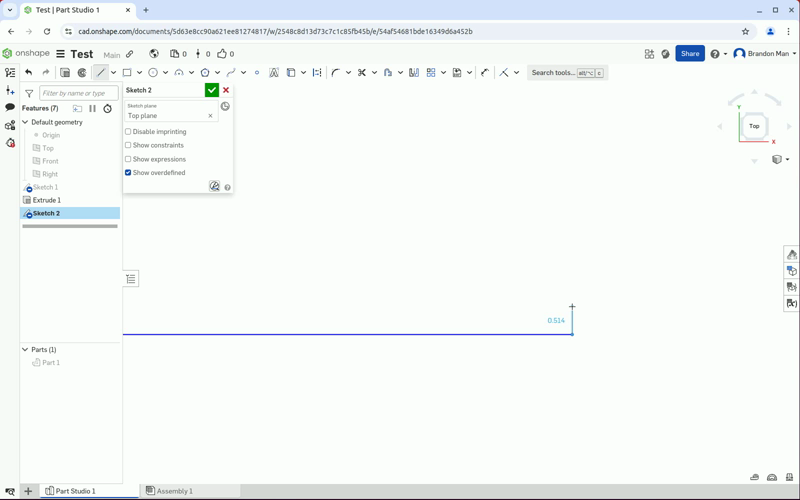
click(572, 306)
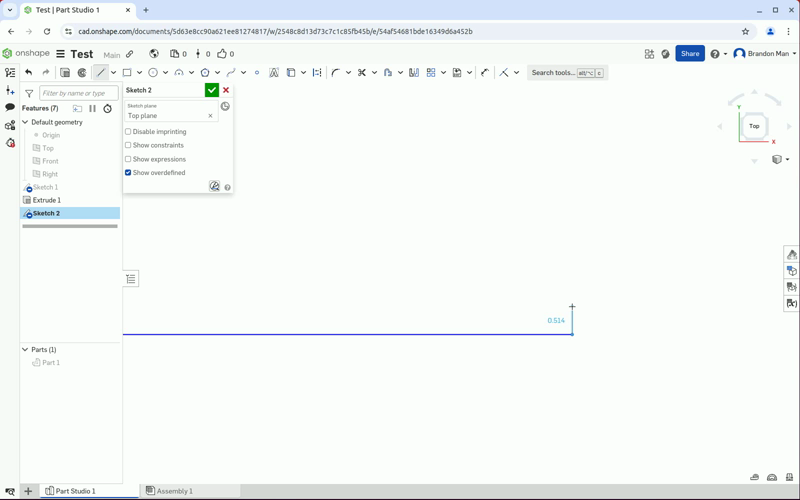
scroll(-6)
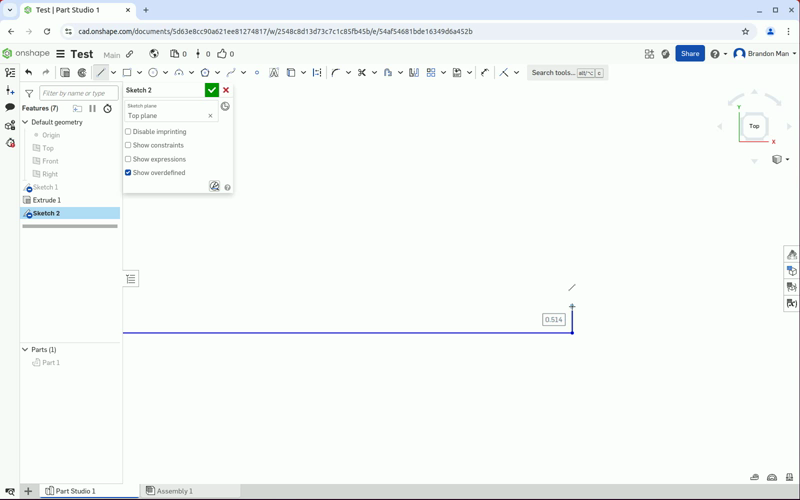
scroll(-6)
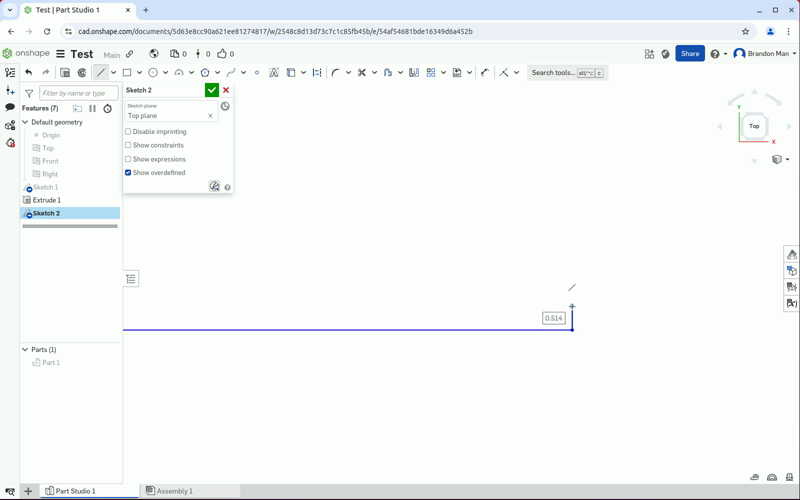
scroll(-6)
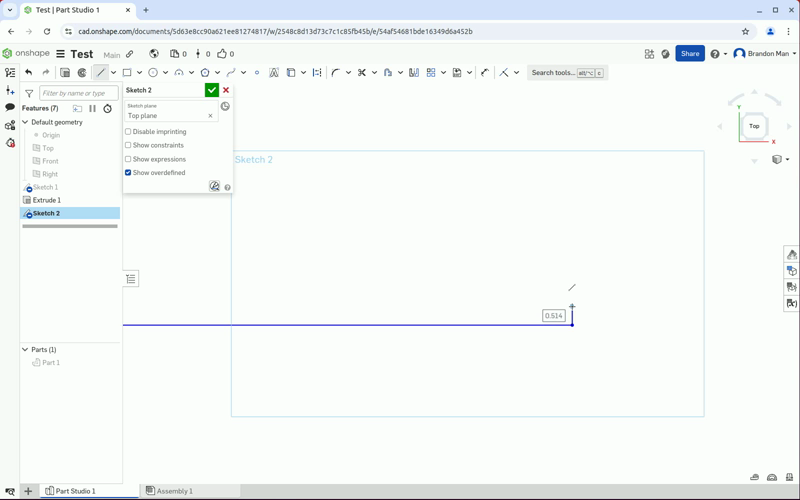
scroll(-6)
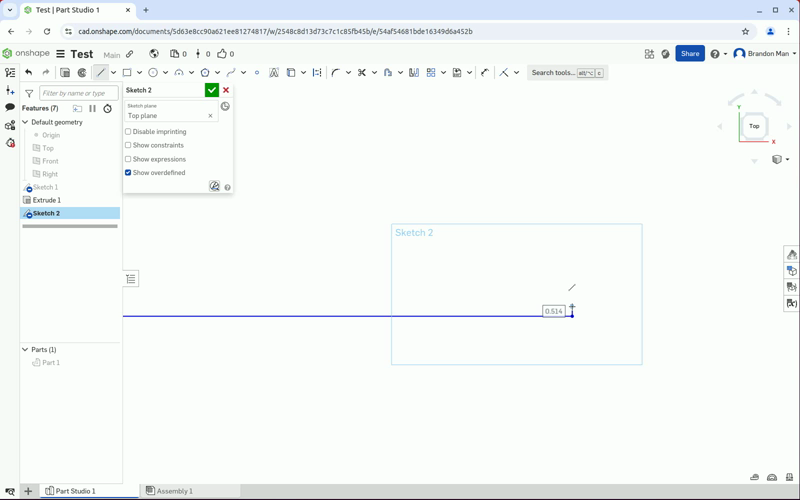
scroll(-6)
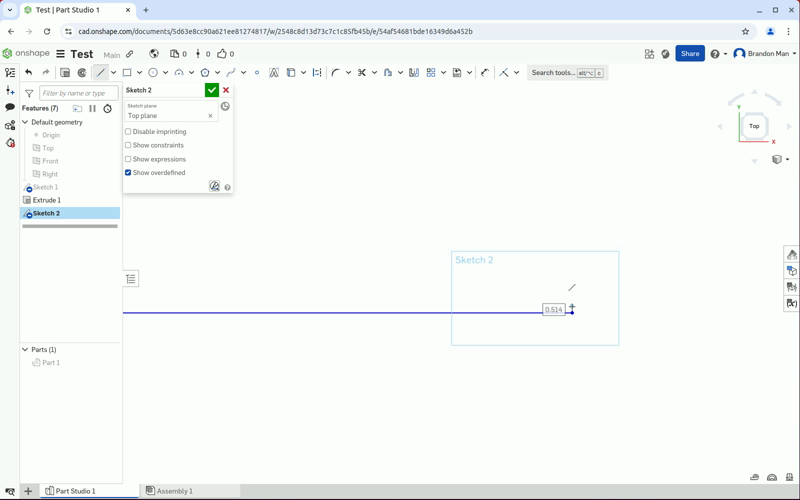
scroll(-6)
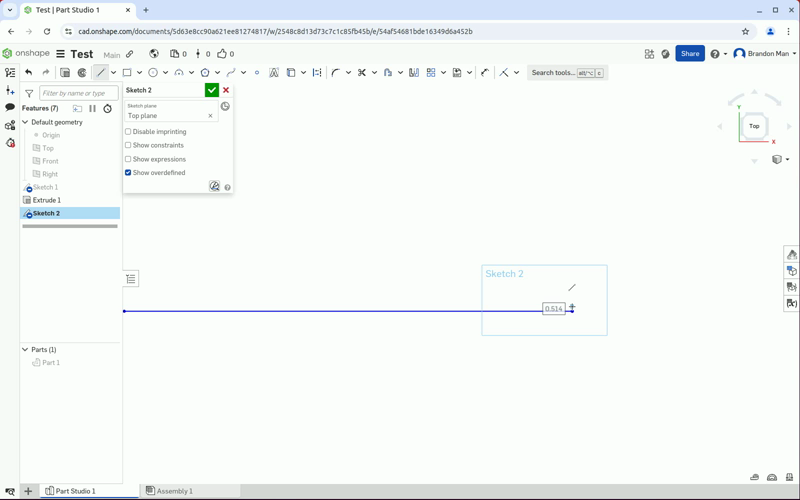
scroll(-6)
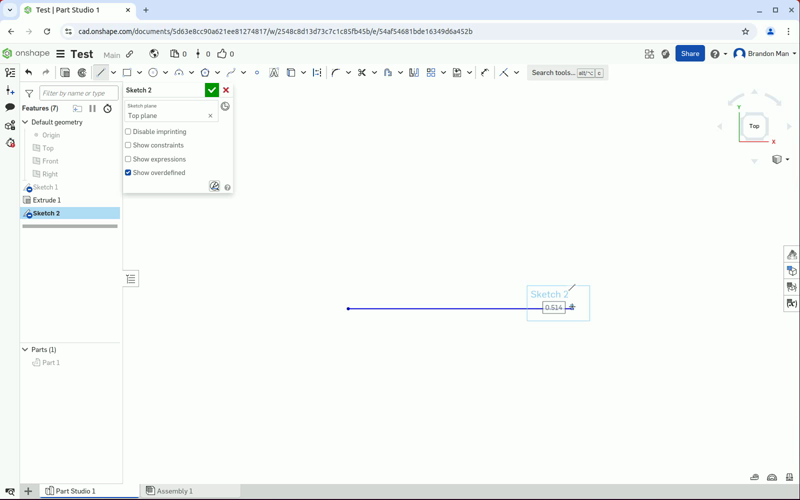
key_up(shift)
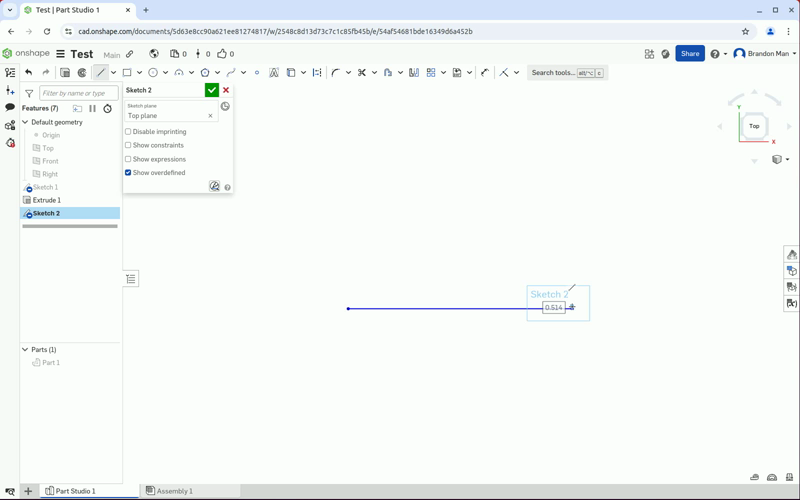
key_down(shift)
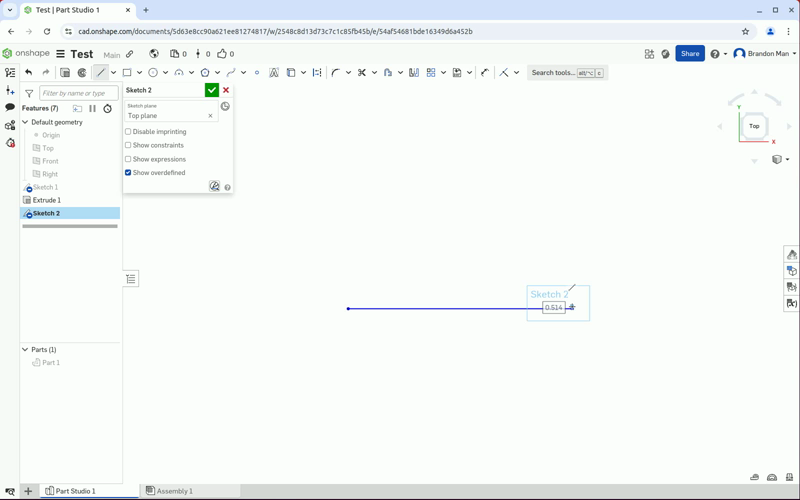
mouse_move(348, 306)
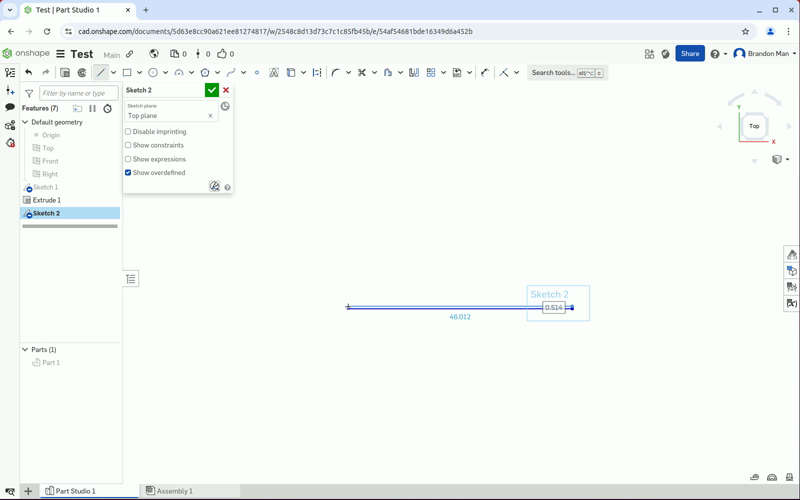
scroll(6)
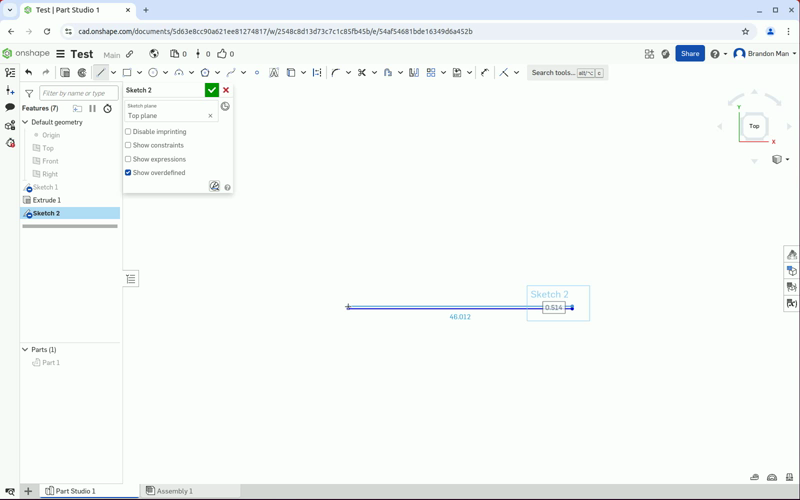
scroll(6)
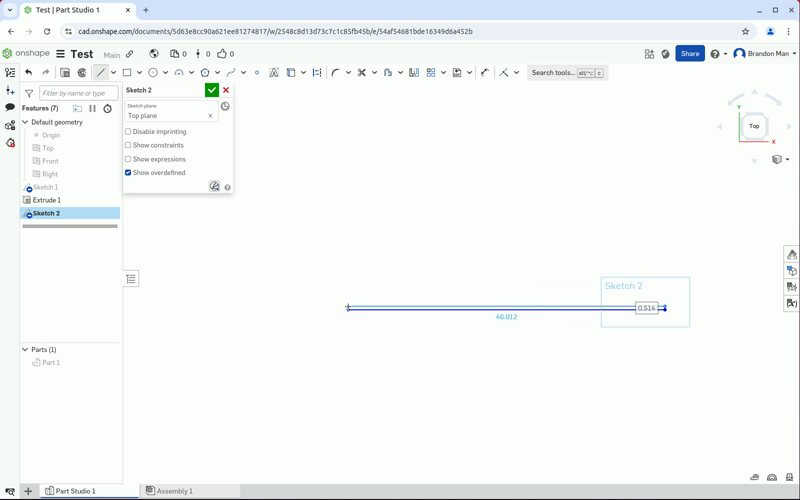
scroll(6)
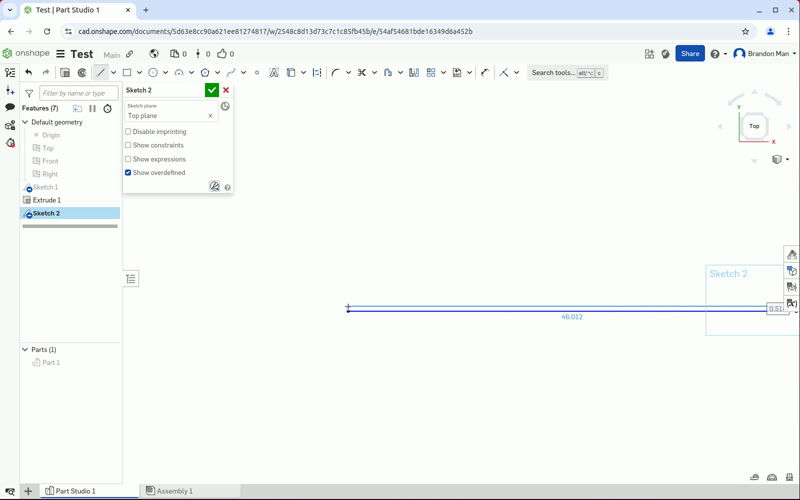
scroll(6)
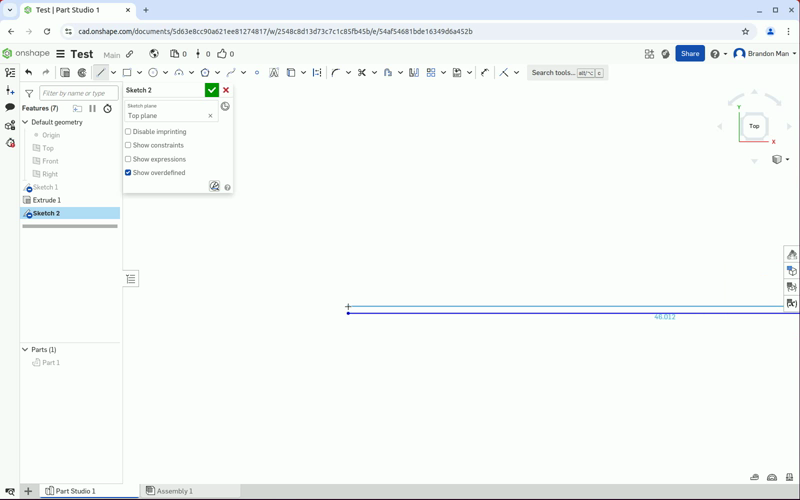
scroll(6)
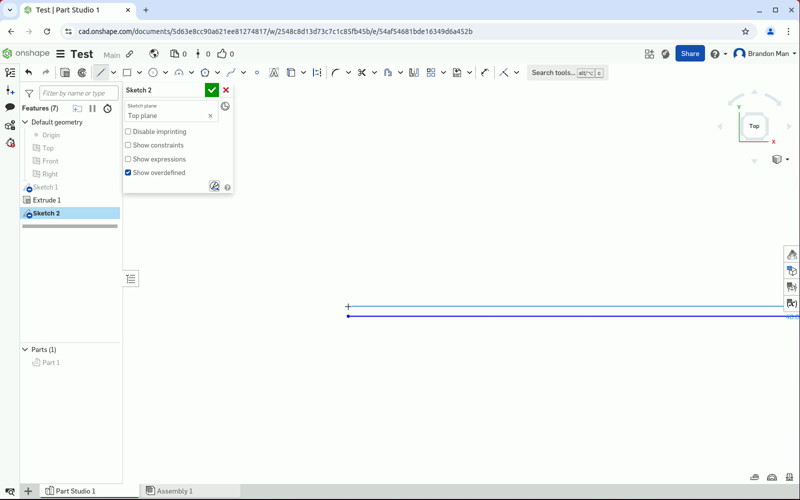
scroll(6)
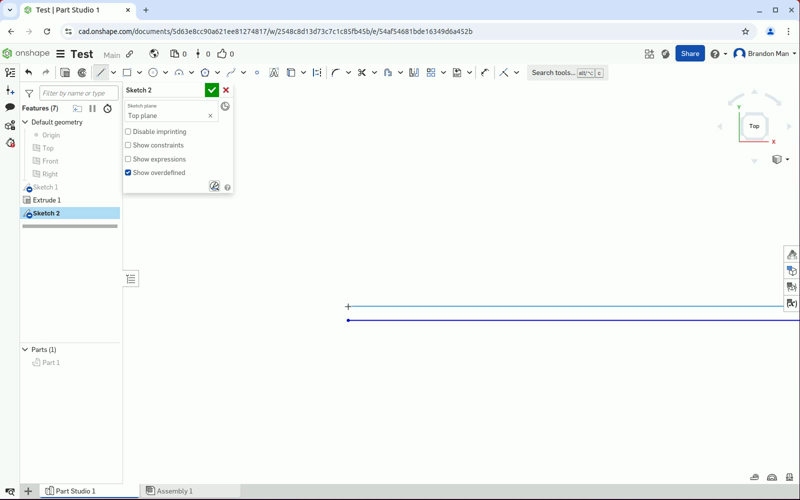
scroll(6)
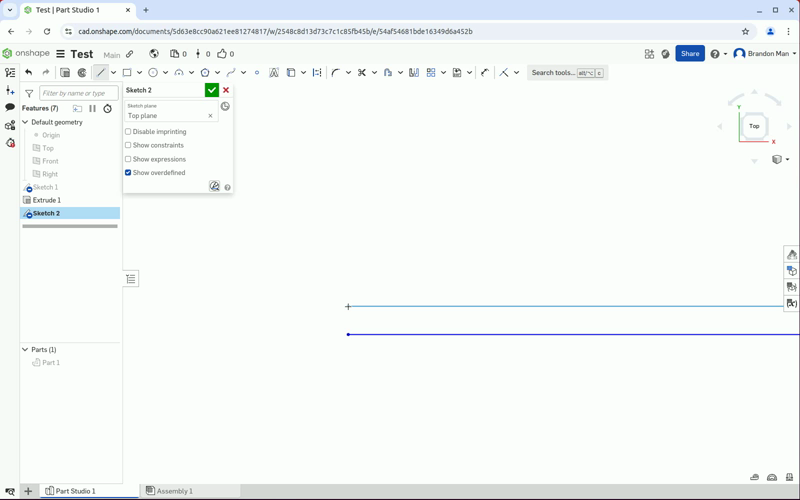
click(348, 306)
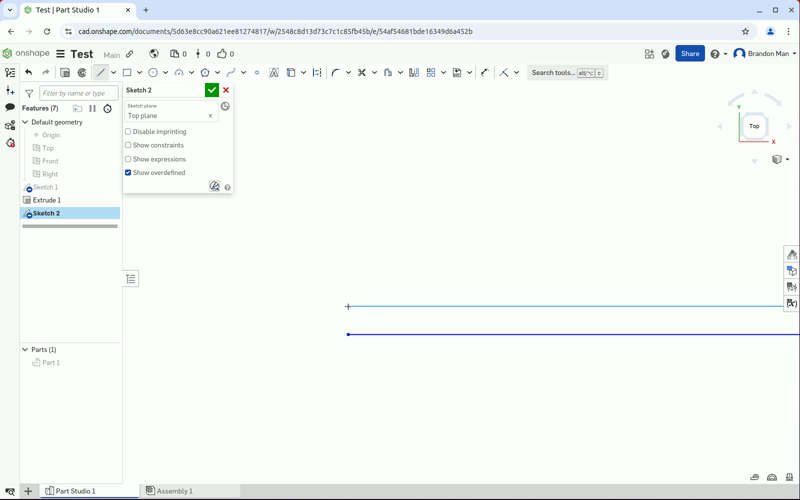
scroll(-6)
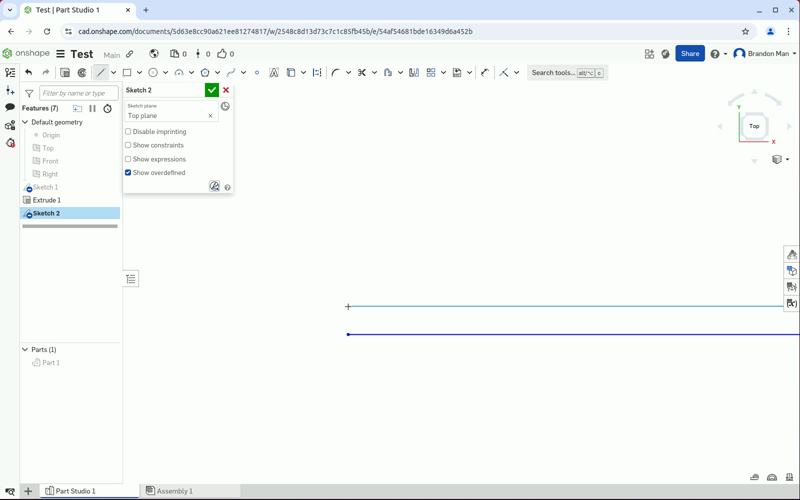
scroll(-6)
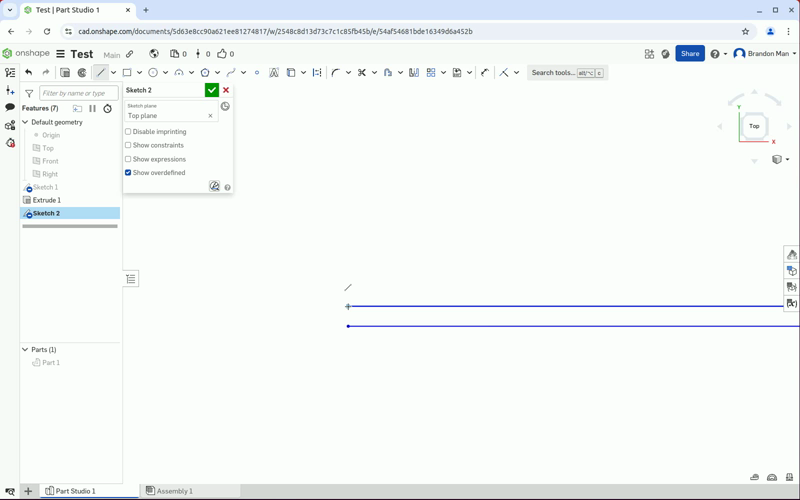
scroll(-6)
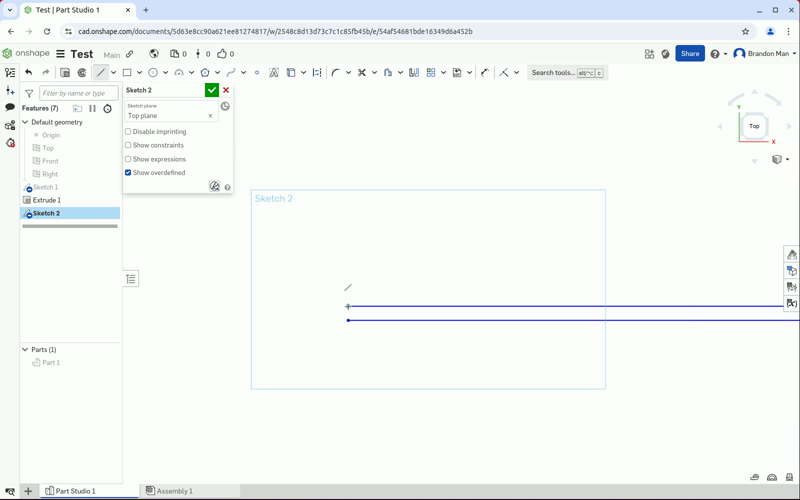
scroll(-6)
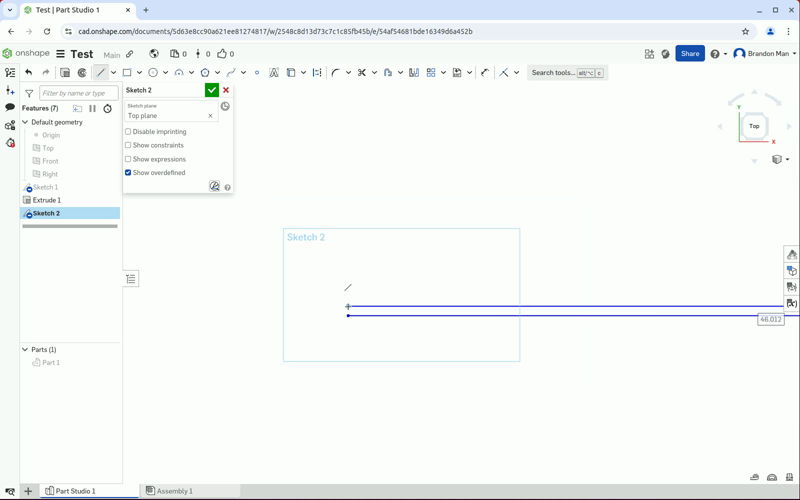
scroll(-6)
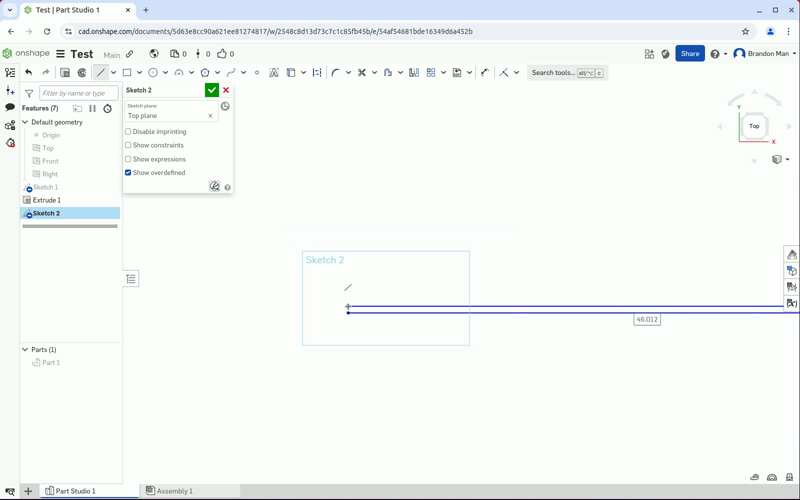
scroll(-6)
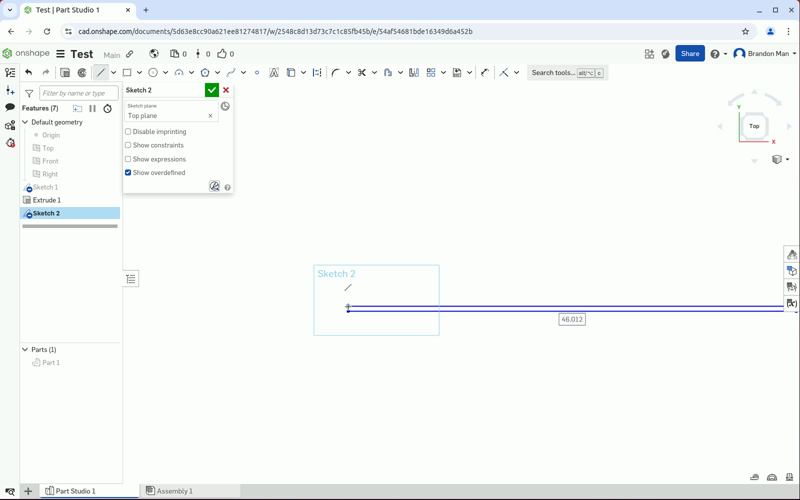
scroll(-6)
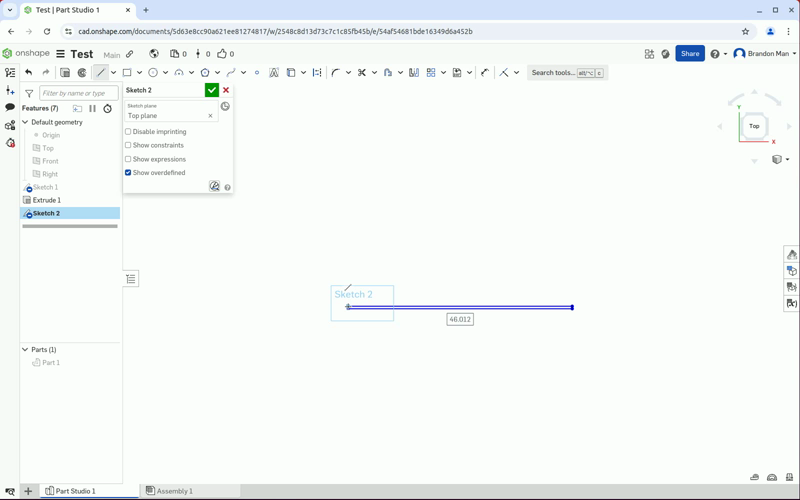
key_up(shift)
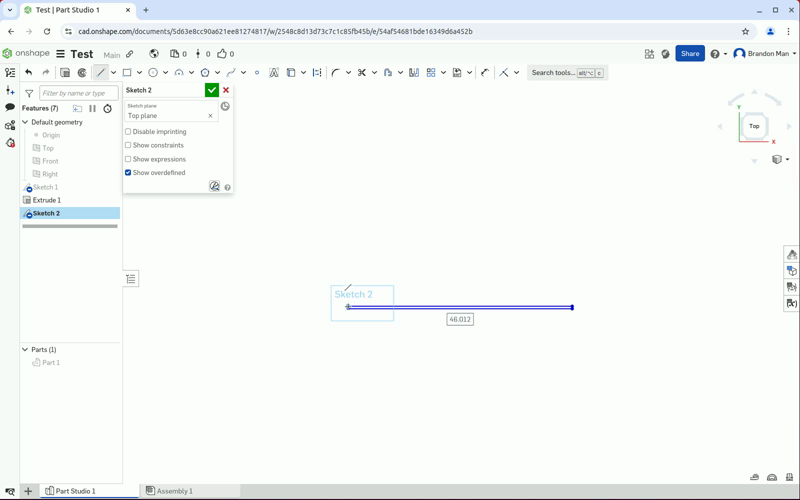
mouse_move(378, 306)
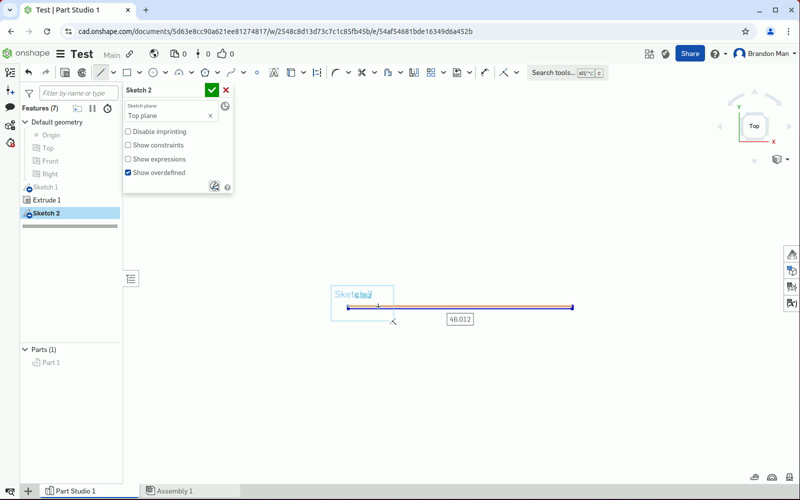
key_down(shift)
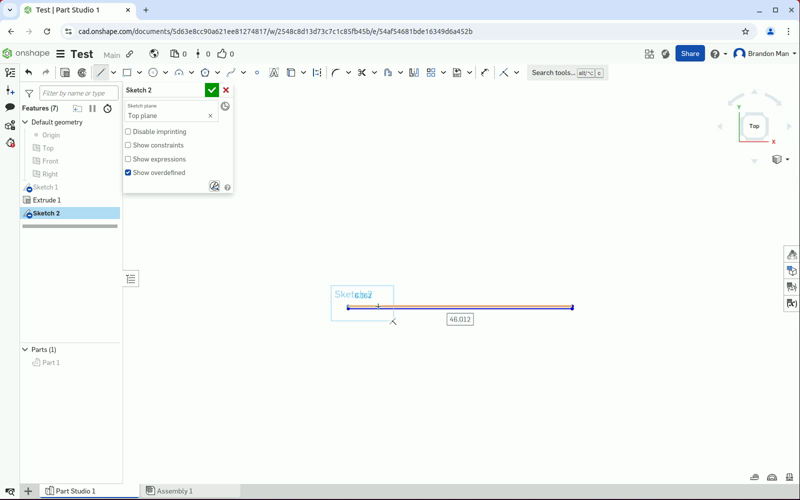
mouse_move(348, 308)
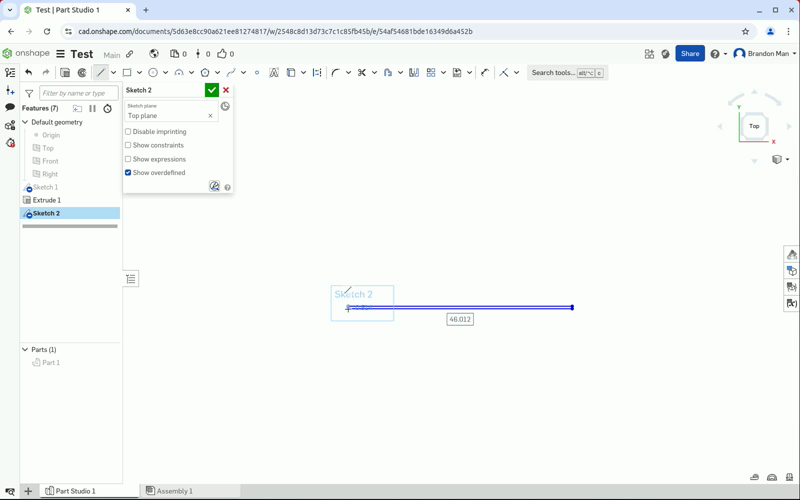
scroll(6)
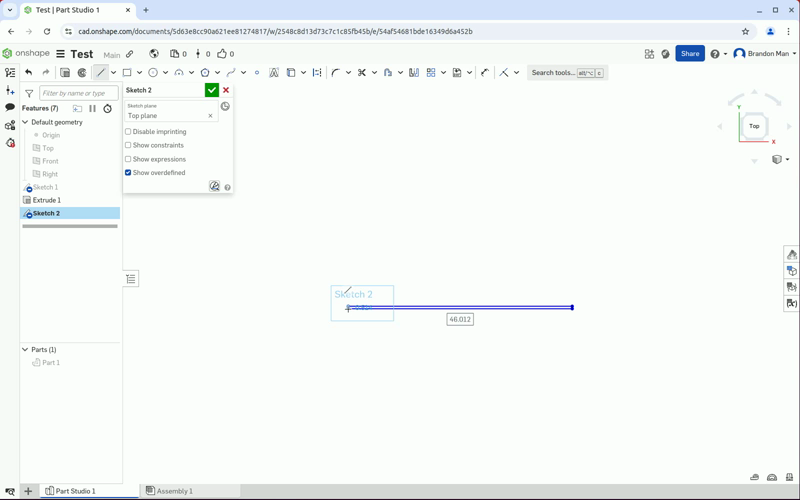
scroll(6)
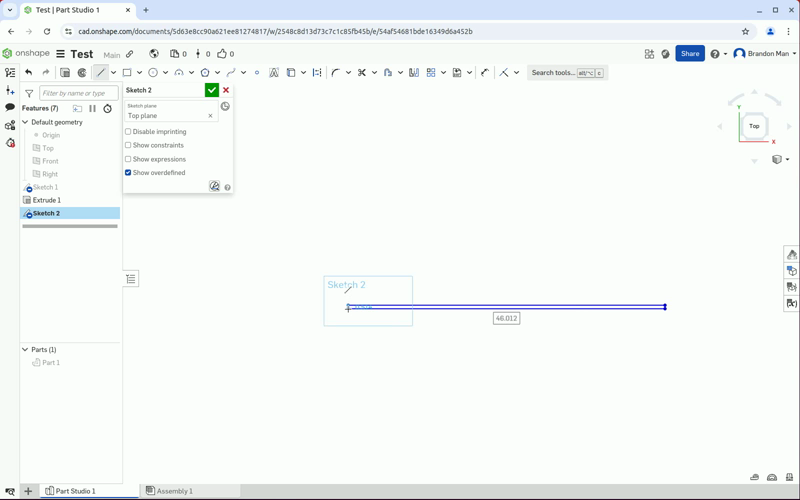
scroll(6)
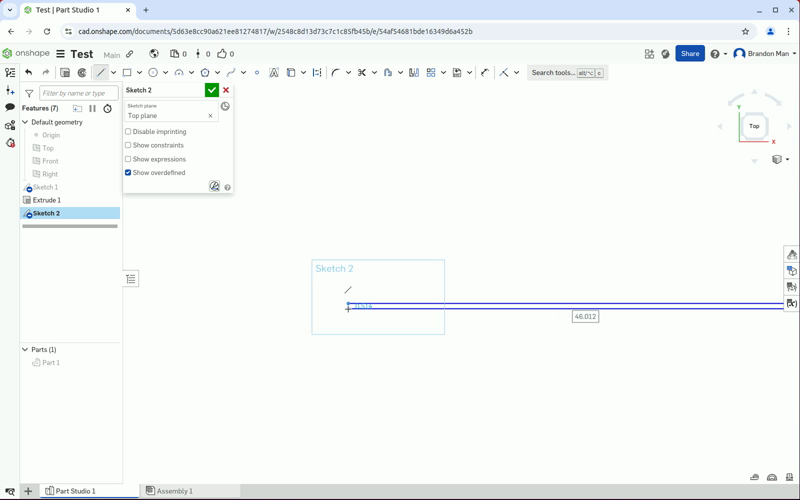
scroll(6)
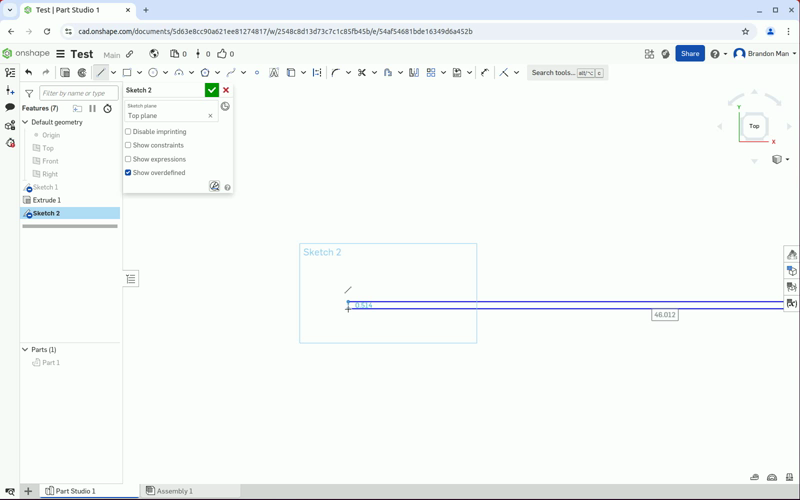
scroll(6)
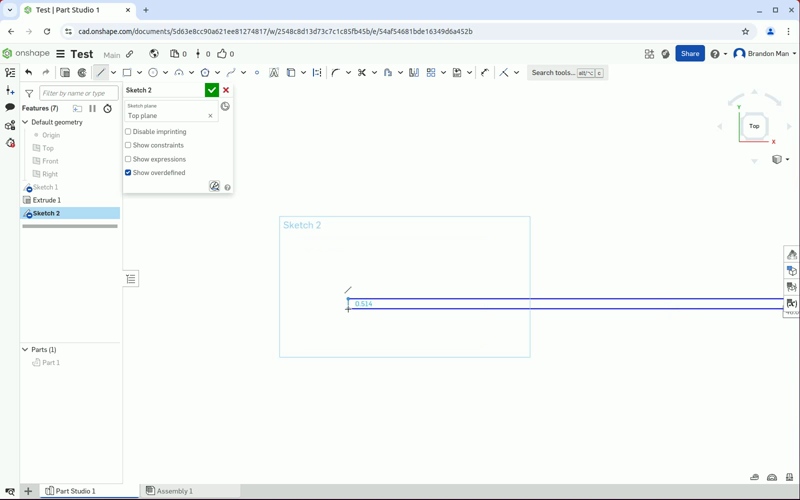
scroll(6)
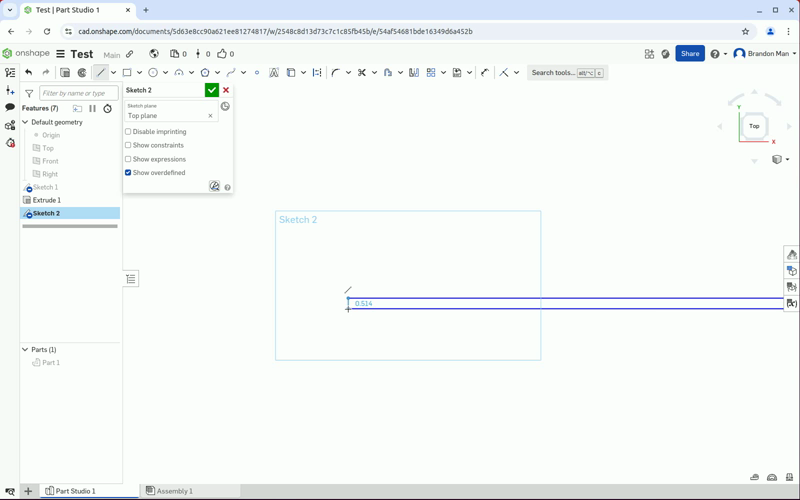
scroll(6)
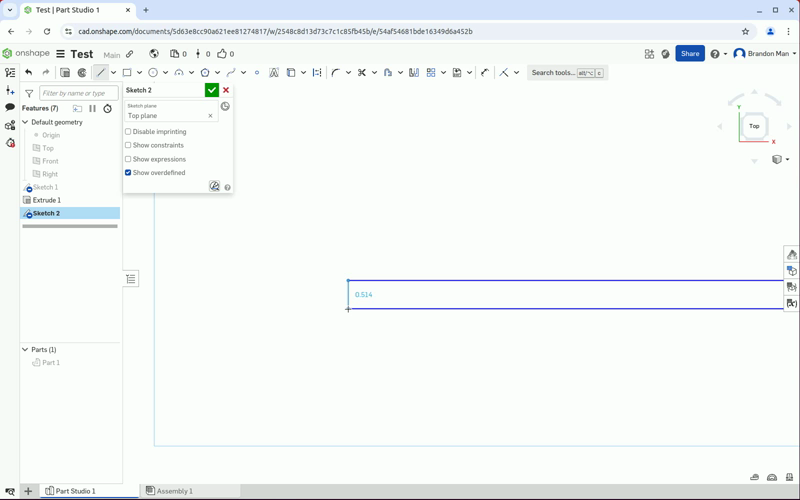
key_up(shift)
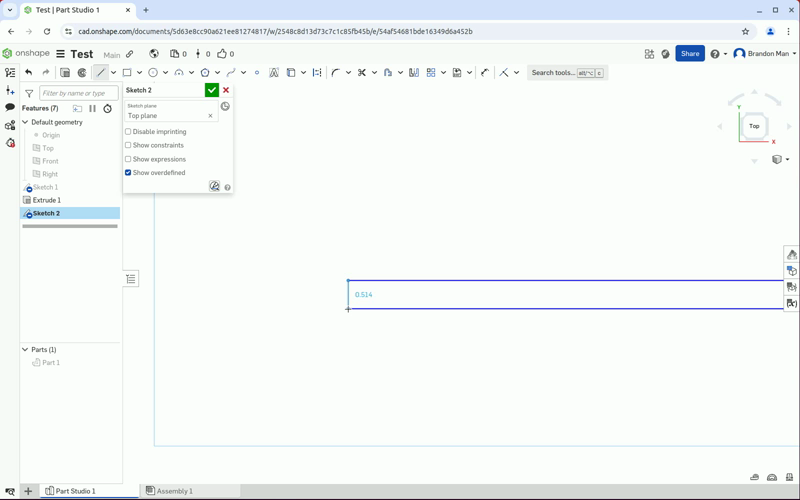
click(348, 308)
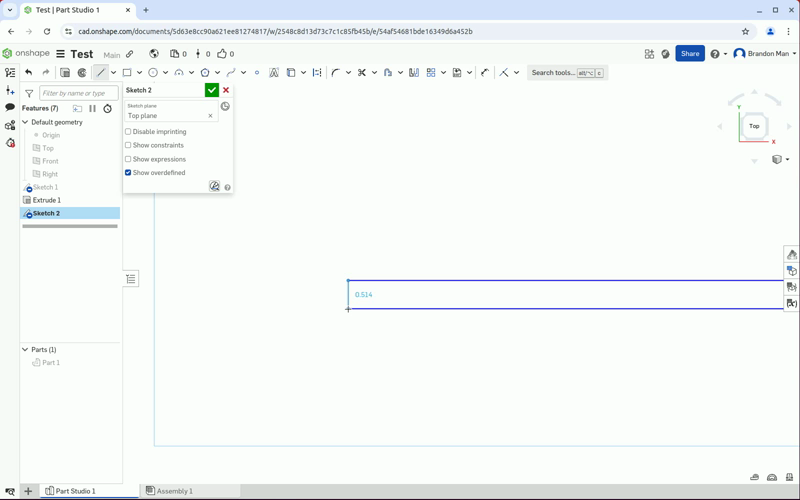
scroll(-6)
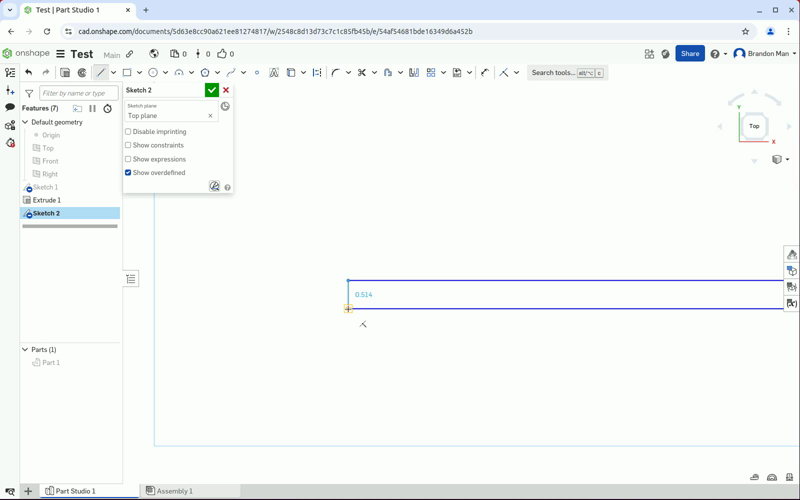
scroll(-6)
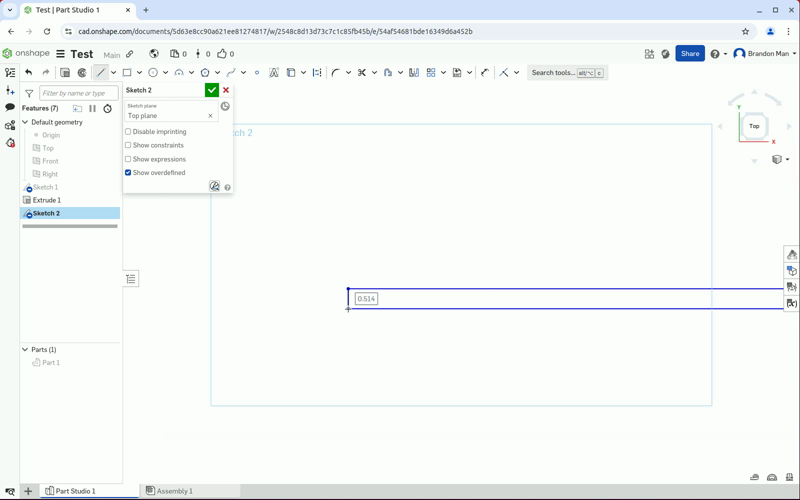
scroll(-6)
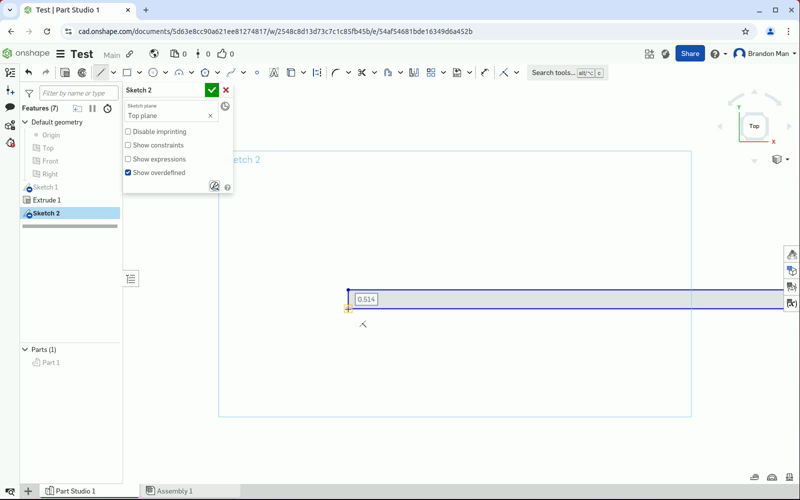
scroll(-6)
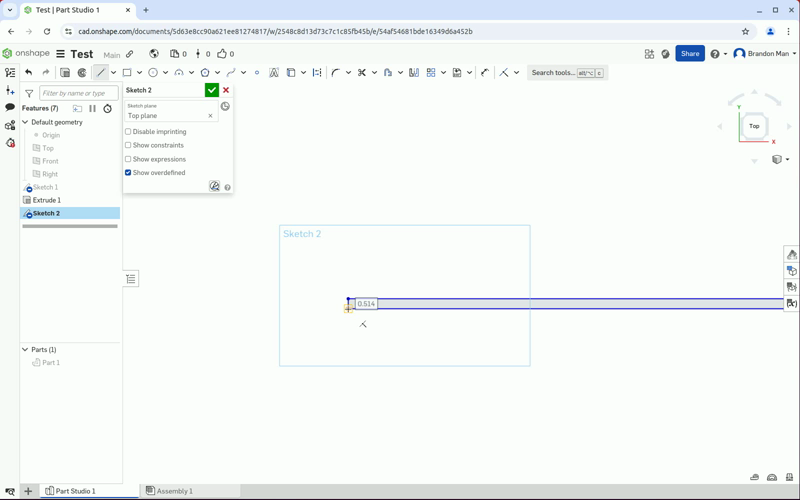
scroll(-6)
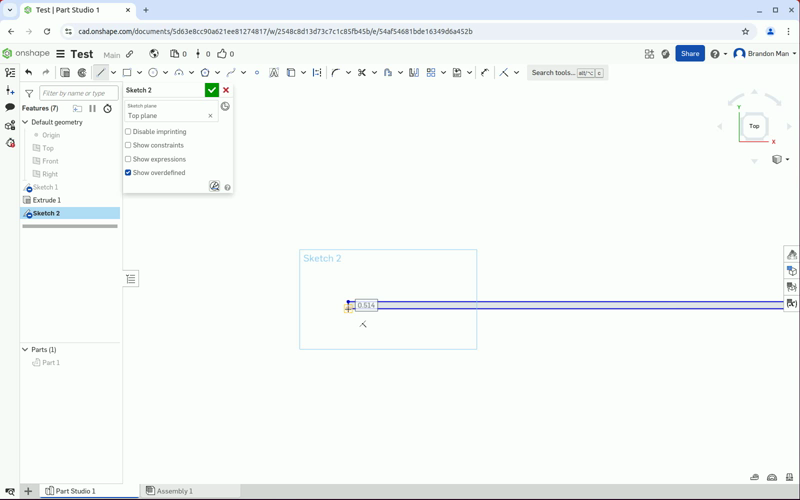
scroll(-6)
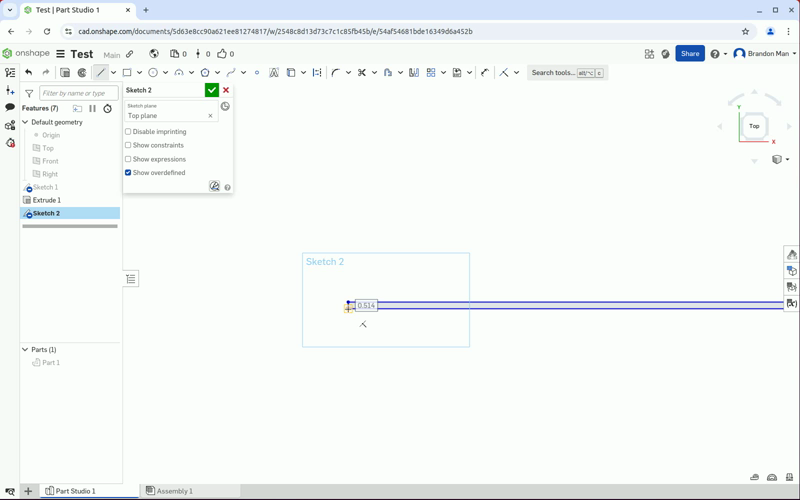
scroll(-6)
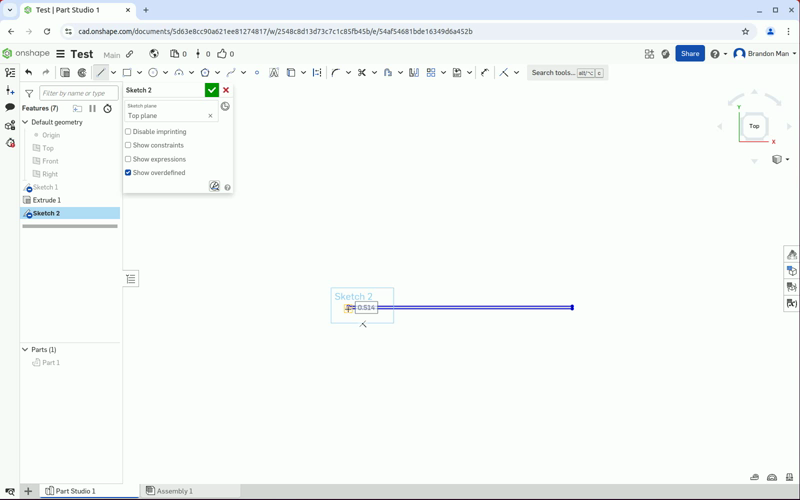
key(esc)
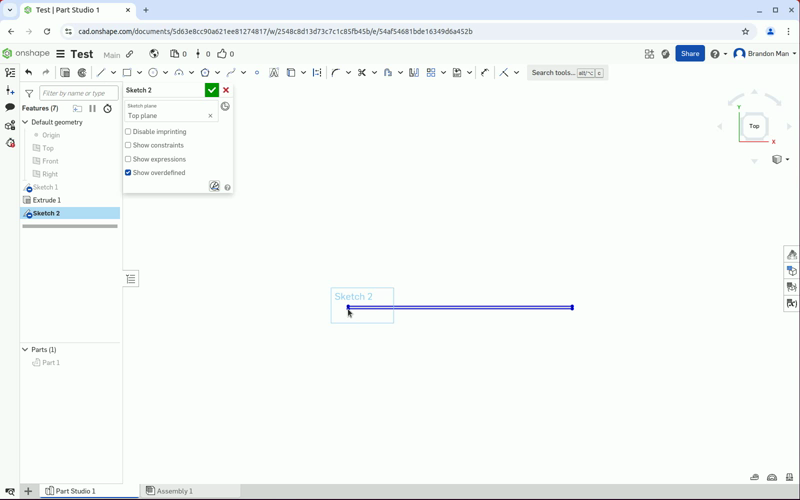
mouse_move(442, 308)
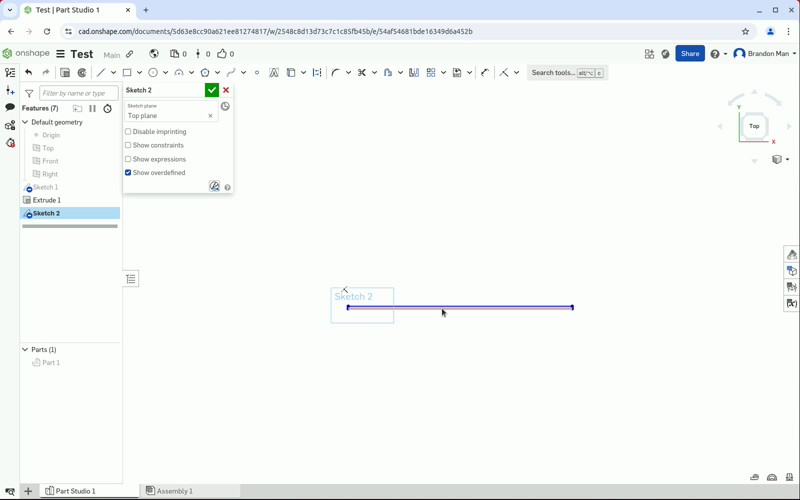
scroll(6)
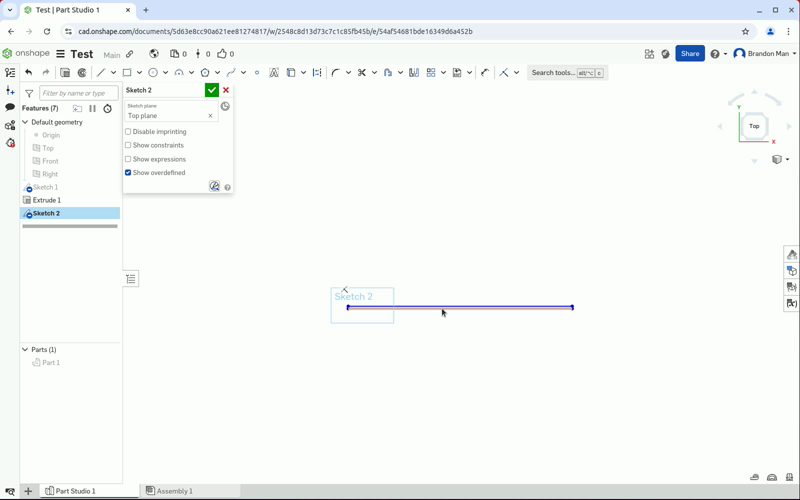
scroll(6)
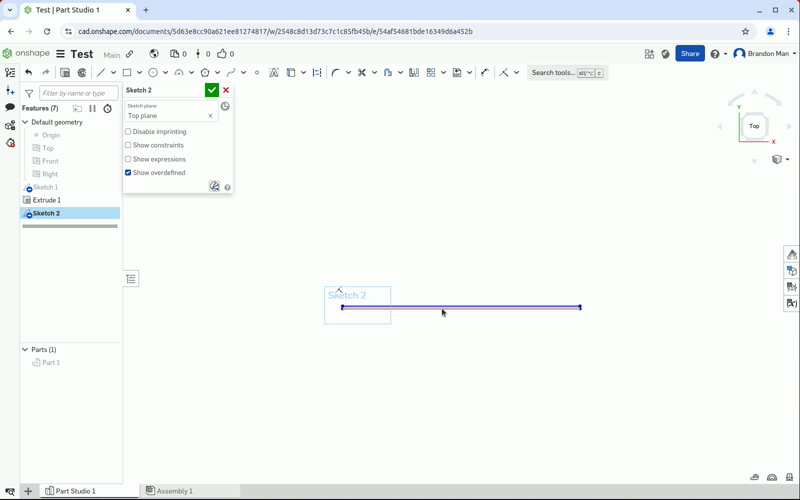
scroll(6)
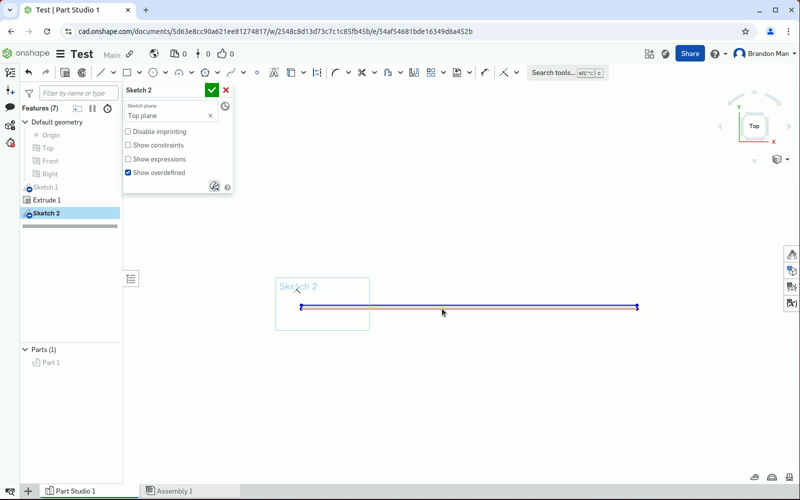
scroll(6)
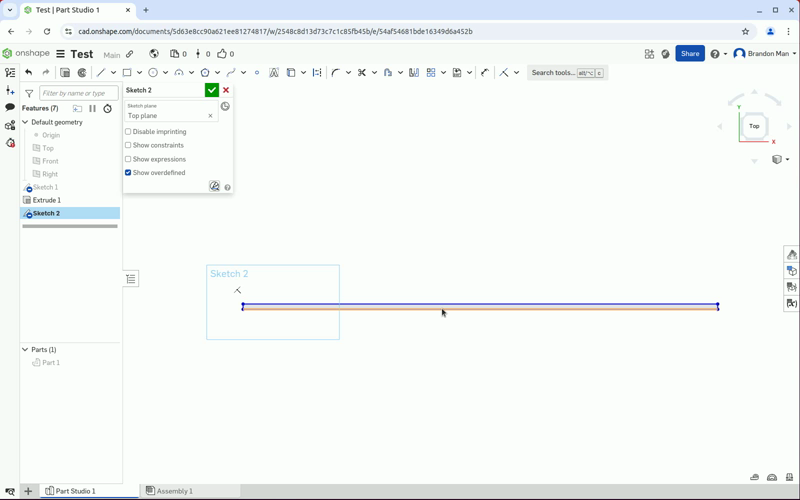
scroll(6)
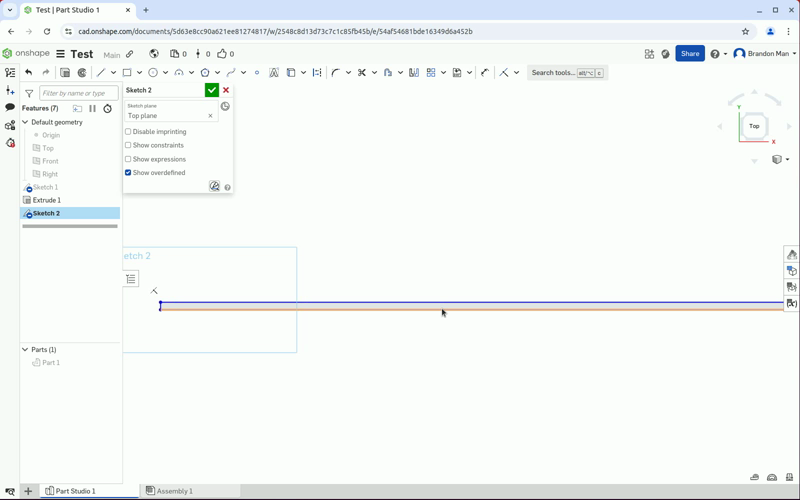
scroll(6)
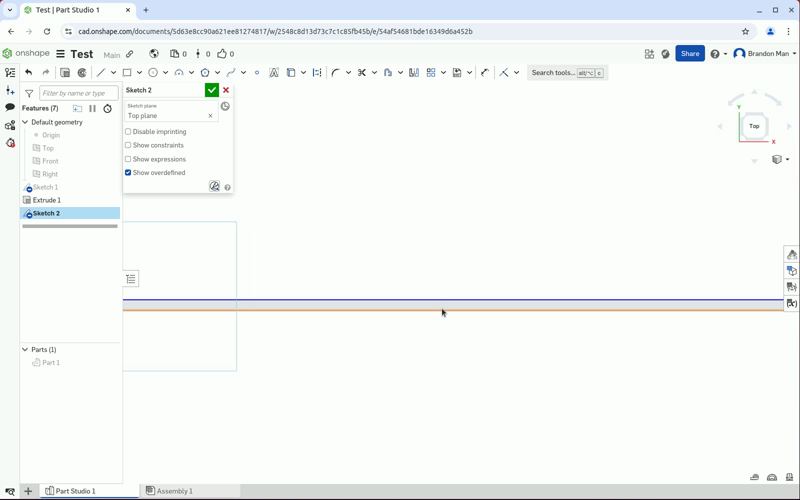
scroll(6)
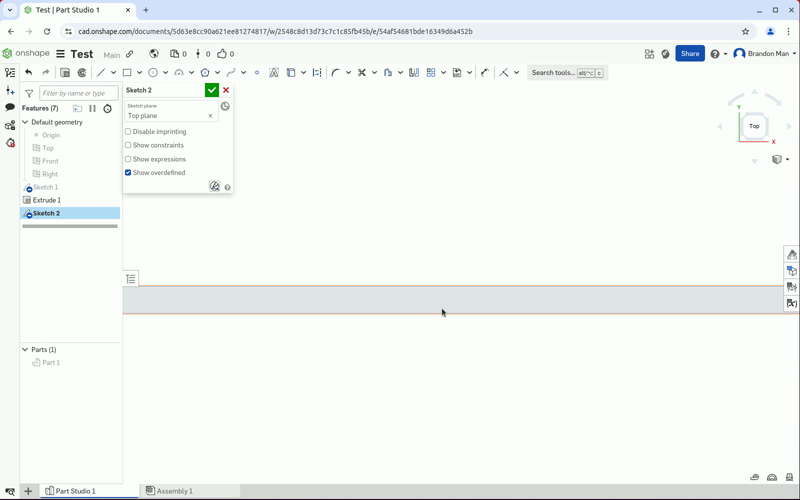
click(442, 308)
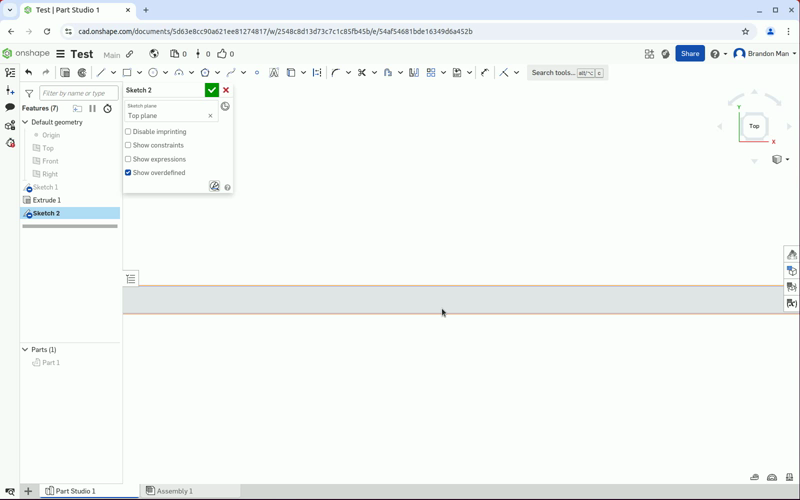
scroll(-6)
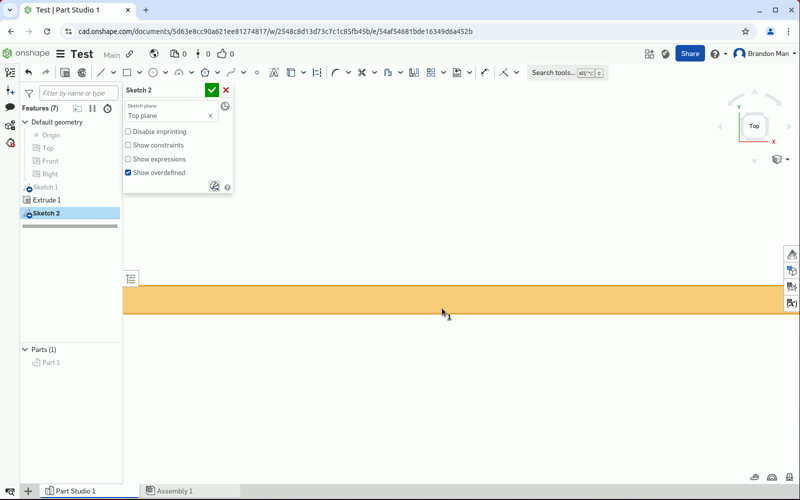
scroll(-6)
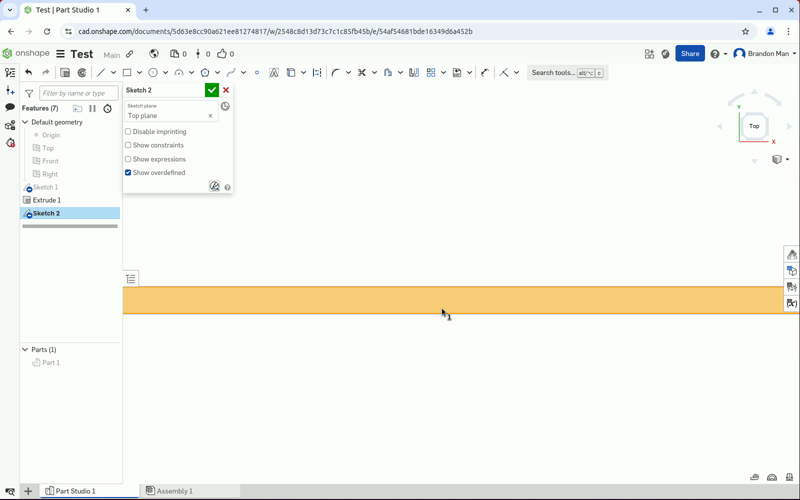
scroll(-6)
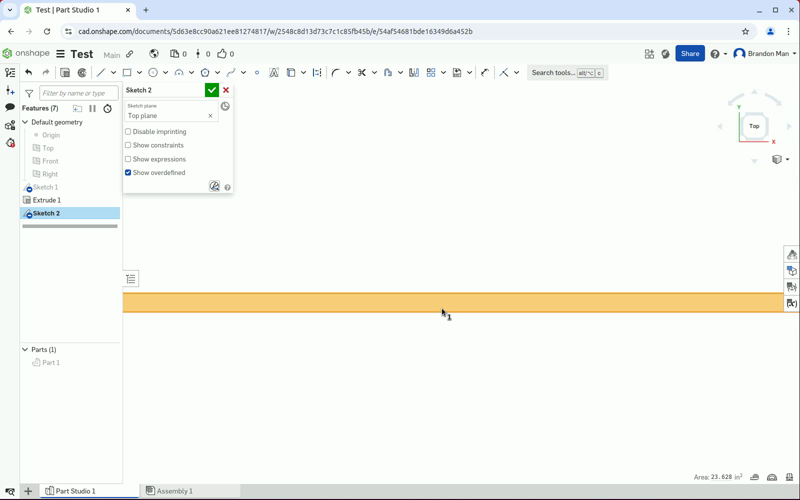
scroll(-6)
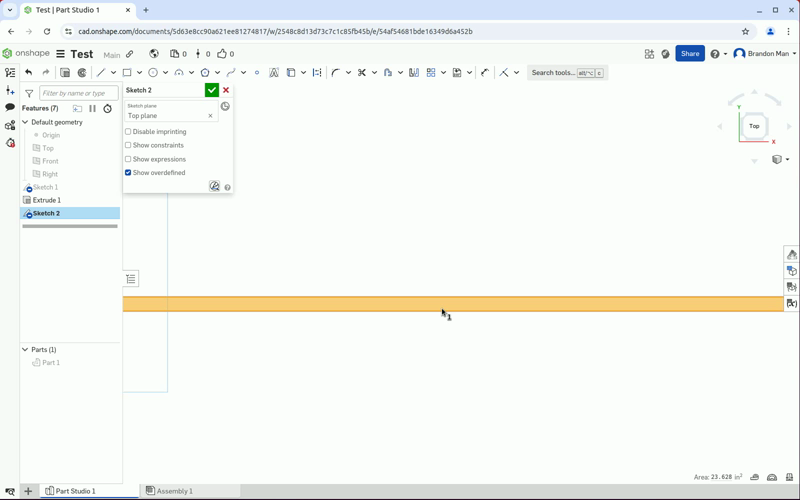
scroll(-6)
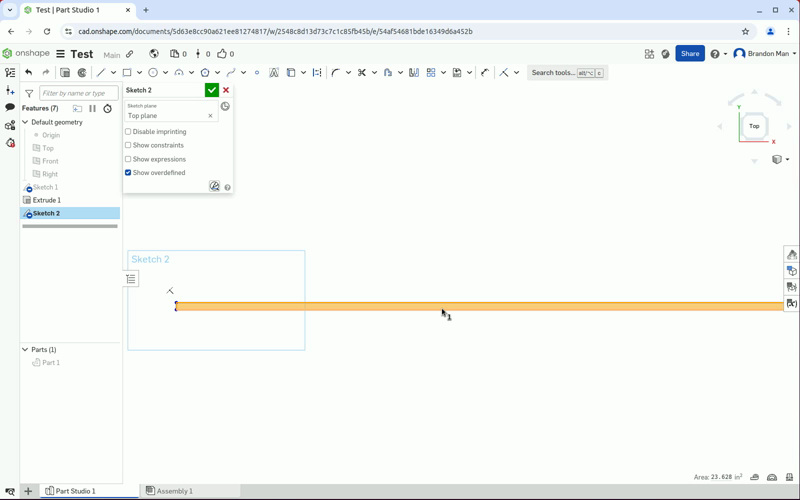
scroll(-6)
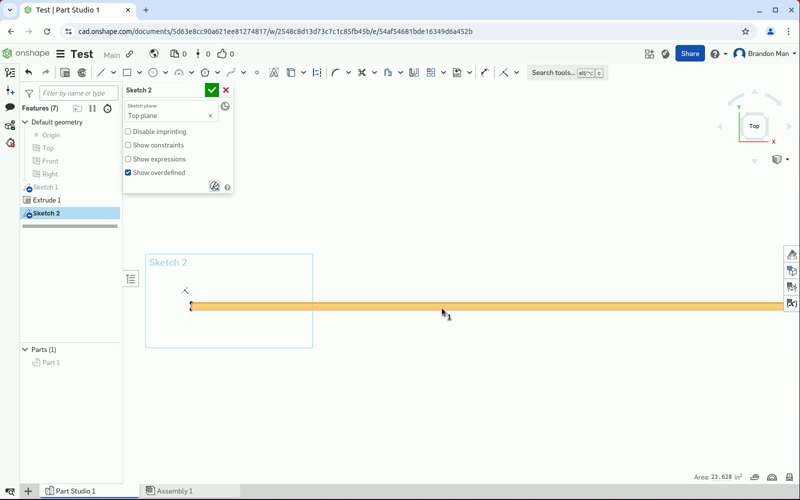
scroll(-6)
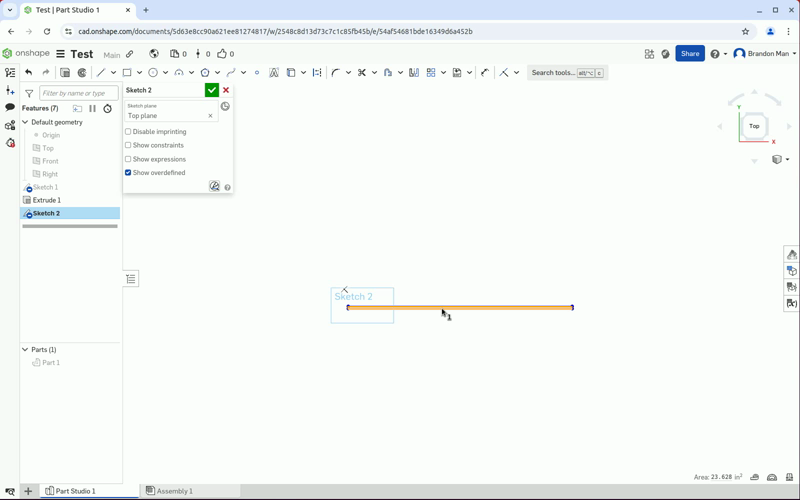
mouse_move(73, 352)
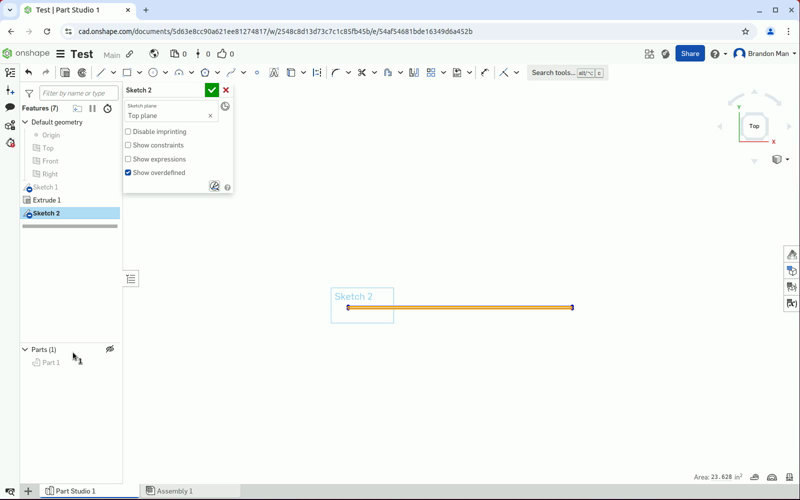
key(shift+y)
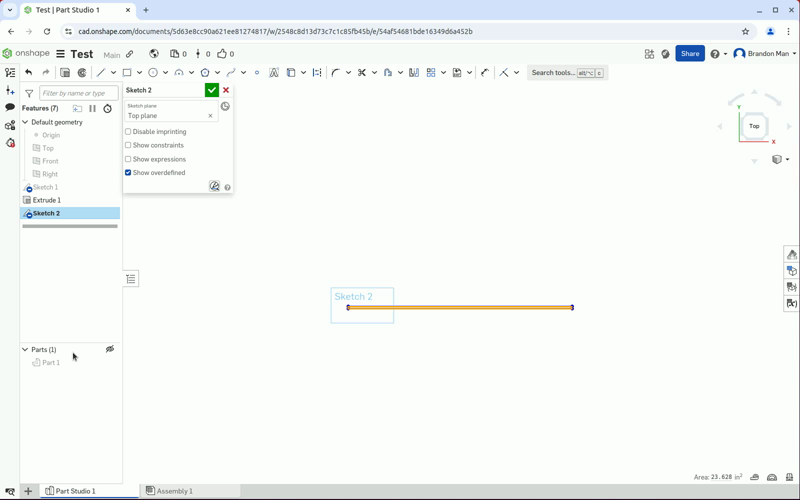
key(shift+e)
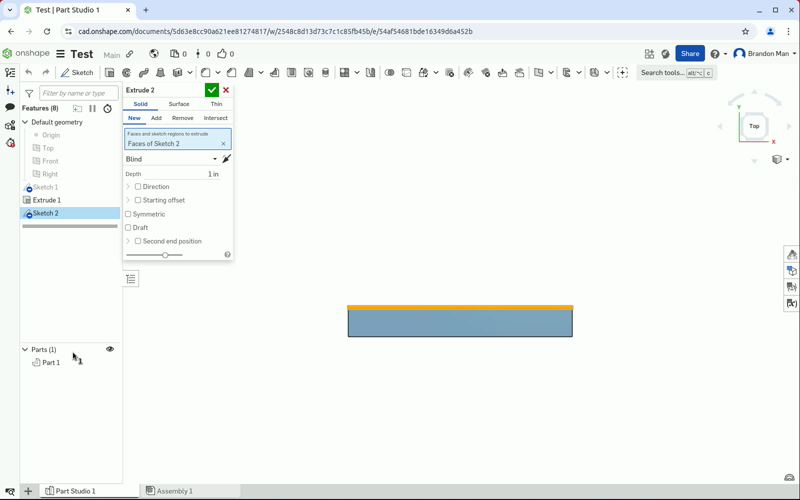
mouse_move(143, 106)
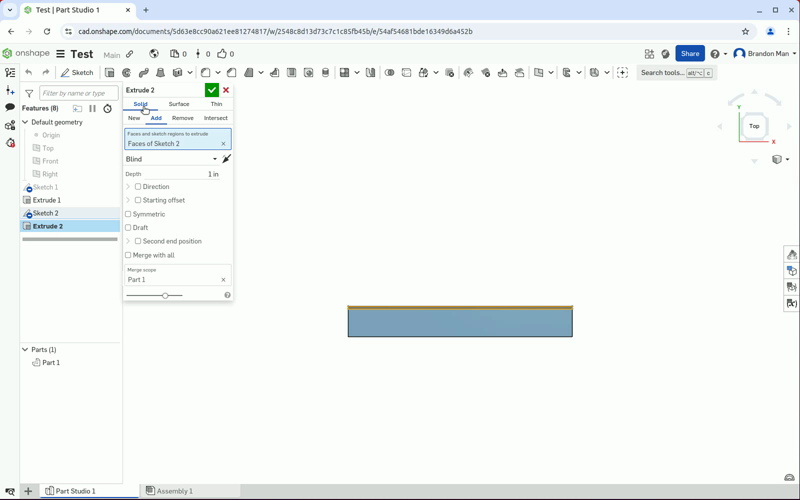
click(143, 106)
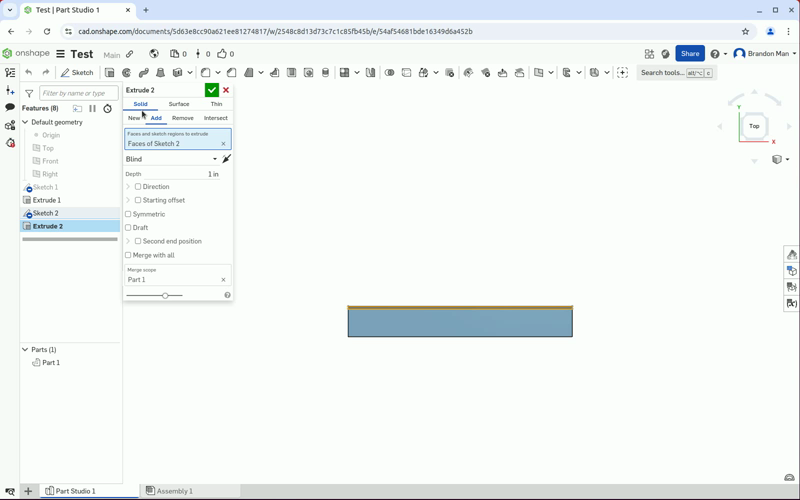
mouse_move(137, 120)
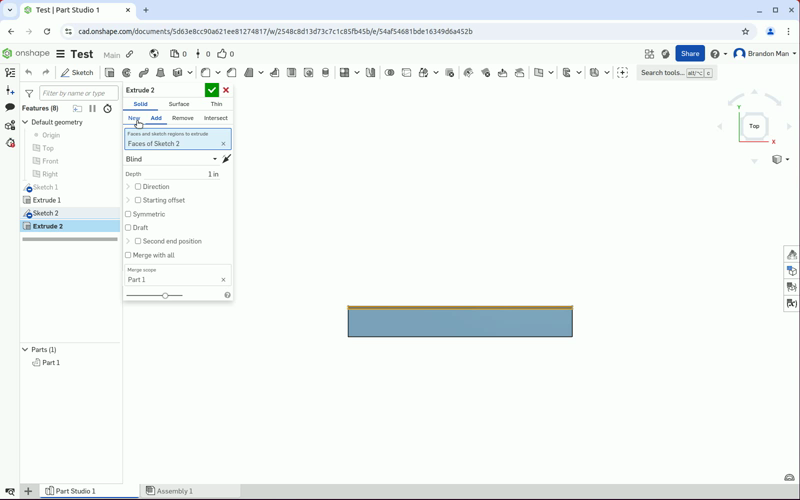
click(137, 120)
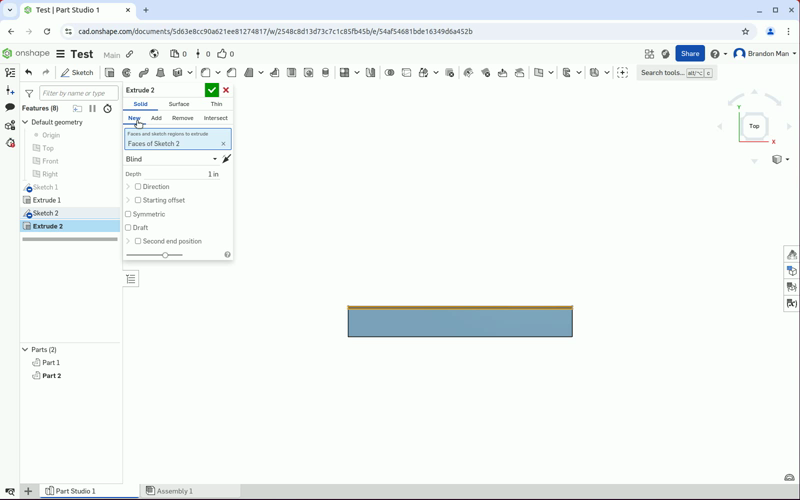
key(tab, 4)
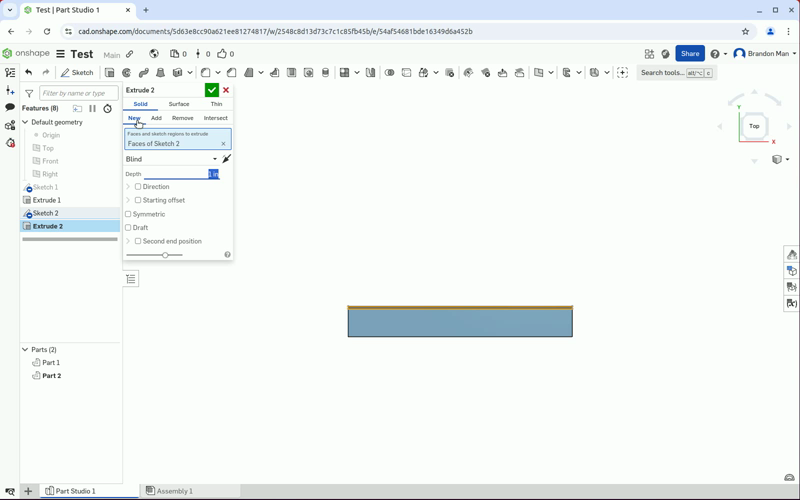
text(1.685)
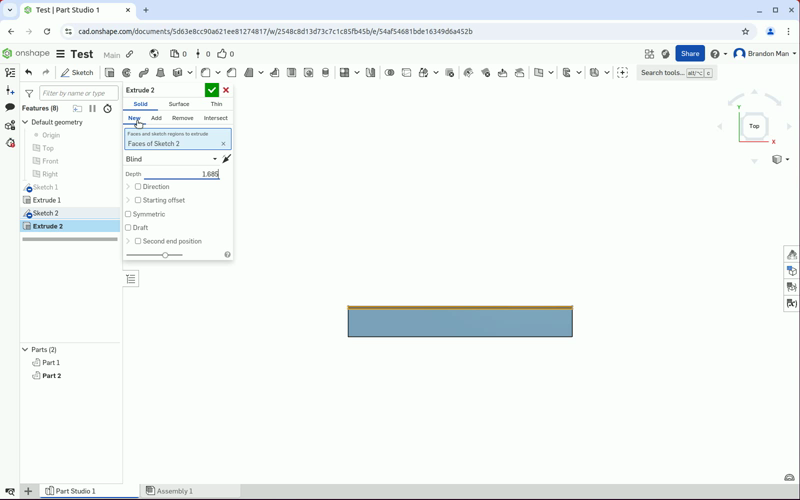
key(tab, 3)
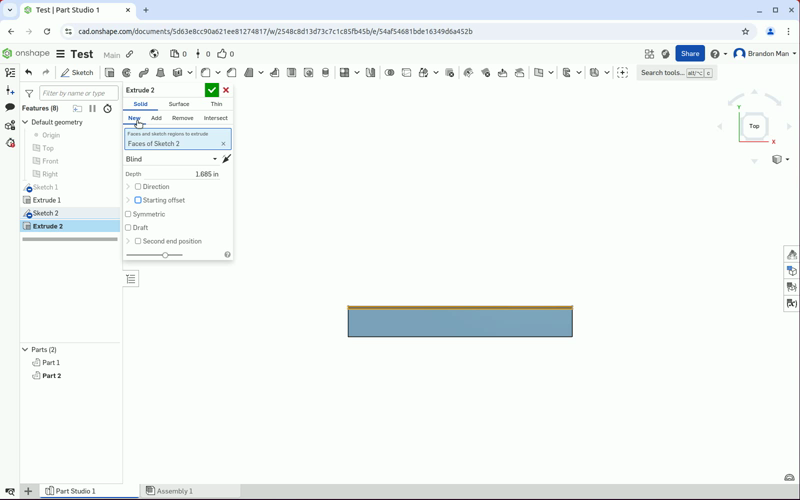
key(tab, 2)
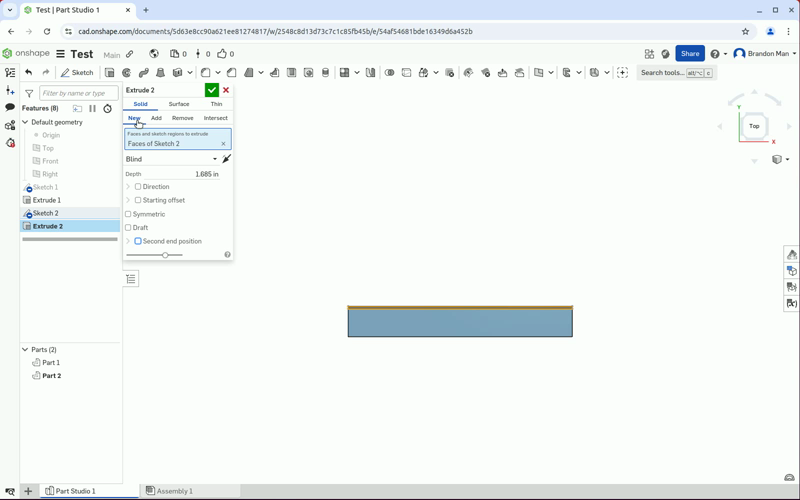
key(space)
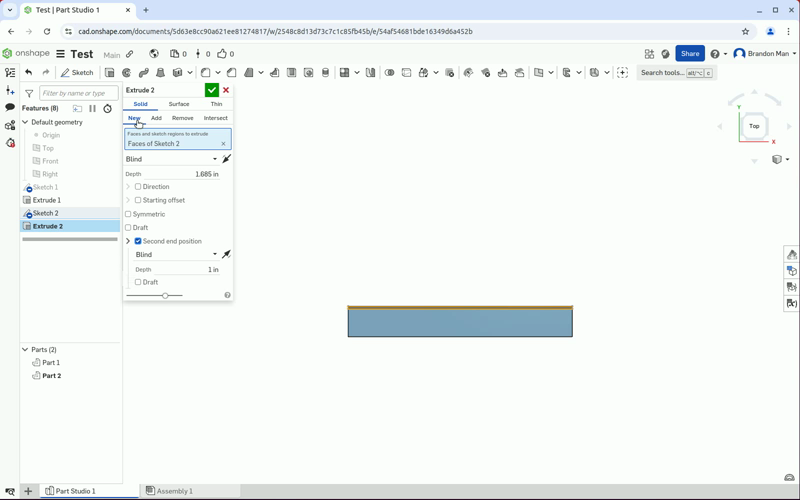
key(tab, 3)
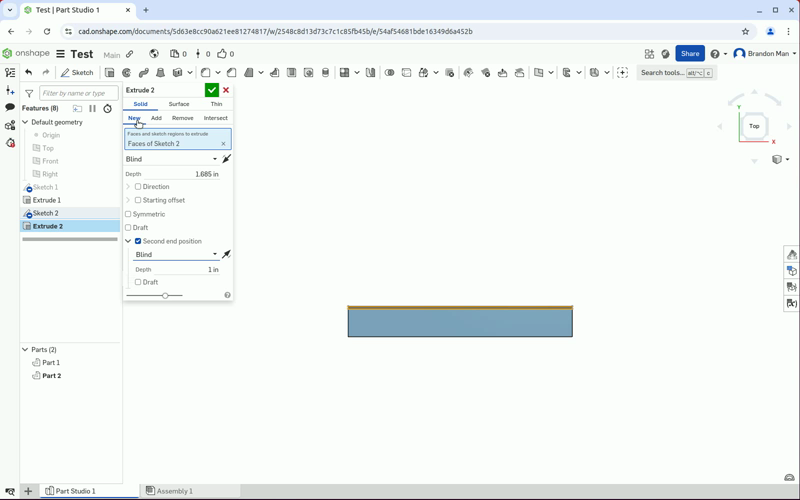
text(0.481)
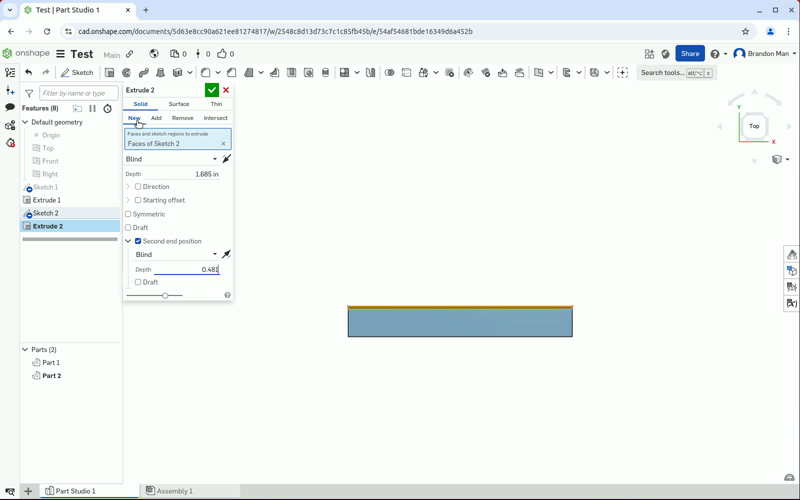
key(enter)
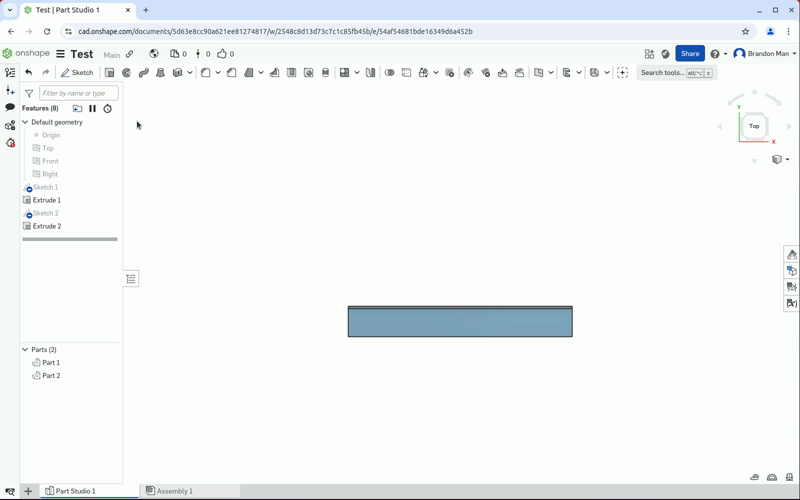
key(shift+h)
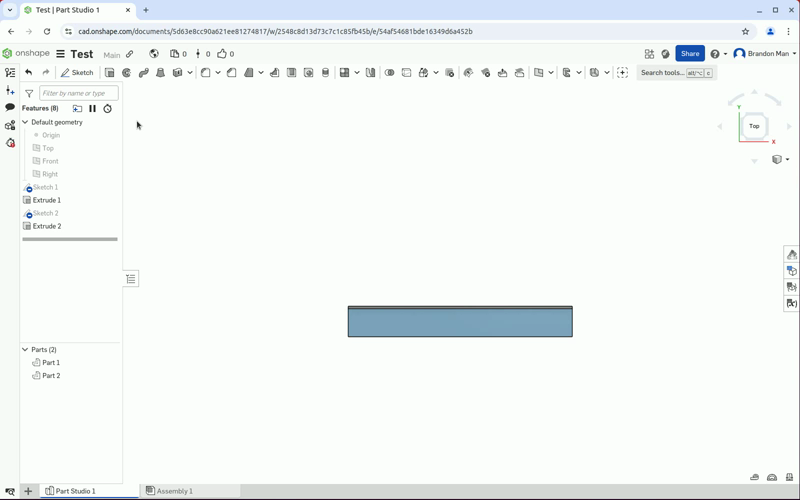
key(shift+h)
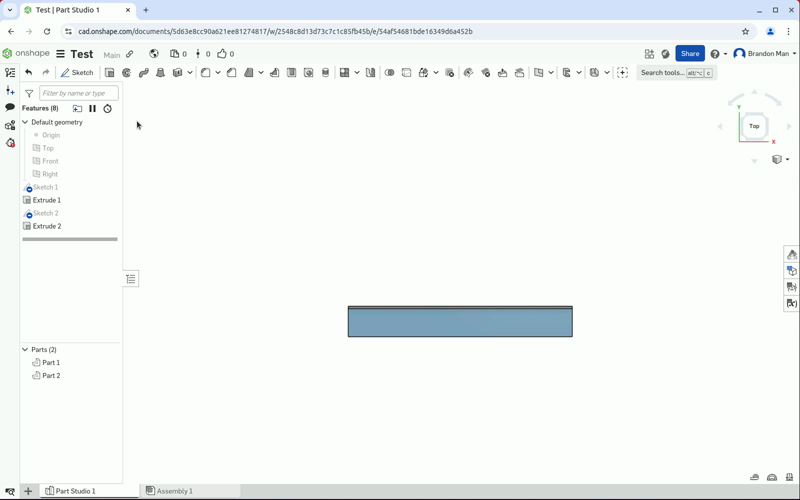
mouse_move(73, 189)
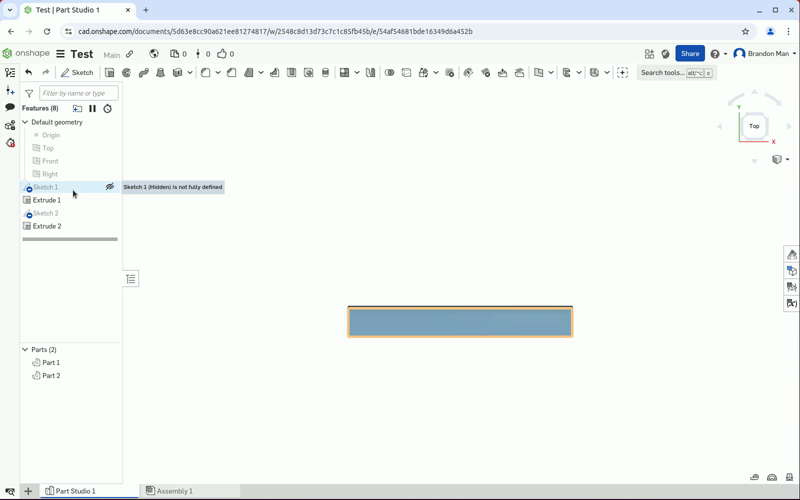
click(73, 189)
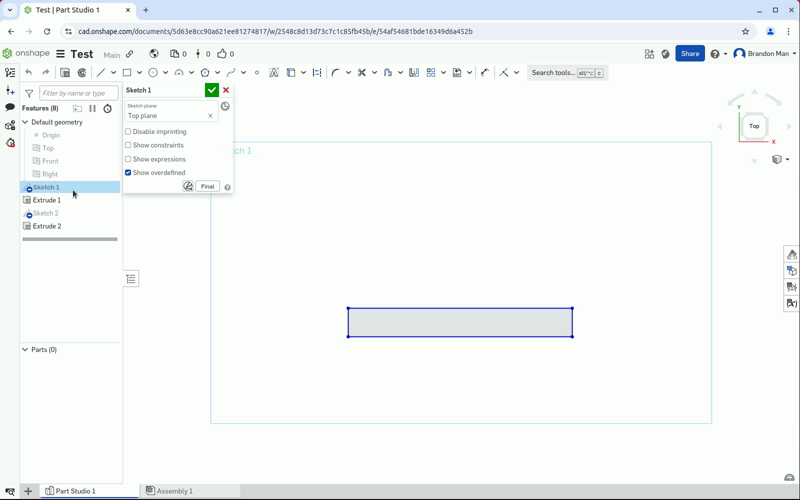
mouse_move(229, 92)
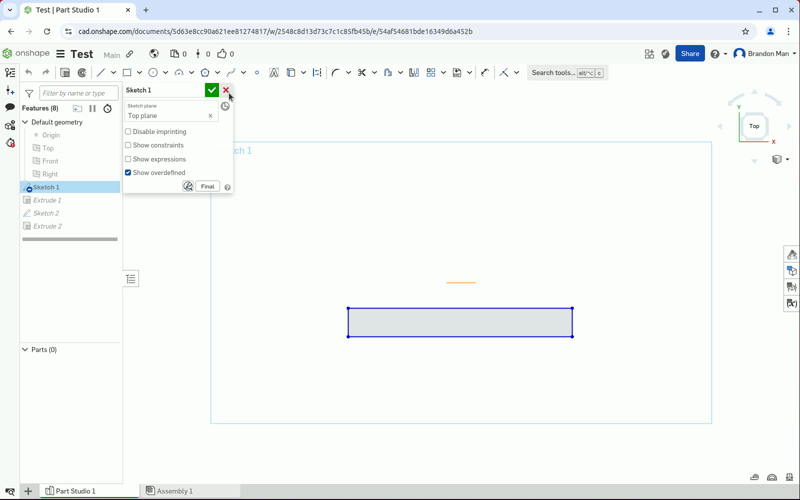
click(229, 92)
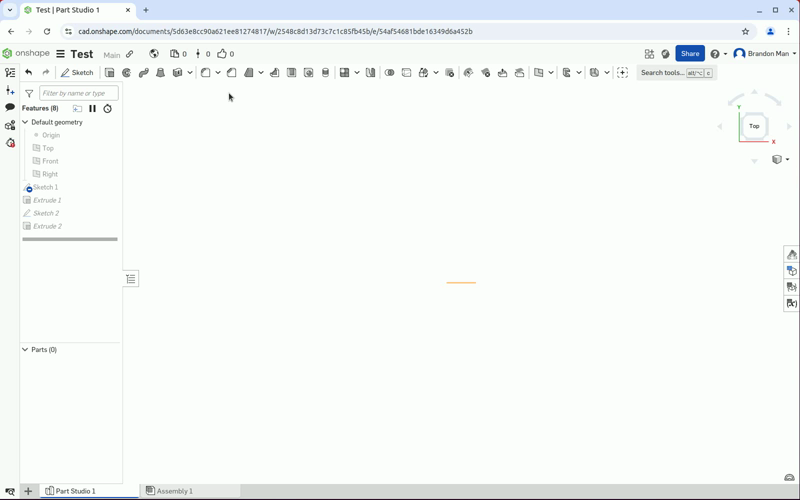
mouse_move(73, 352)
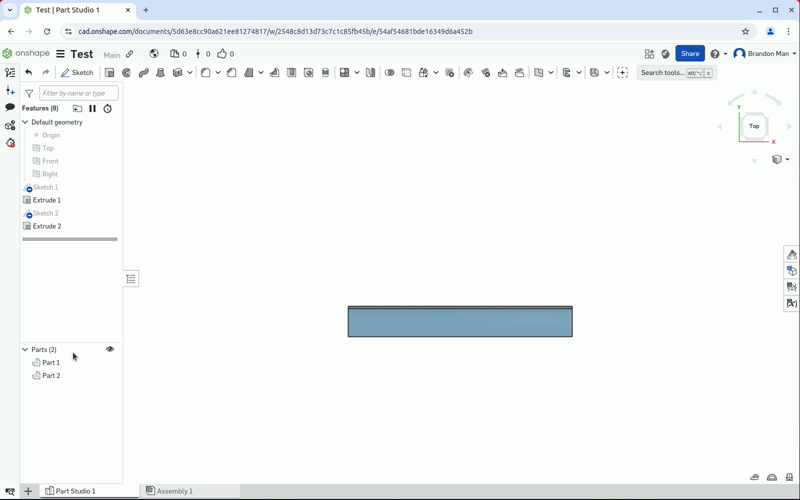
key(y)
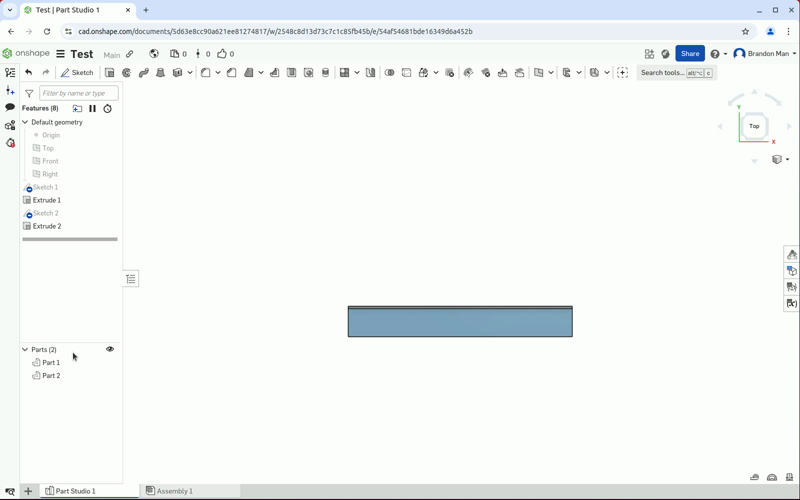
key(shift+p)
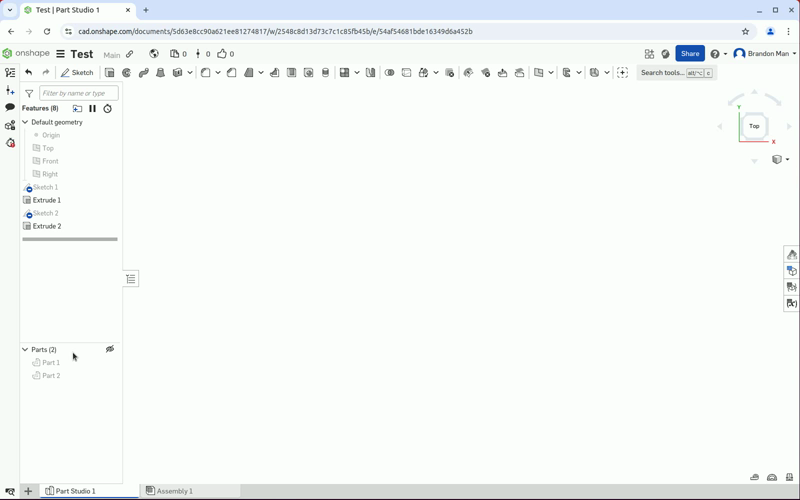
key(space)
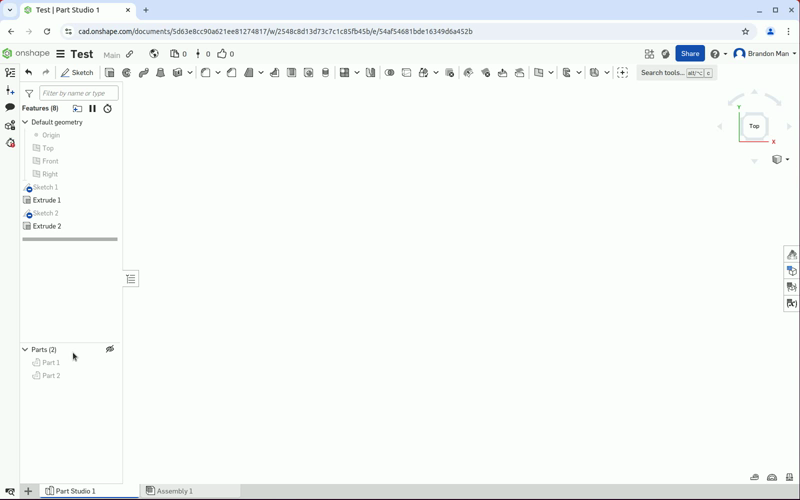
key_down(shift)
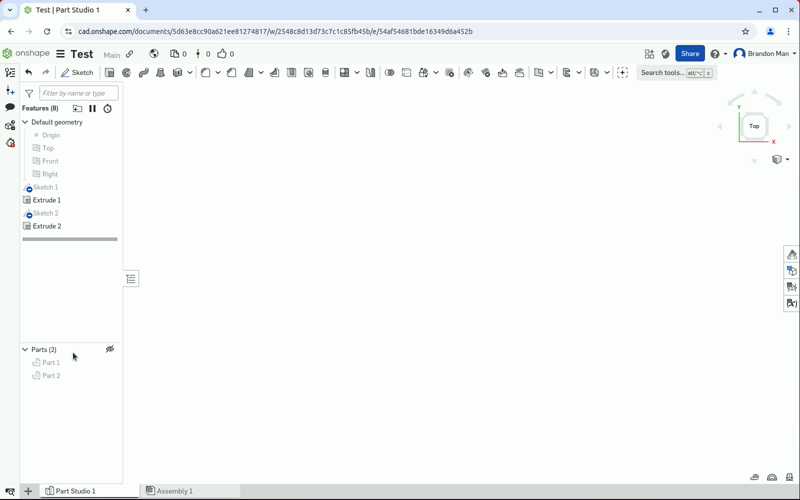
key(up)
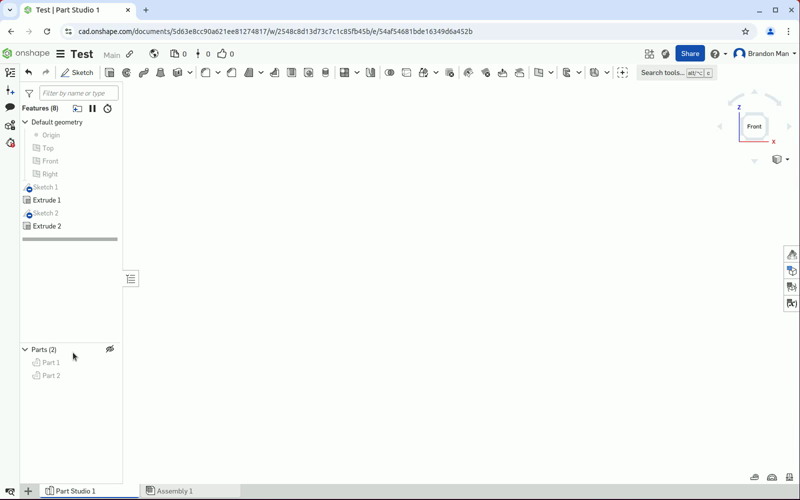
key_up(shift)
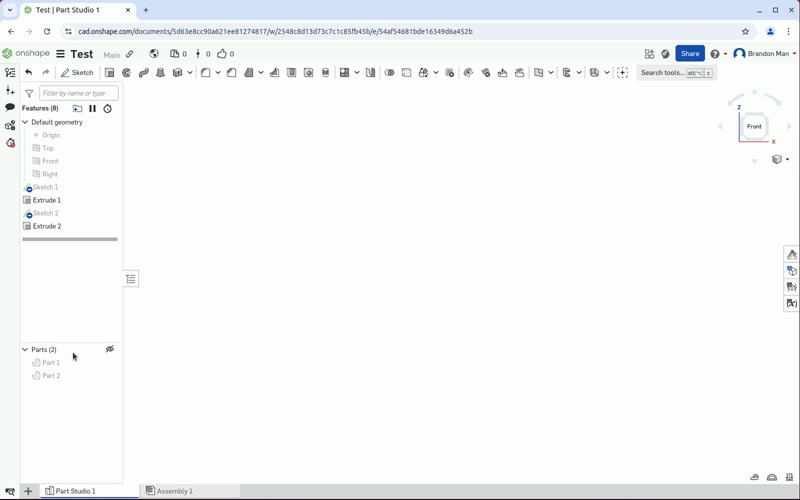
mouse_move(73, 352)
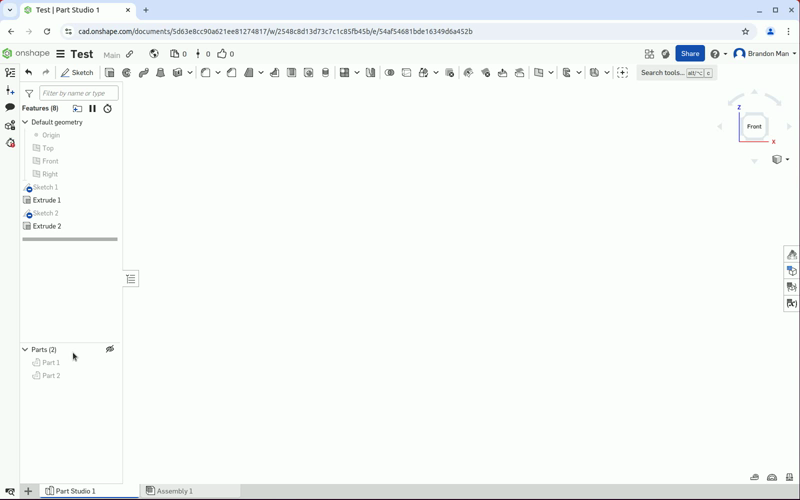
key(shift+y)
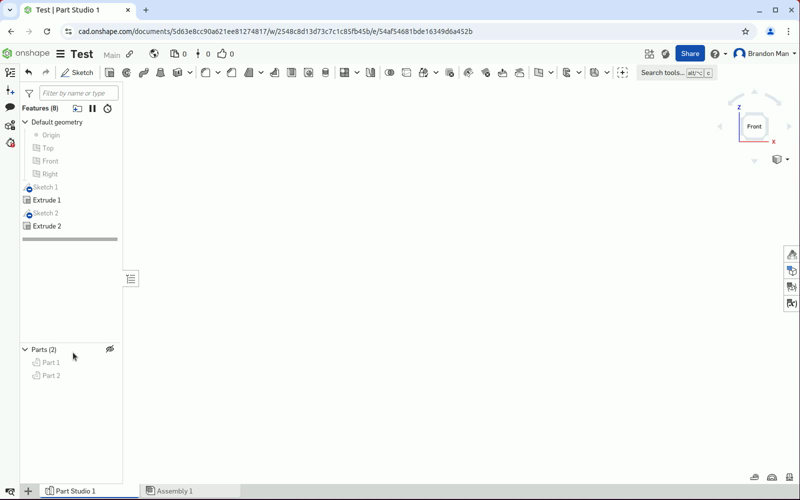
key(shift+s)
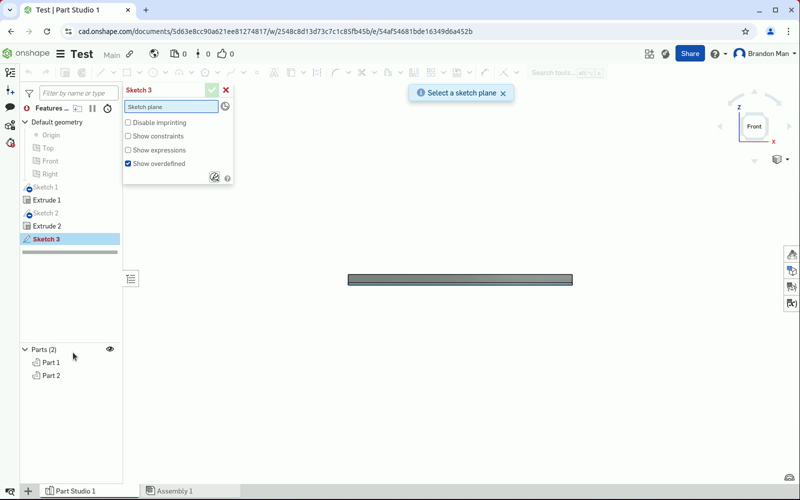
mouse_move(73, 163)
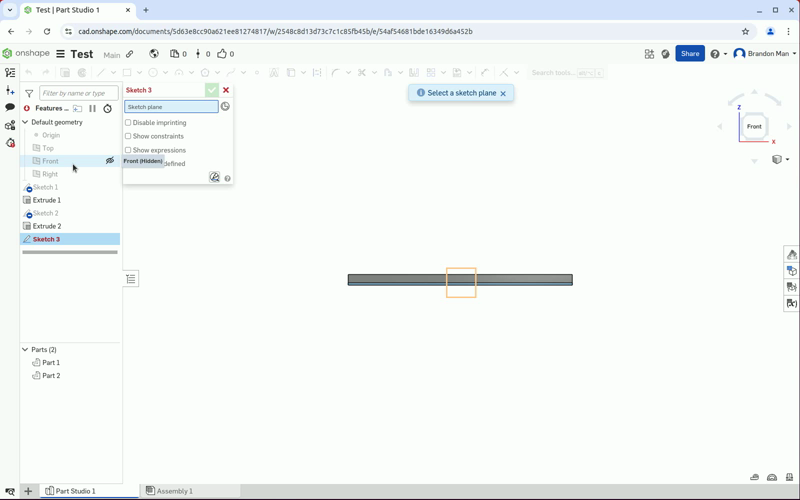
click(73, 163)
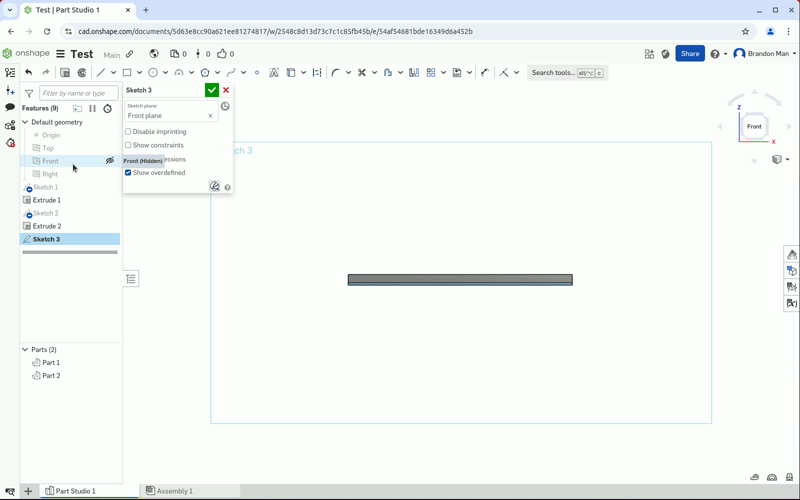
mouse_move(73, 352)
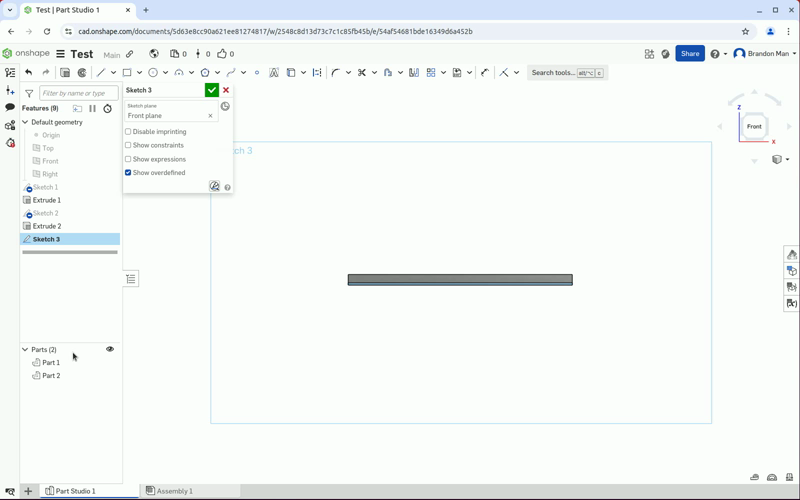
key(y)
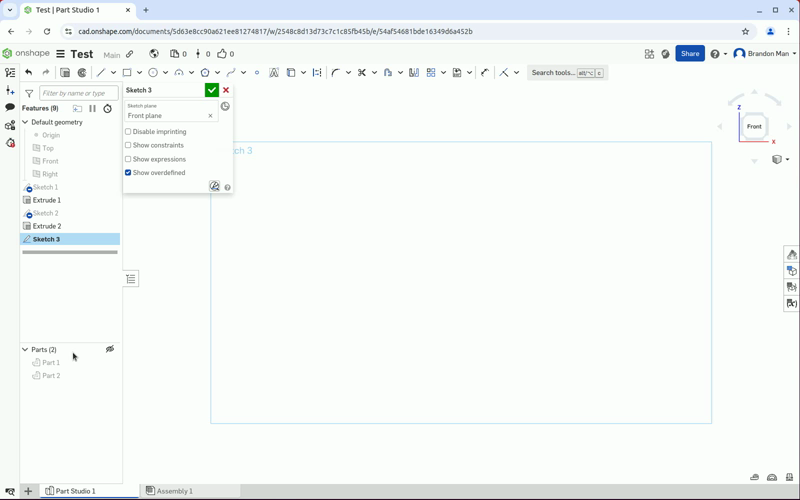
key(l)
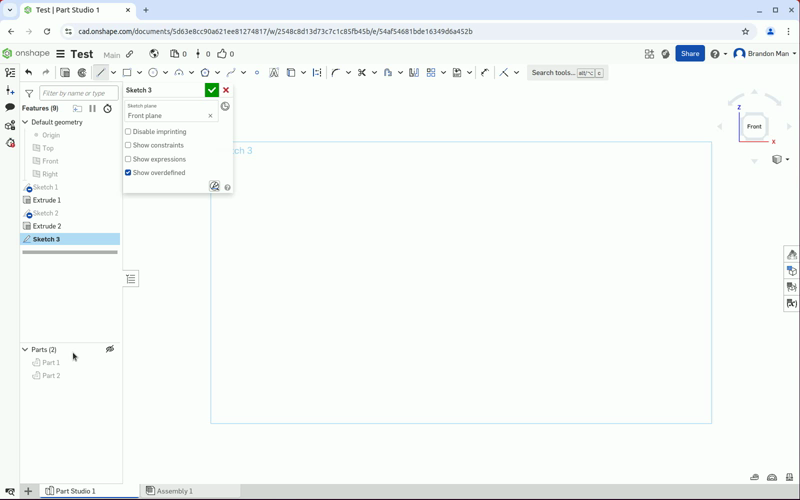
key_down(shift)
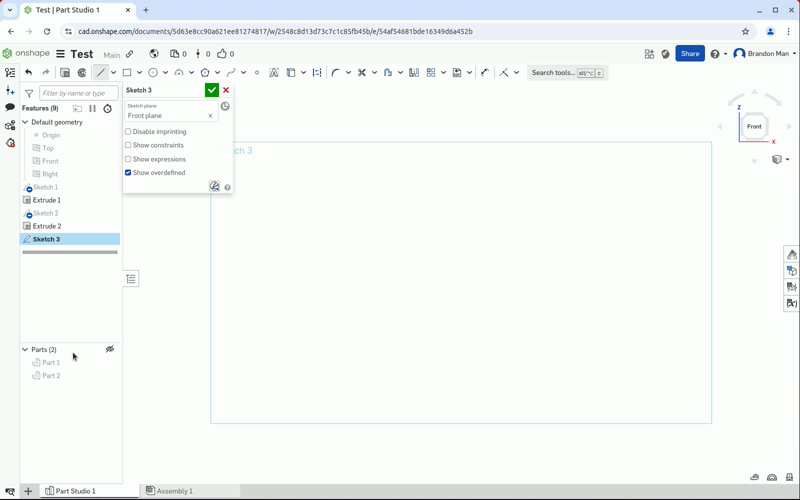
mouse_move(349, 274)
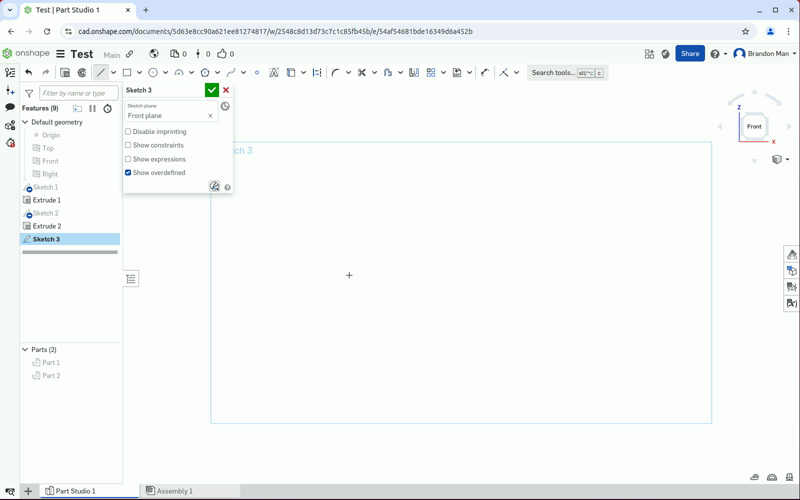
click(349, 274)
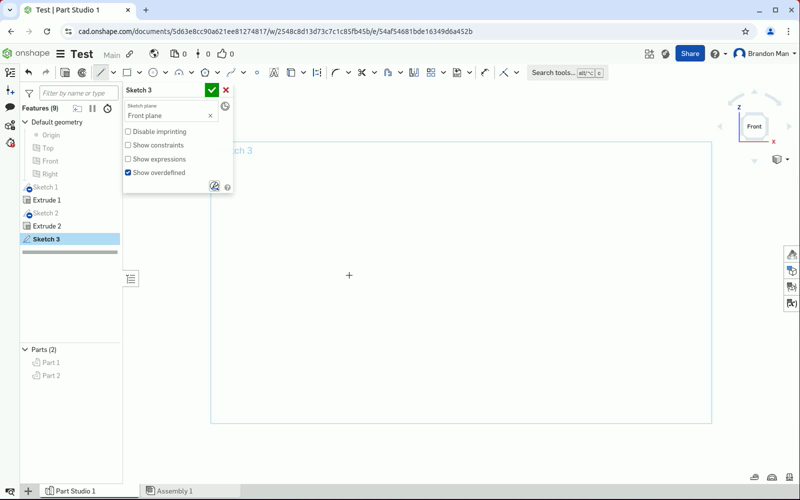
key_up(shift)
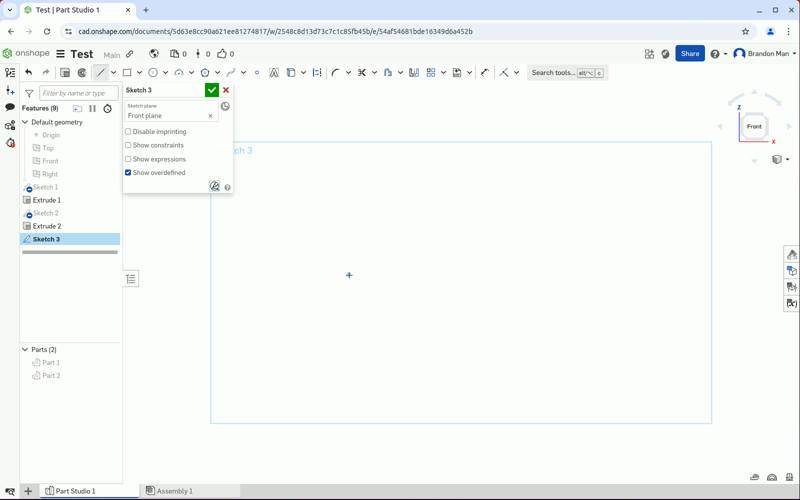
key_down(shift)
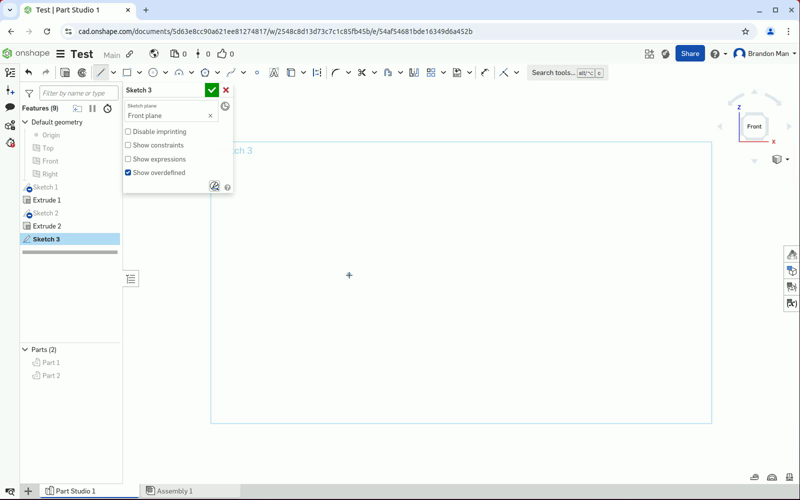
mouse_move(572, 274)
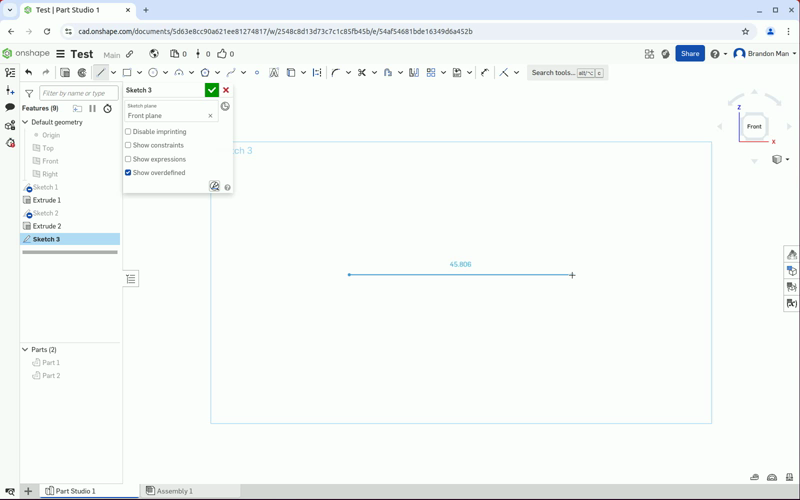
click(572, 274)
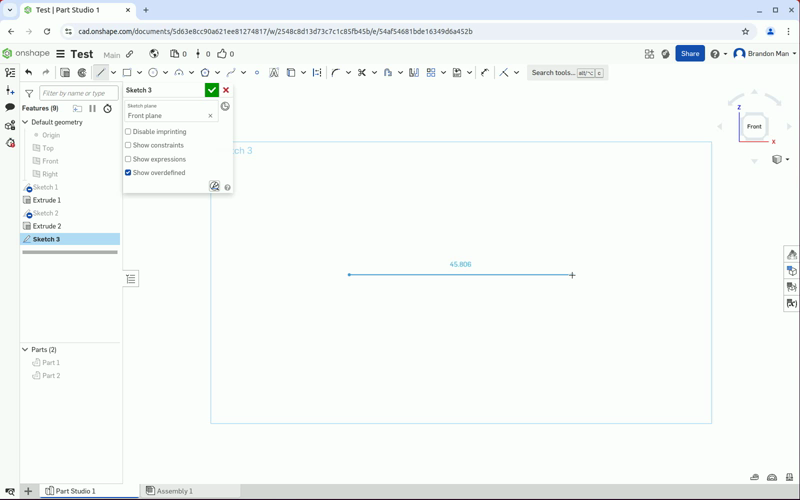
key_up(shift)
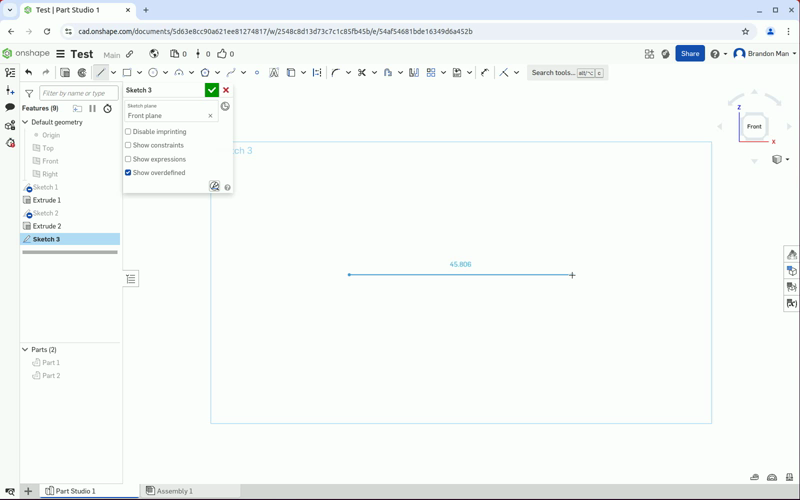
key_down(shift)
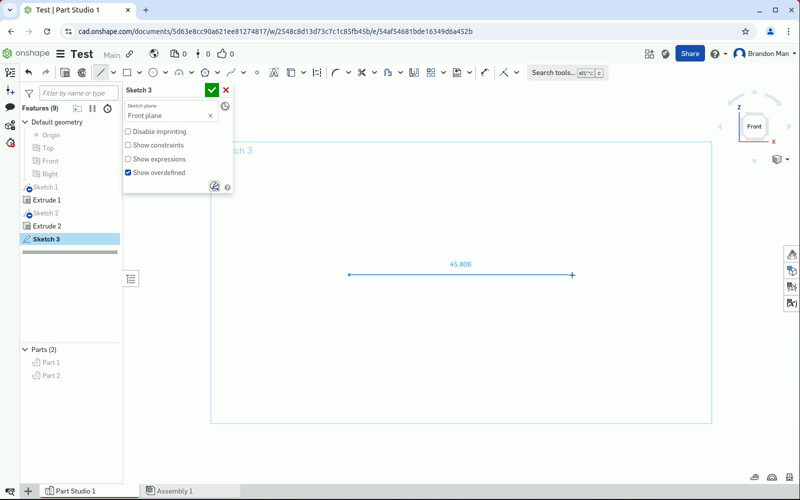
mouse_move(589, 274)
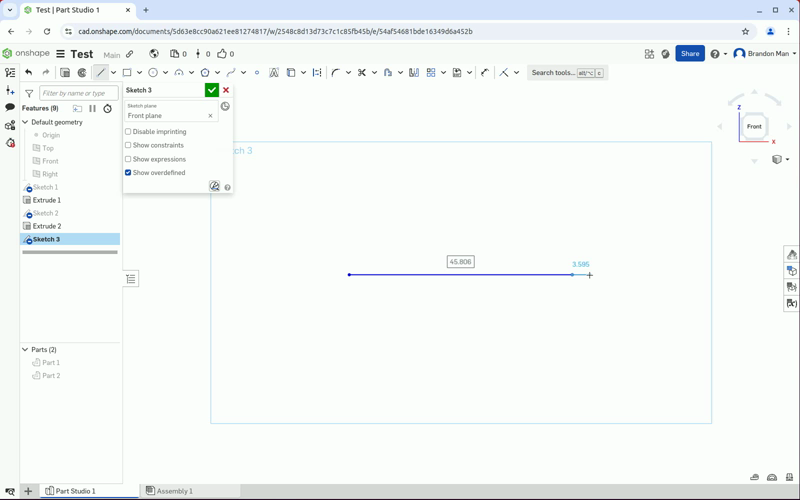
mouse_move(572, 232)
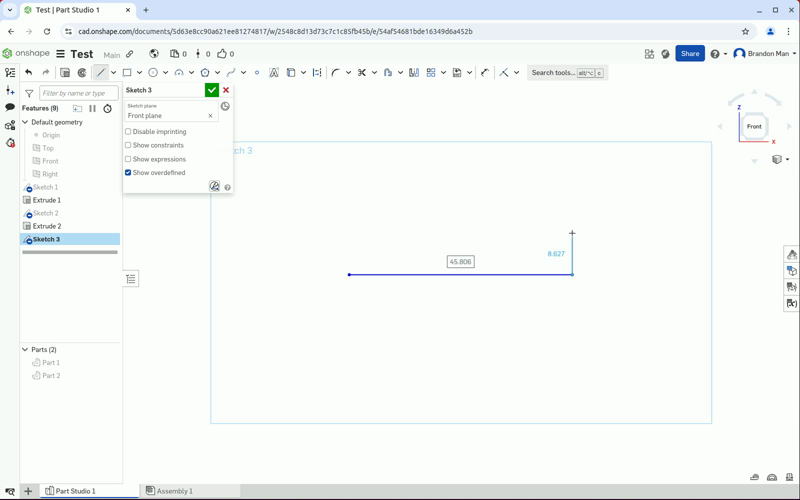
click(572, 232)
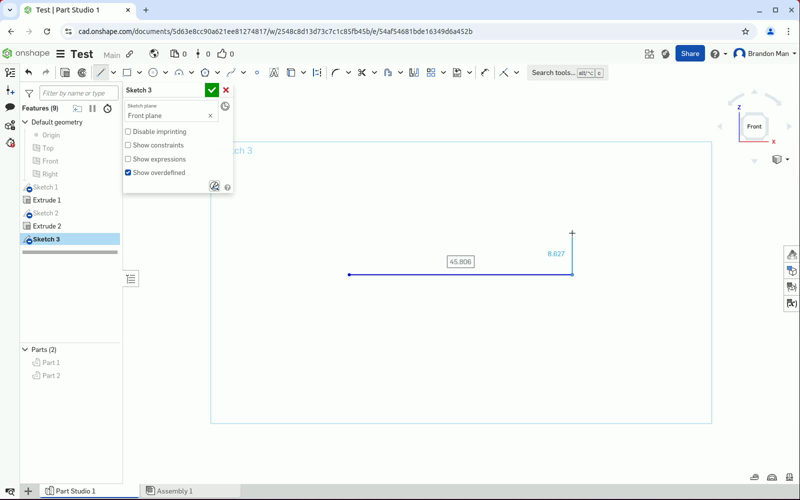
key_up(shift)
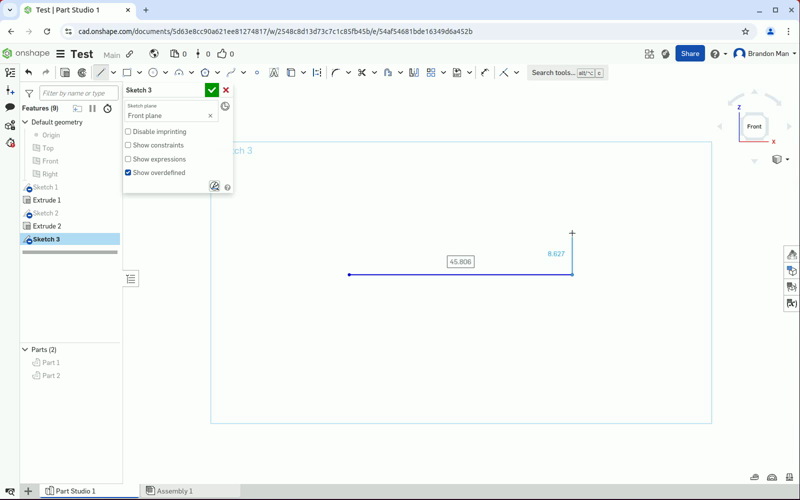
key_down(shift)
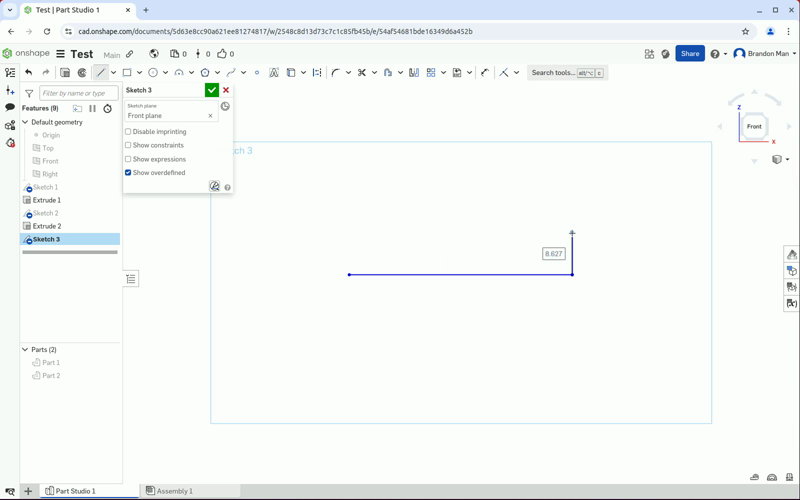
mouse_move(349, 232)
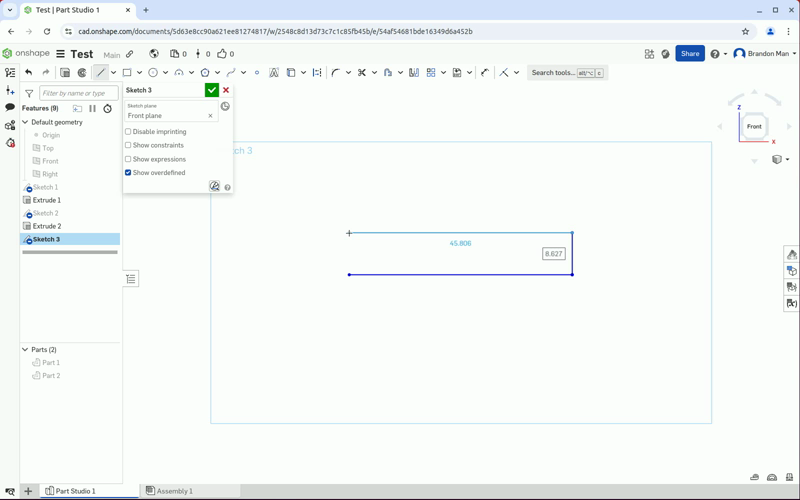
click(349, 232)
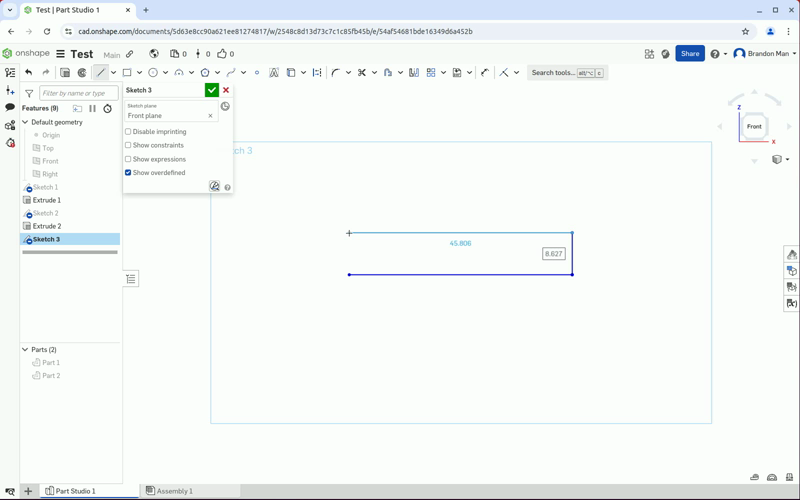
key_up(shift)
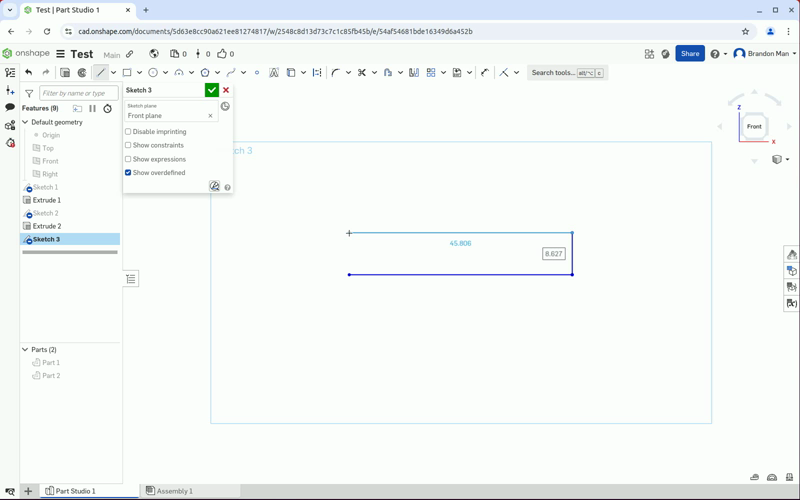
mouse_move(379, 232)
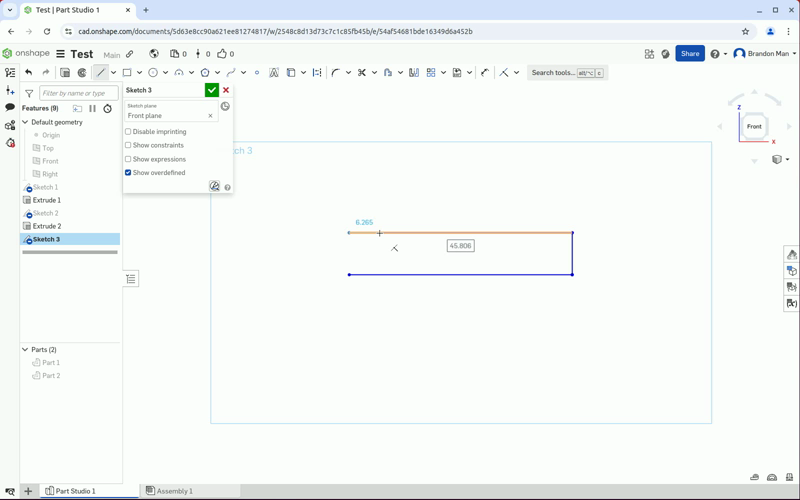
key_down(shift)
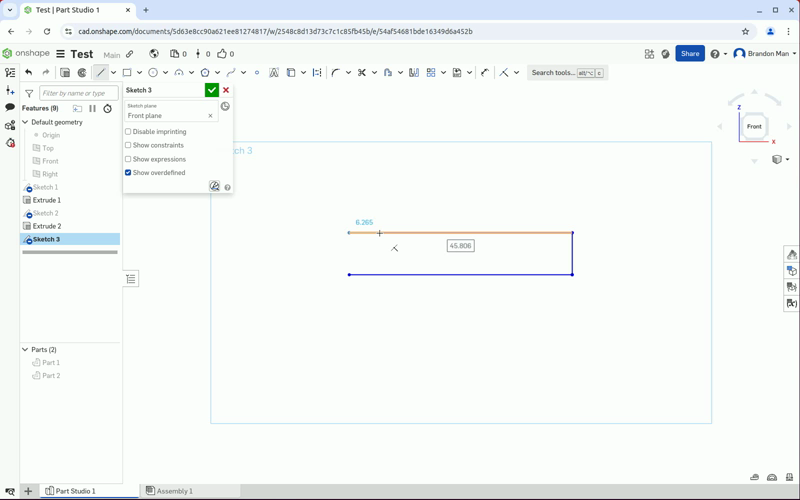
mouse_move(349, 274)
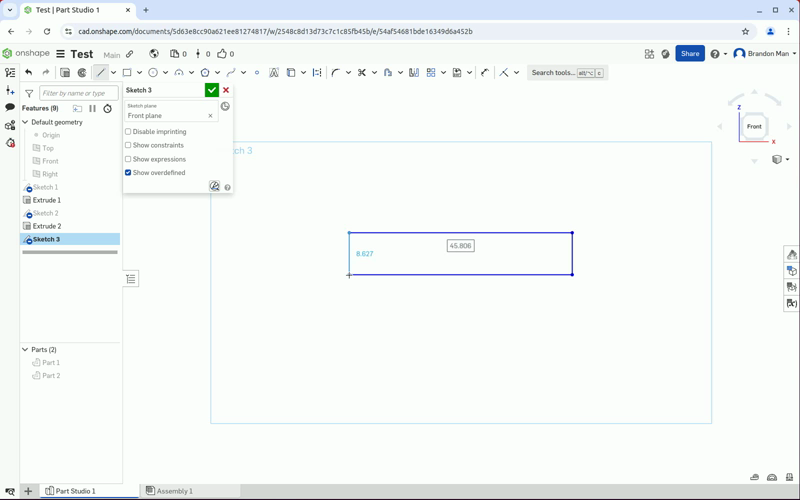
key_up(shift)
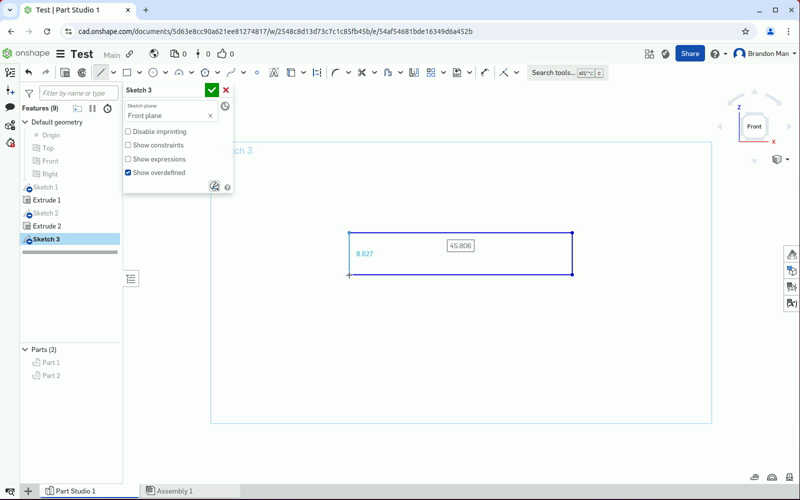
click(349, 274)
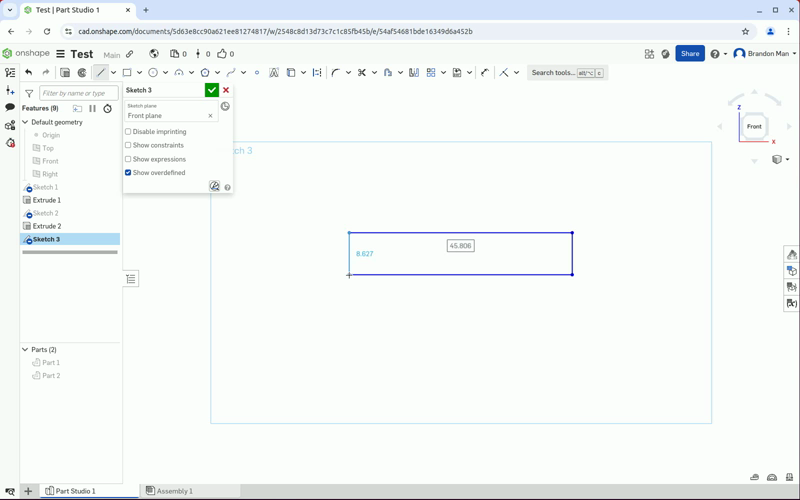
key(esc)
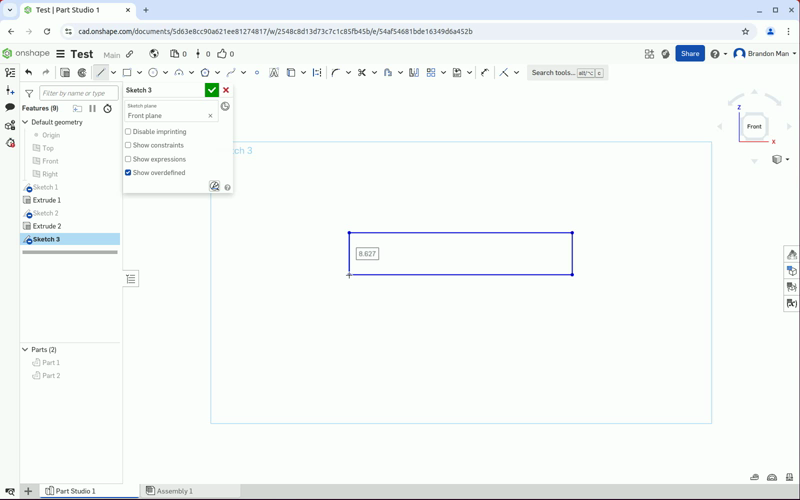
mouse_move(545, 248)
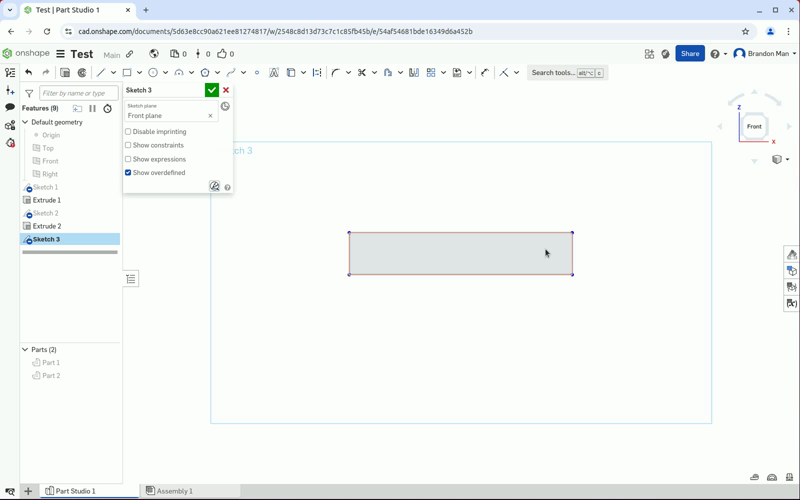
click(545, 248)
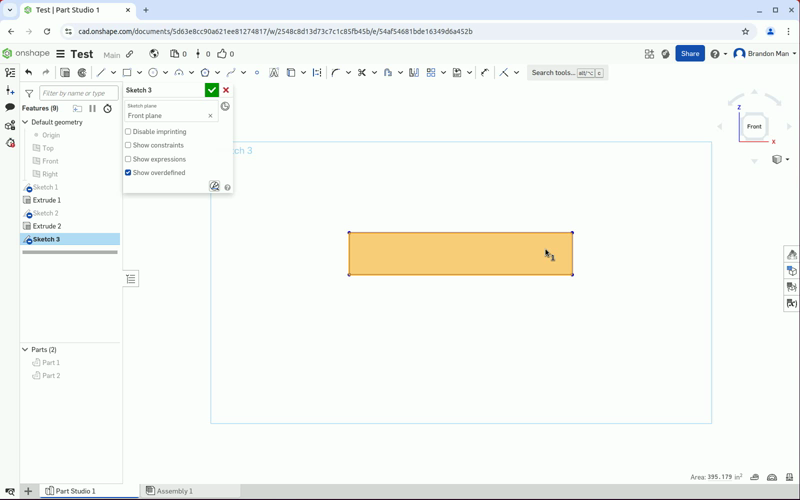
mouse_move(73, 352)
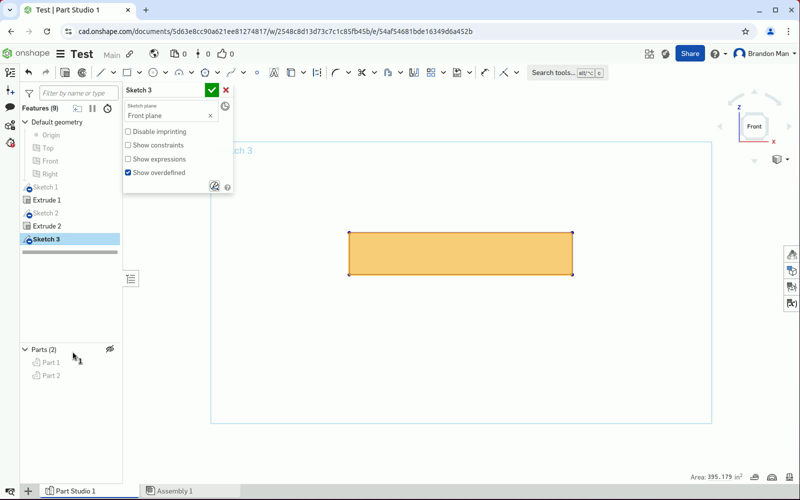
key(shift+y)
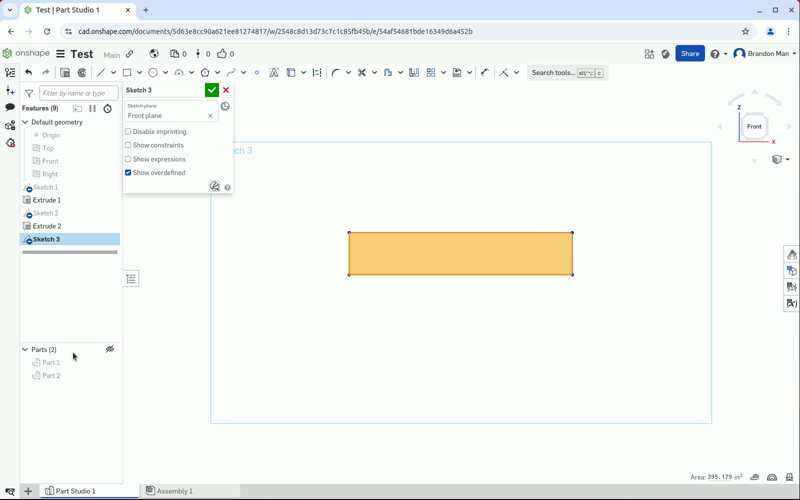
key(shift+e)
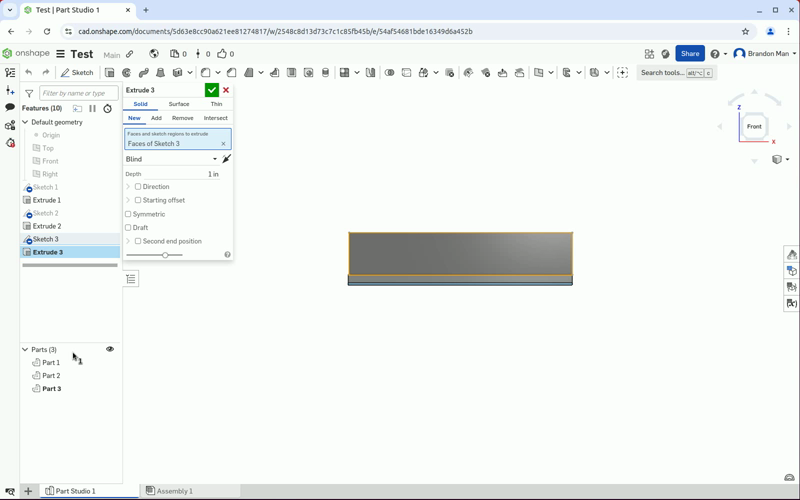
mouse_move(143, 106)
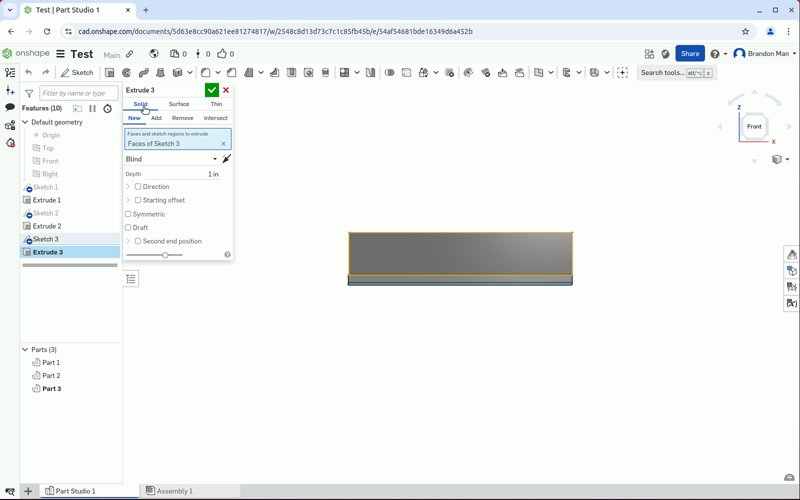
click(143, 106)
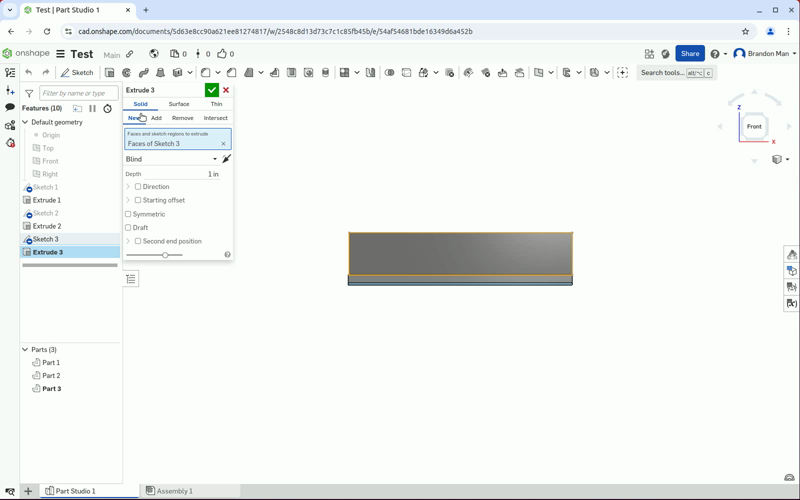
mouse_move(137, 120)
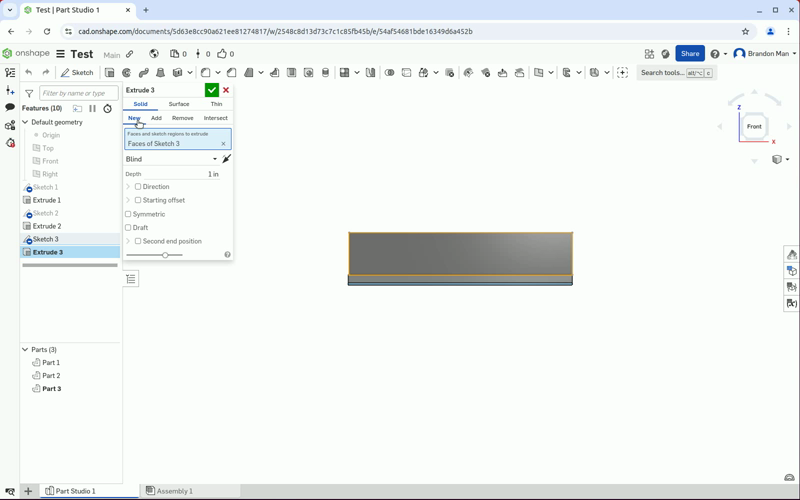
click(137, 120)
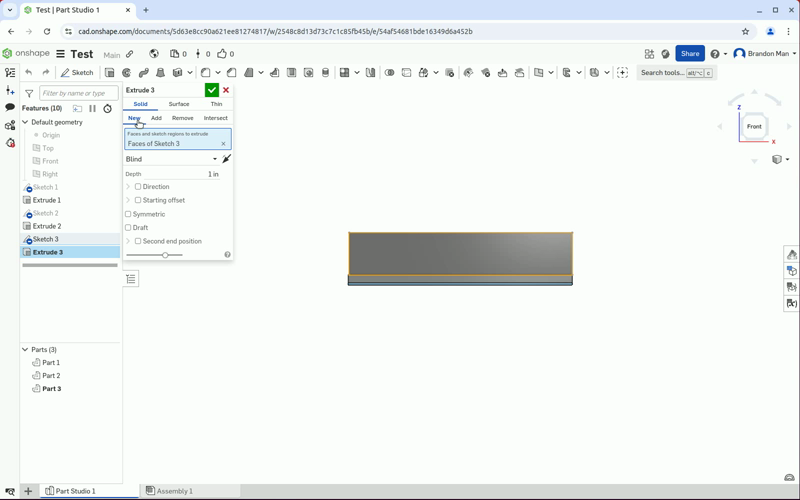
key(tab, 4)
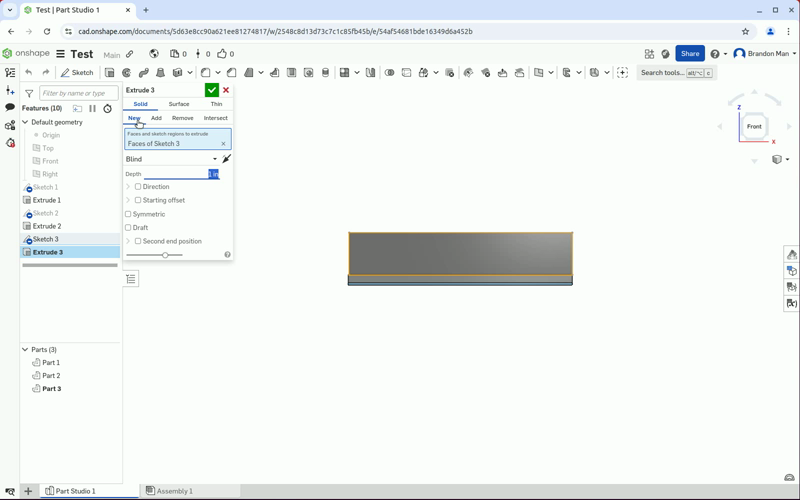
text(5.055)
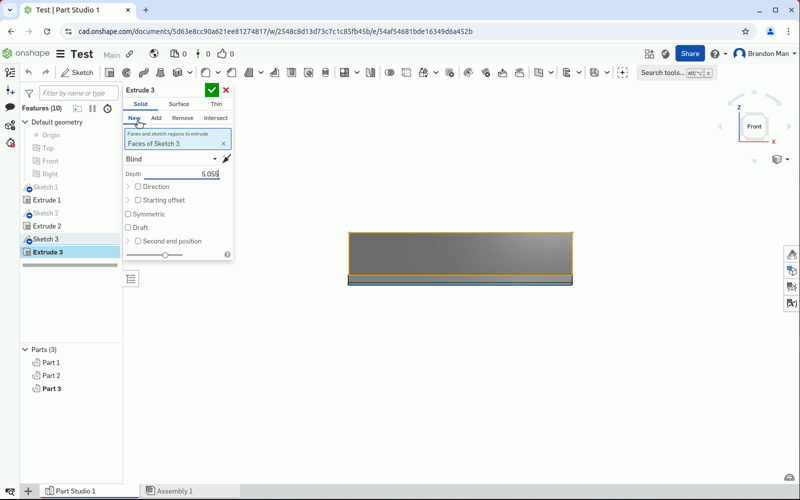
key(tab, 3)
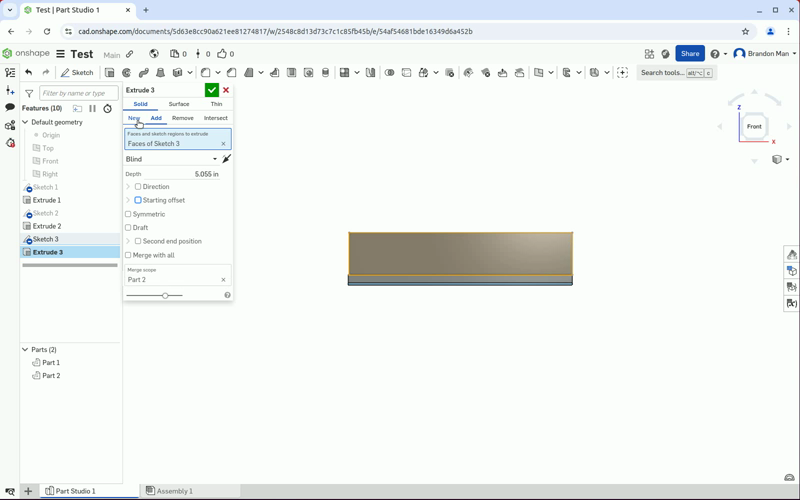
key(tab, 2)
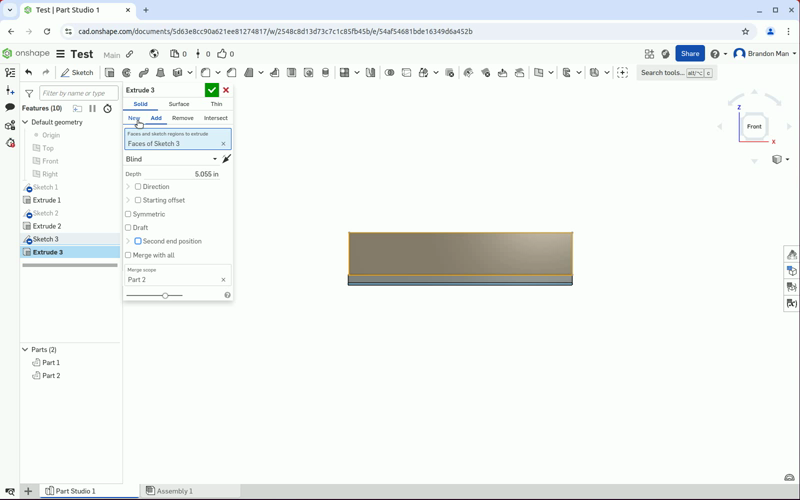
key(space)
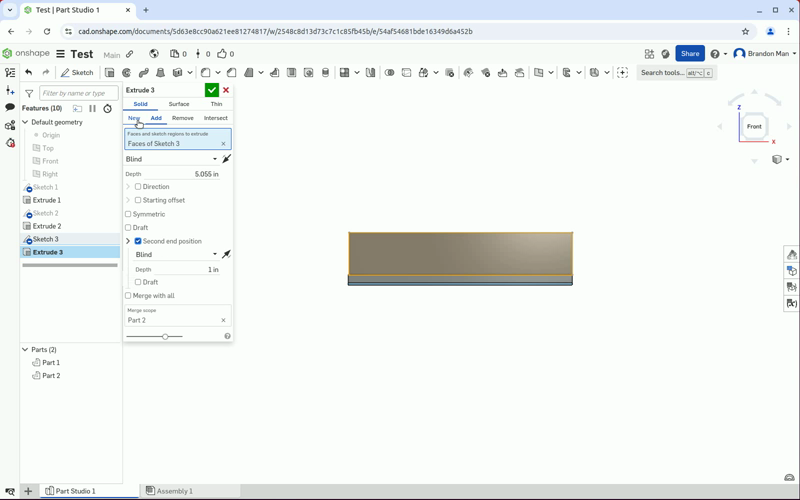
key(tab, 3)
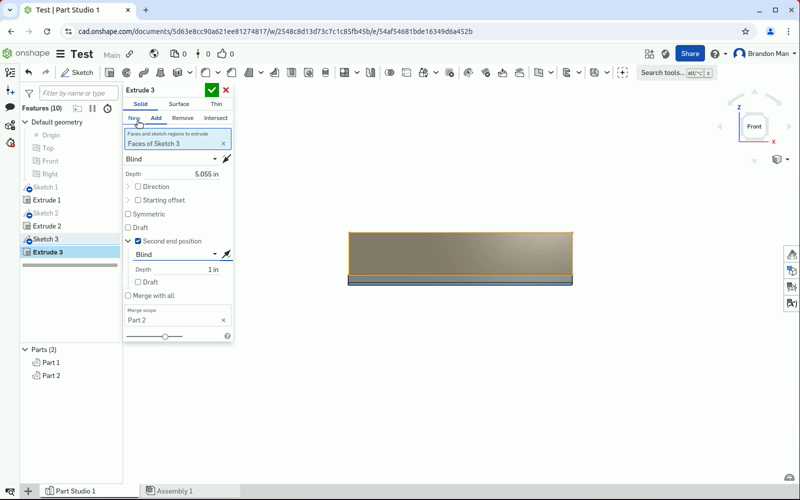
text(4.814)
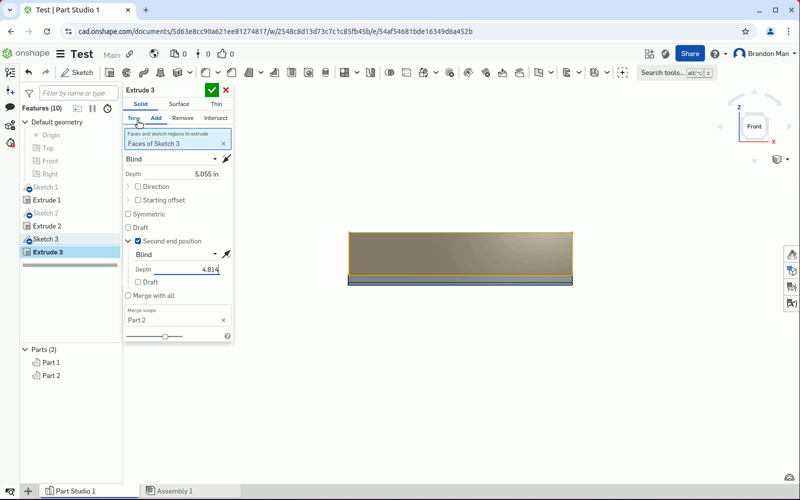
key(enter)
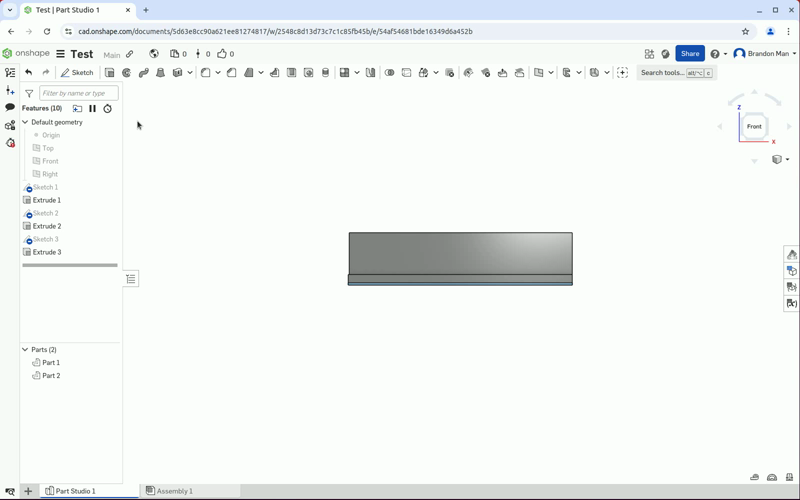
key(shift+h)
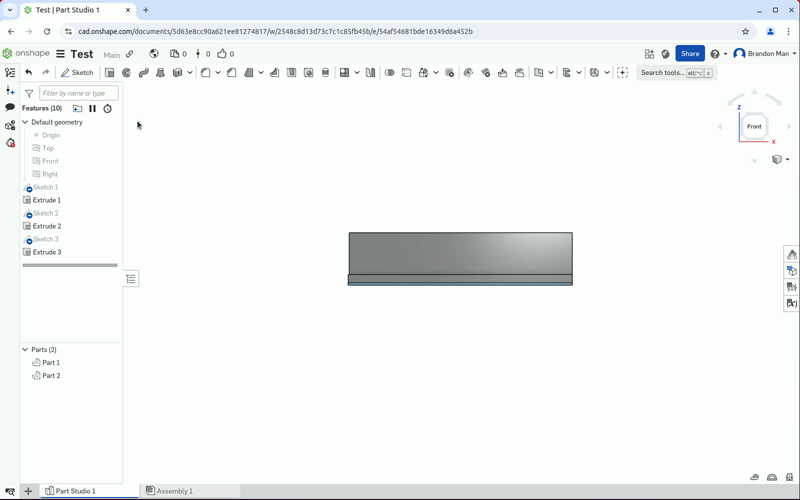
key(shift+h)
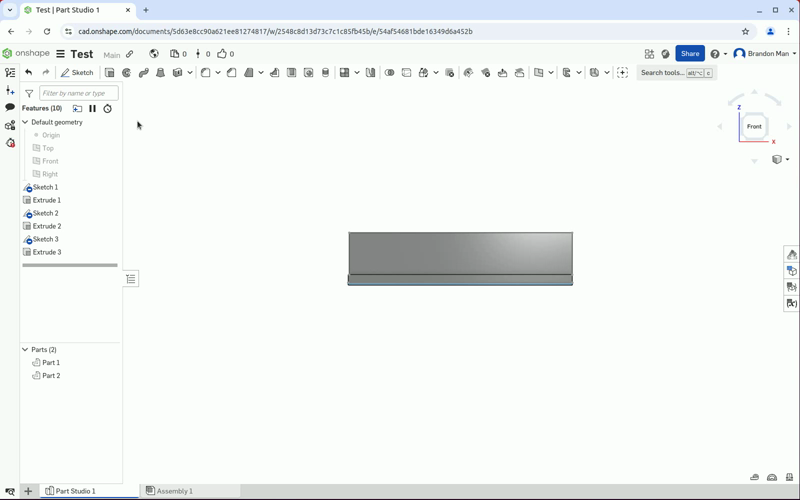
key(shift+7)
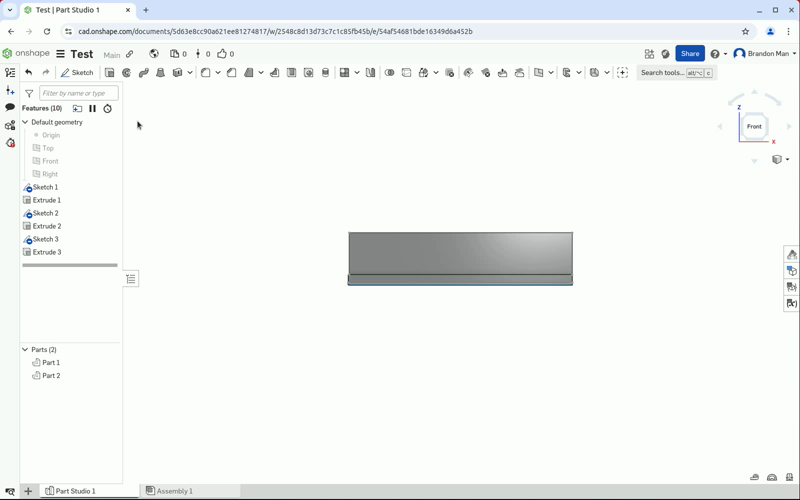
key(left, 2)
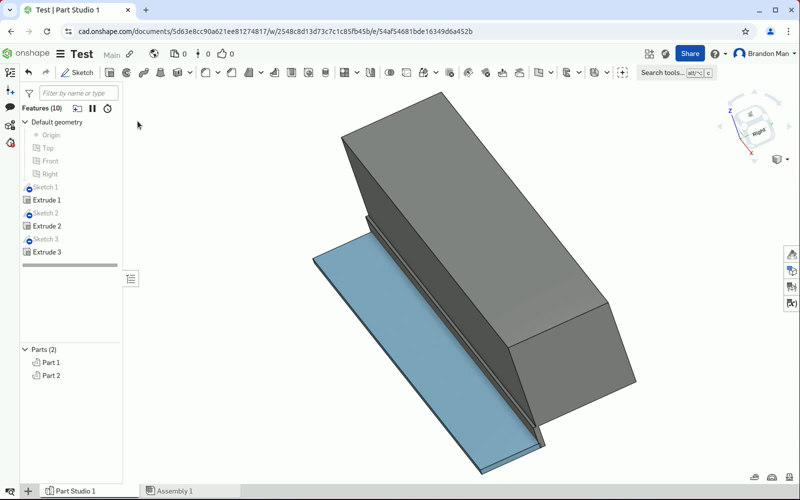
key(down, 2)
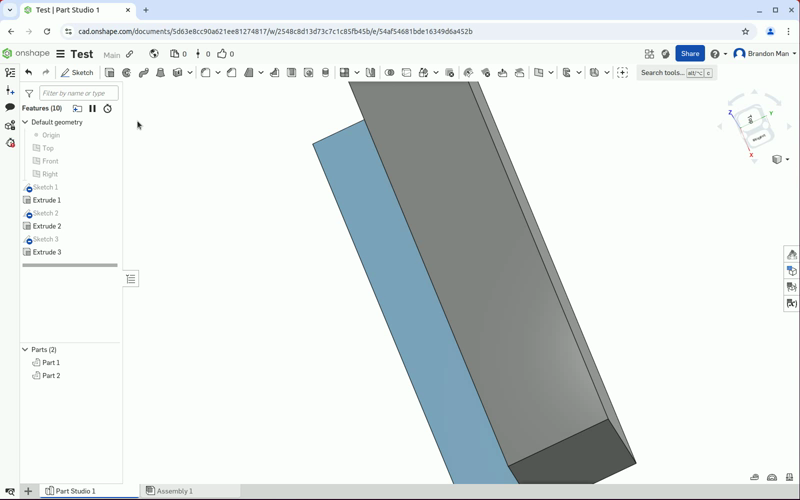
key(up, 2)
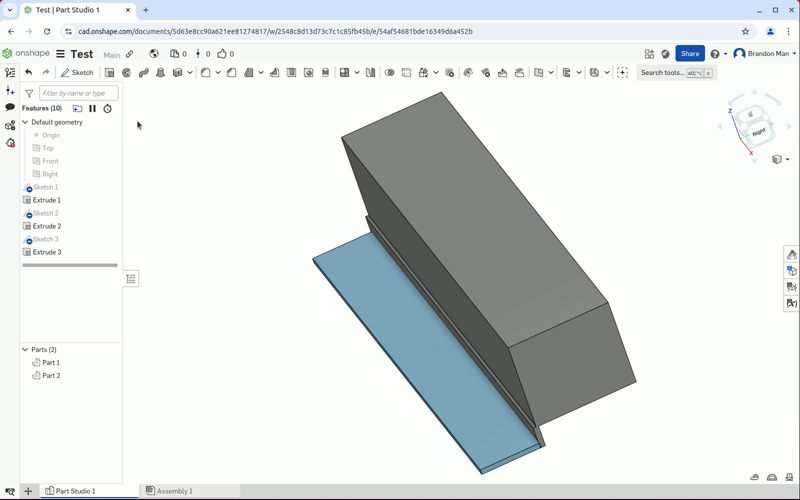
key(right, 2)
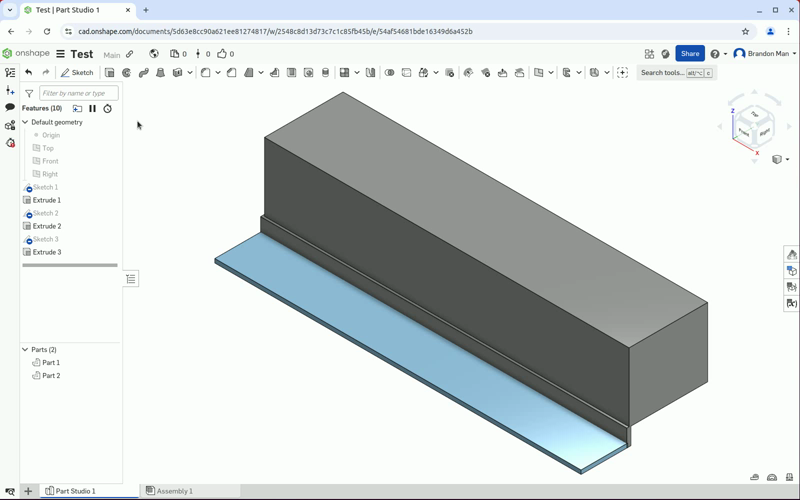
mouse_move(73, 189)
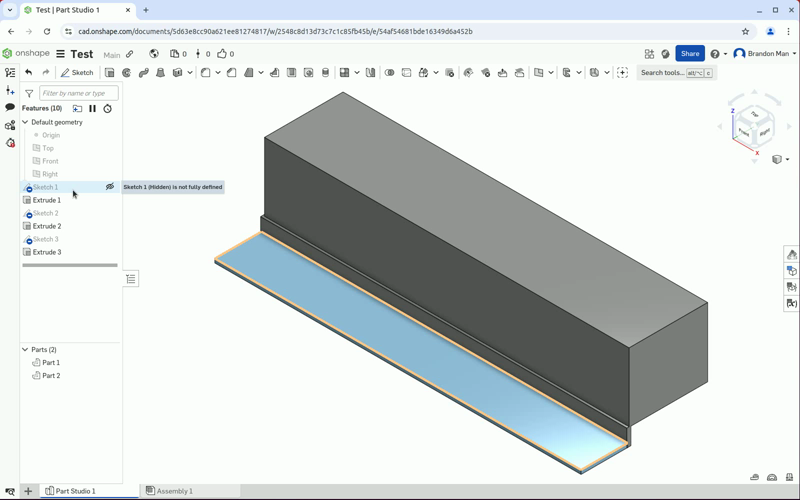
click(73, 189)